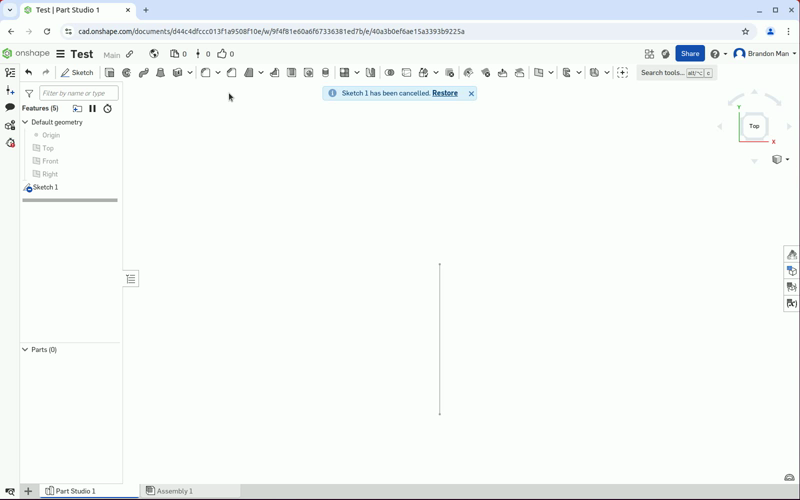
key(shift+h)
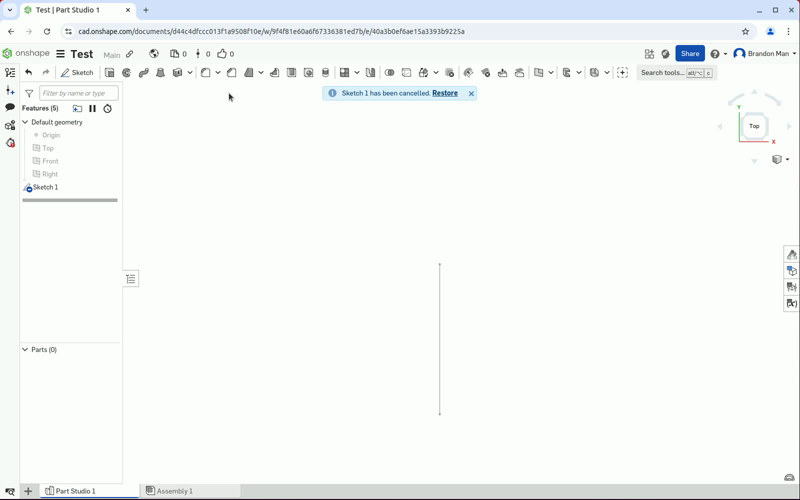
key(shift+s)
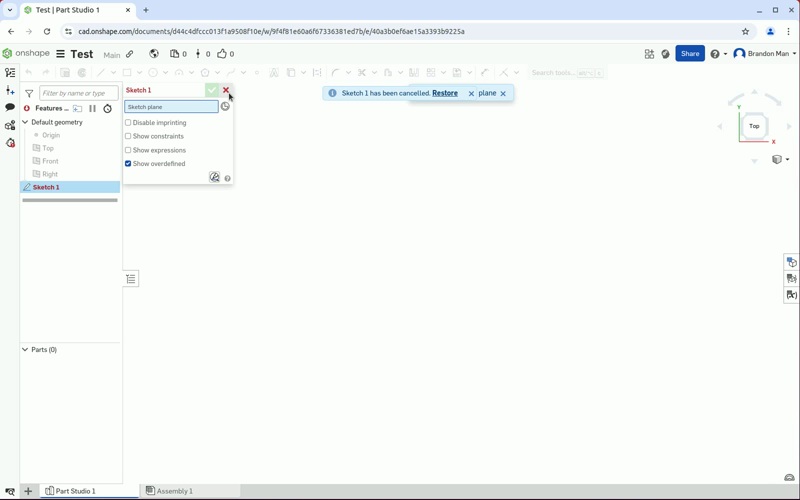
mouse_move(73, 150)
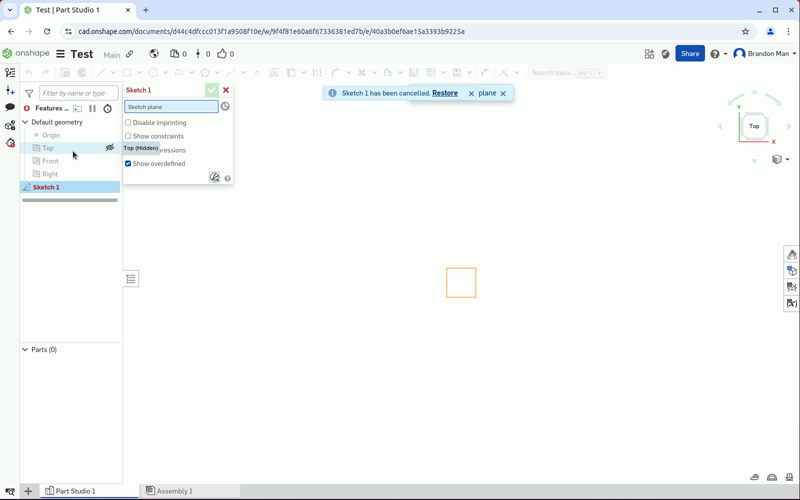
click(73, 150)
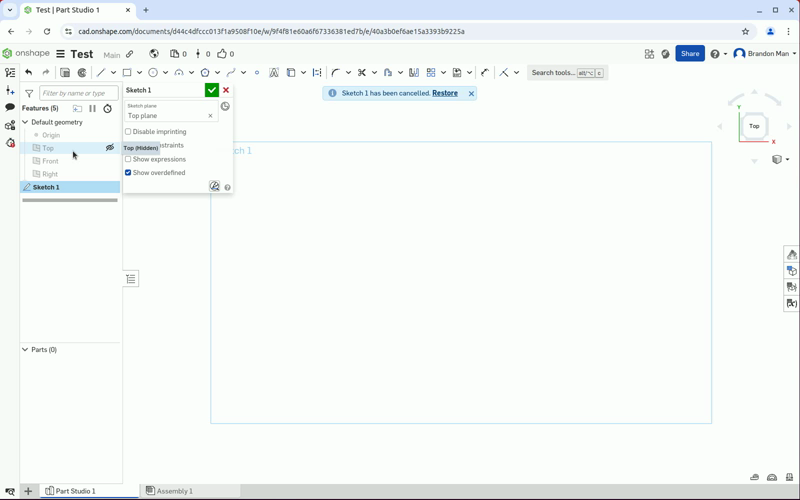
mouse_move(73, 352)
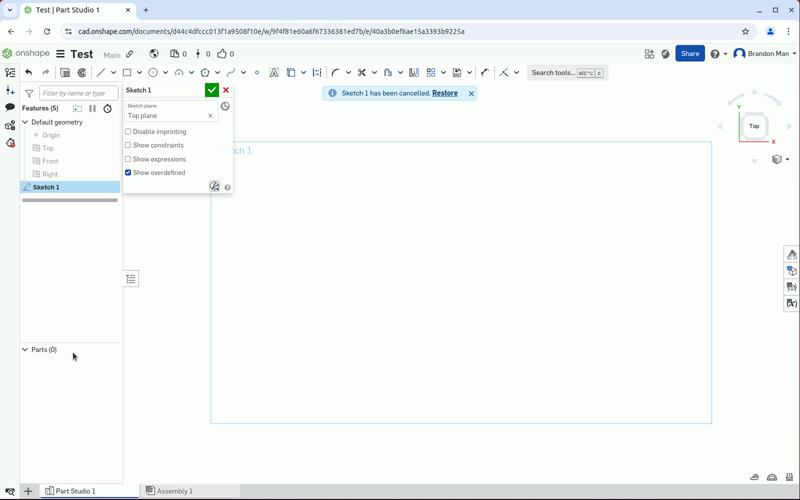
key(y)
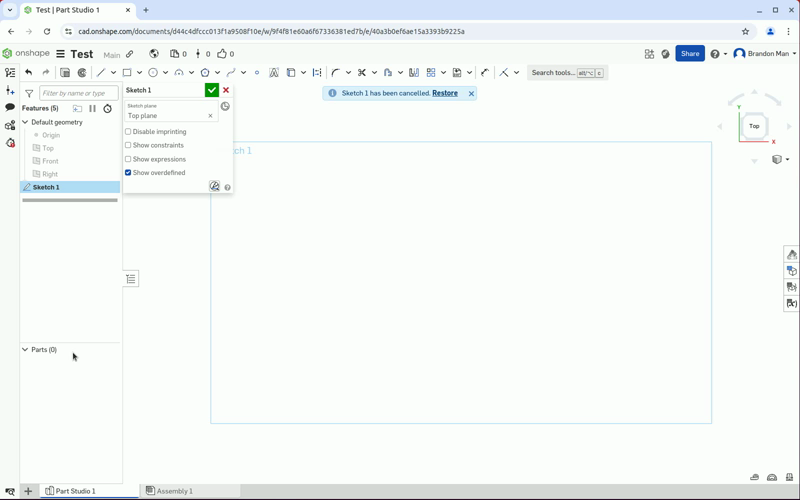
key(l)
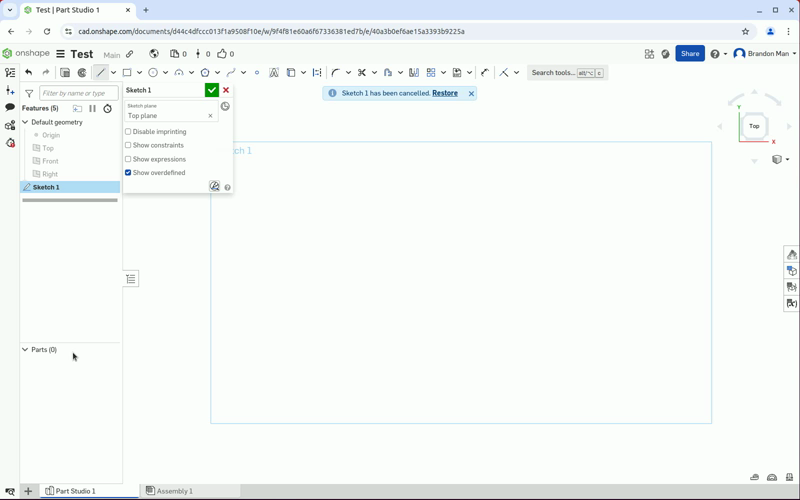
key_down(shift)
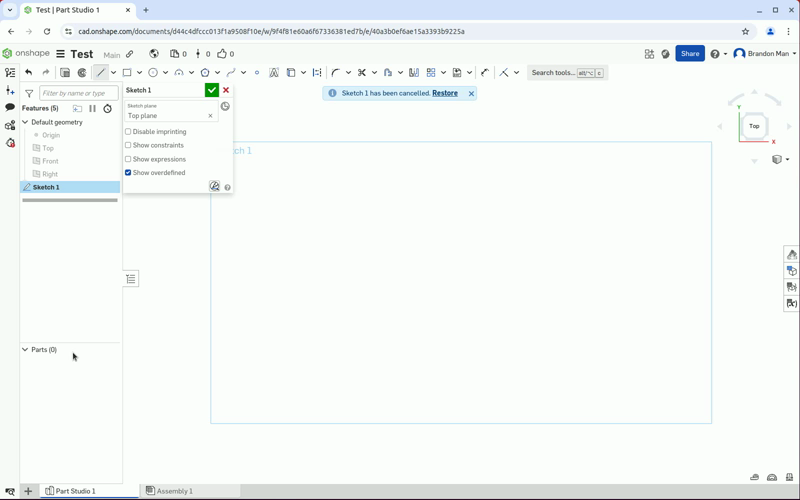
mouse_move(560, 316)
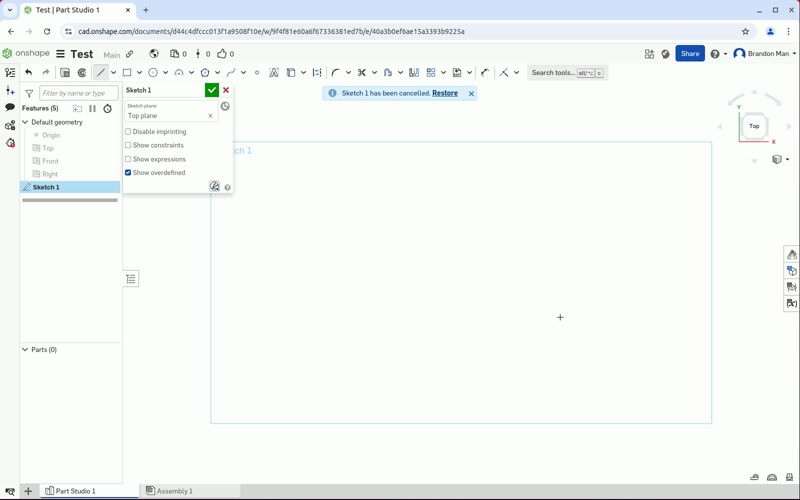
click(560, 316)
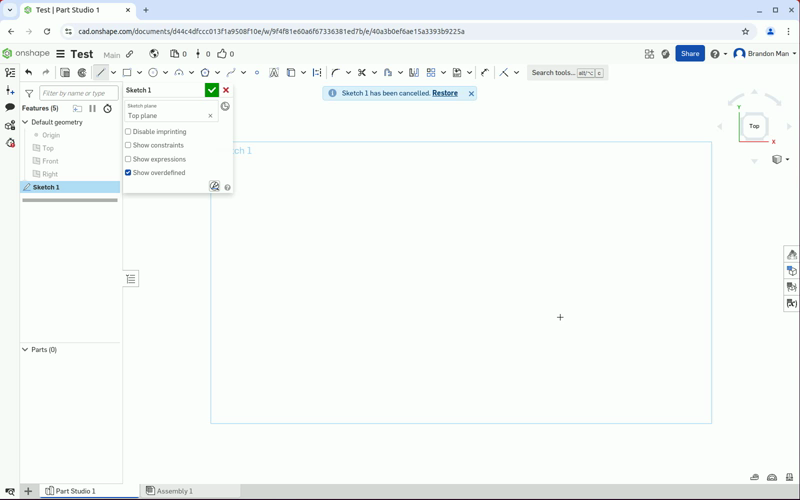
key_up(shift)
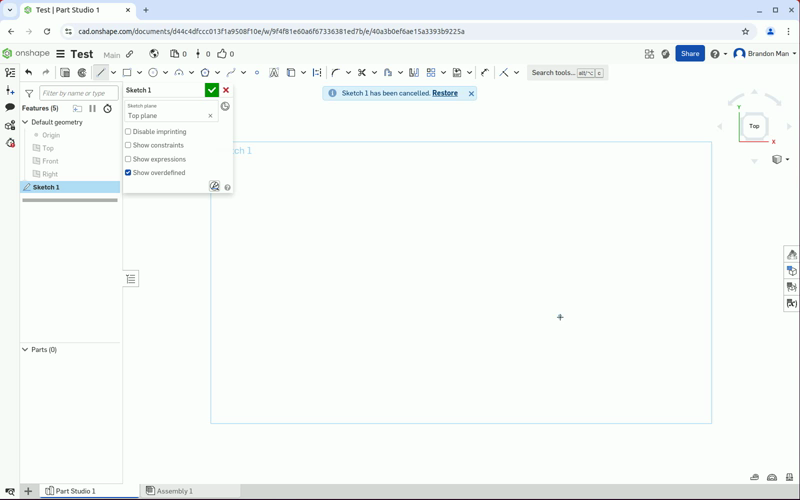
key_down(shift)
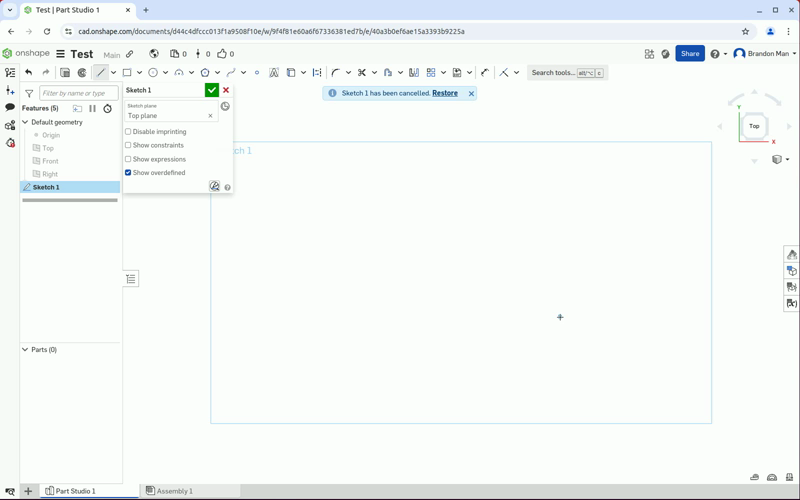
mouse_move(589, 316)
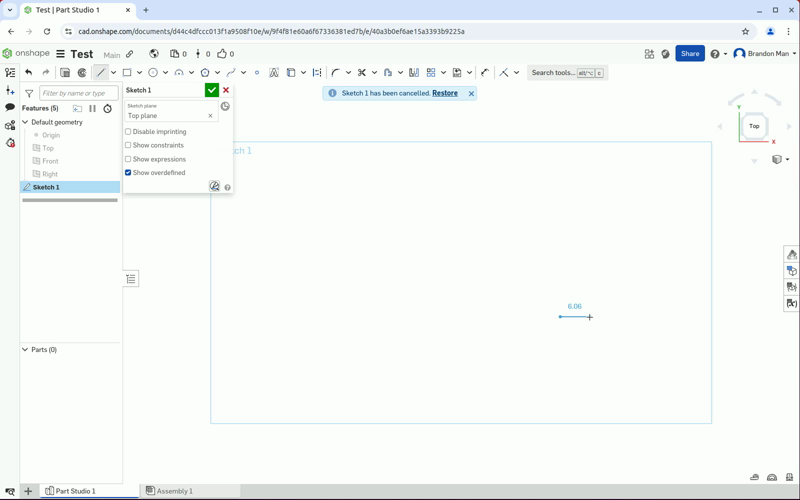
mouse_move(573, 281)
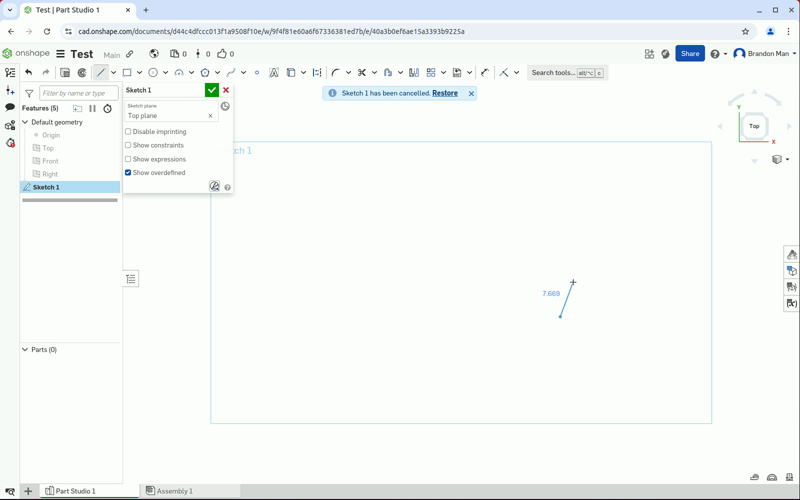
click(573, 281)
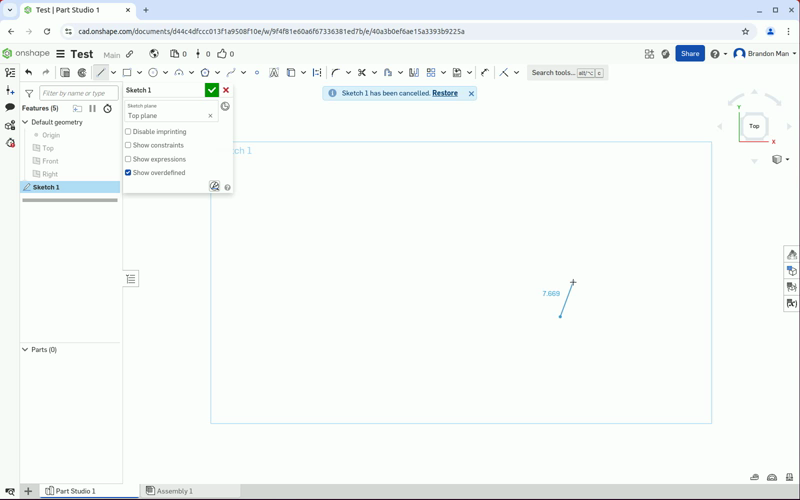
key_up(shift)
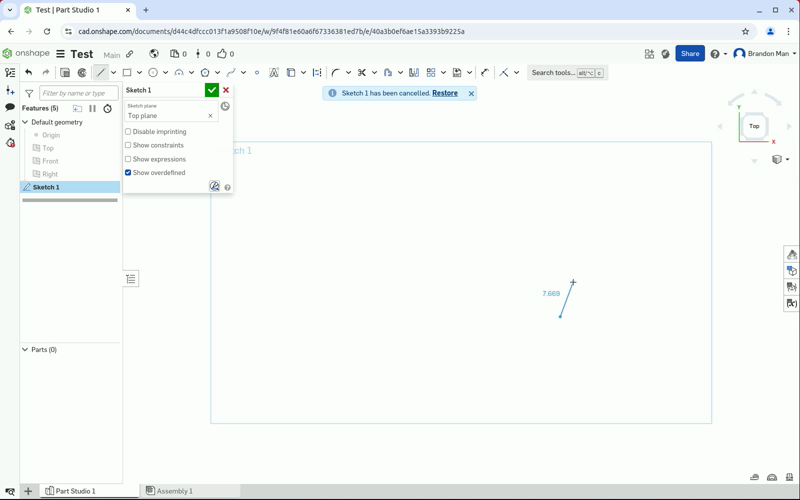
key_down(shift)
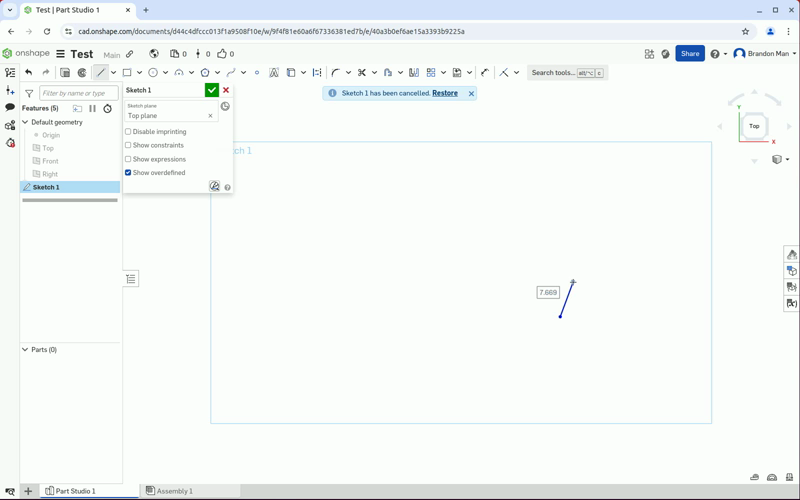
mouse_move(589, 281)
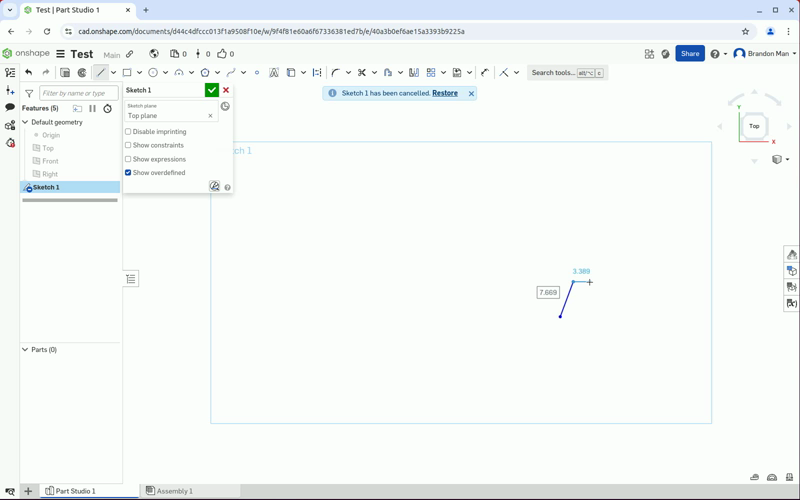
mouse_move(560, 247)
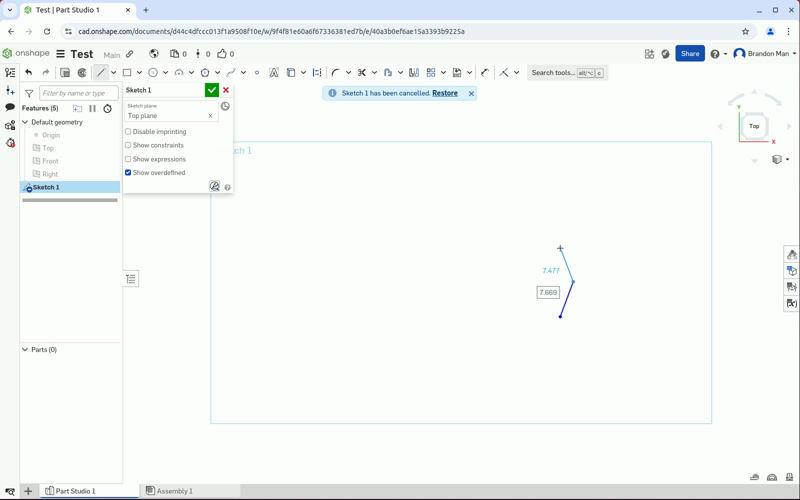
click(560, 247)
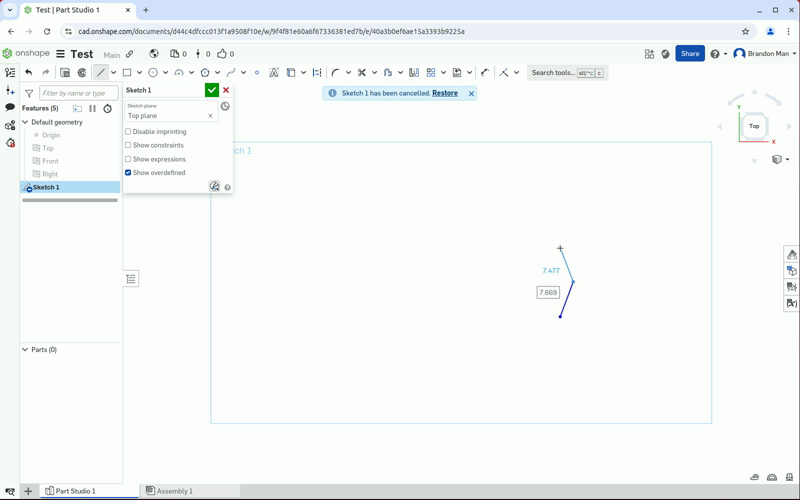
key_up(shift)
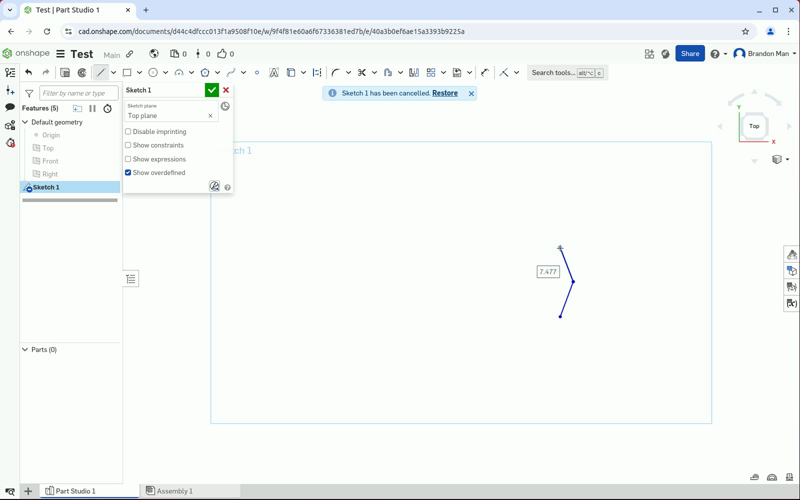
key_down(shift)
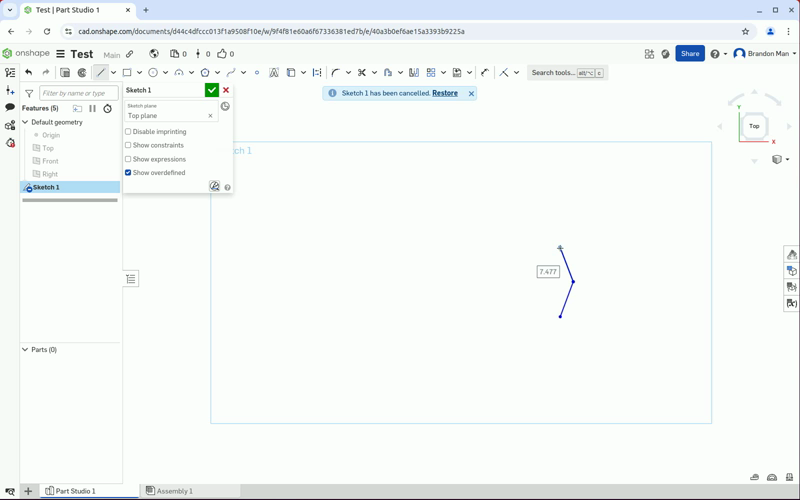
mouse_move(589, 247)
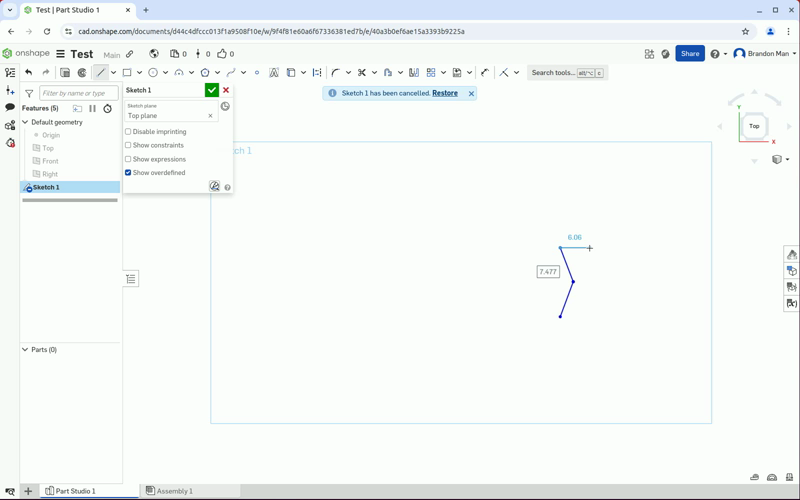
mouse_move(560, 255)
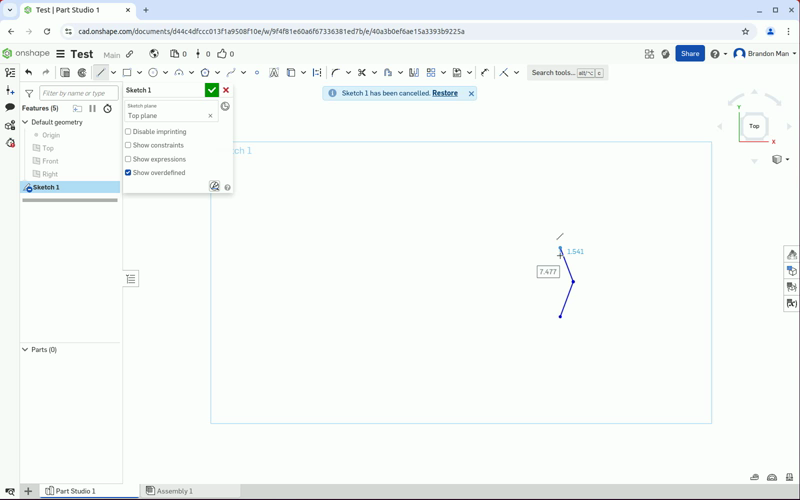
click(560, 255)
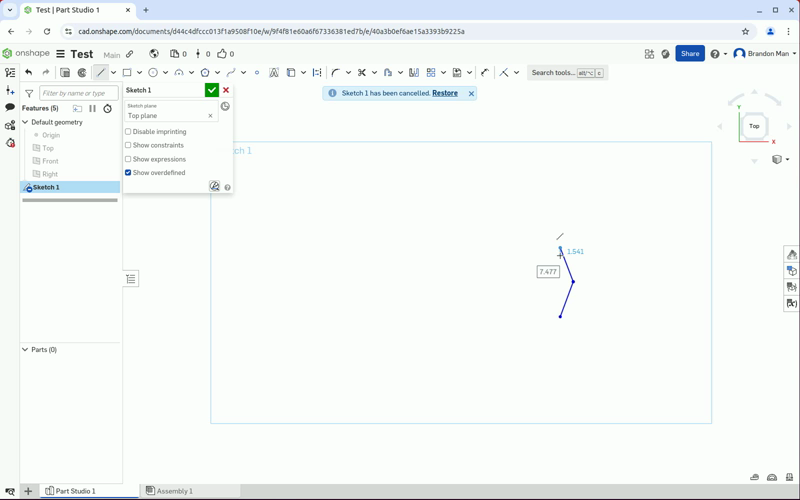
key_up(shift)
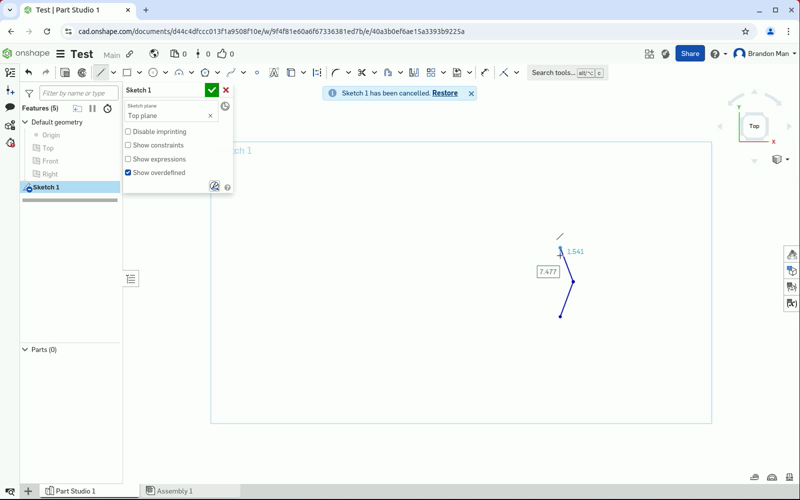
key_down(shift)
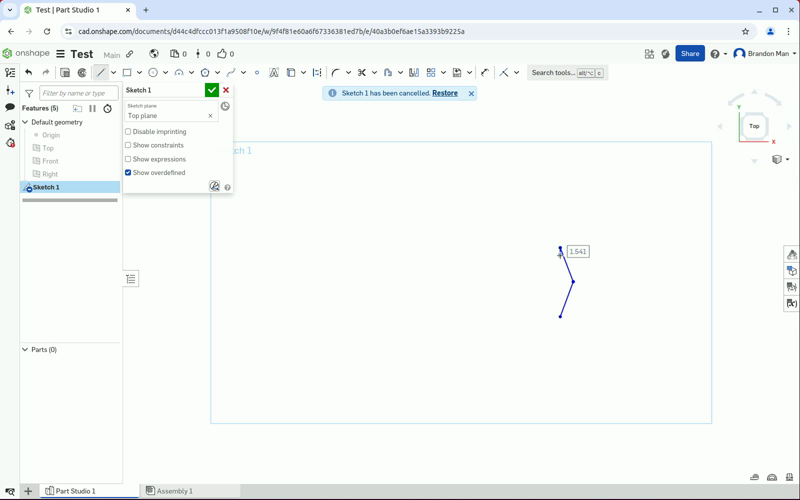
mouse_move(589, 255)
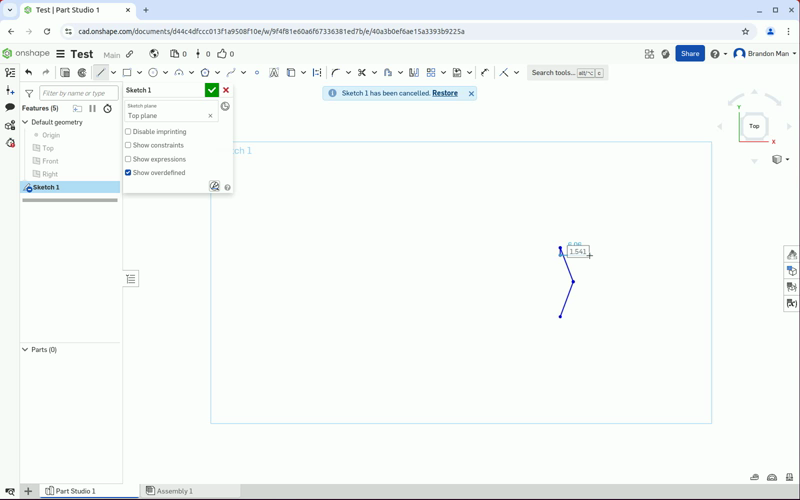
mouse_move(570, 281)
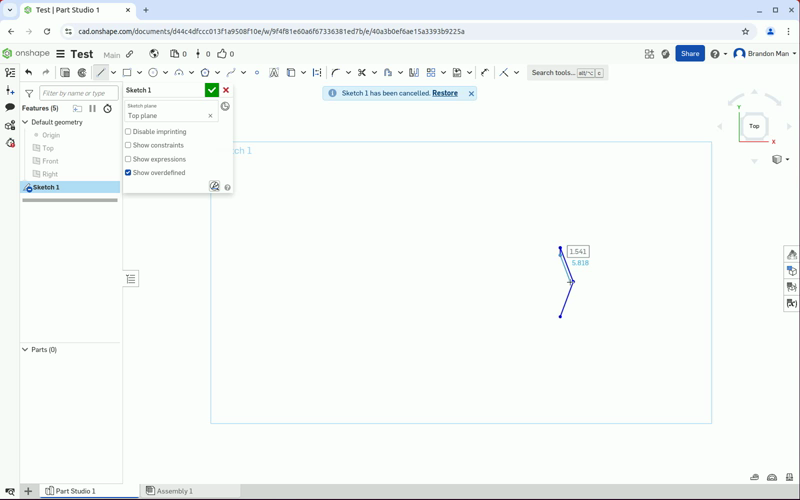
scroll(6)
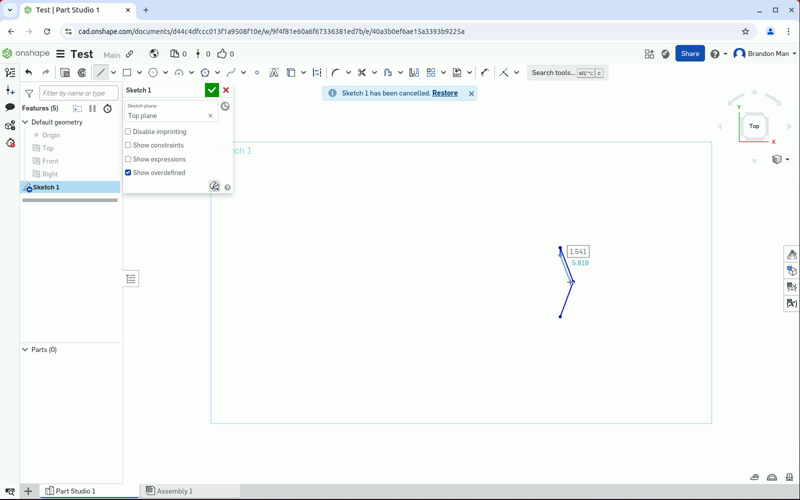
scroll(6)
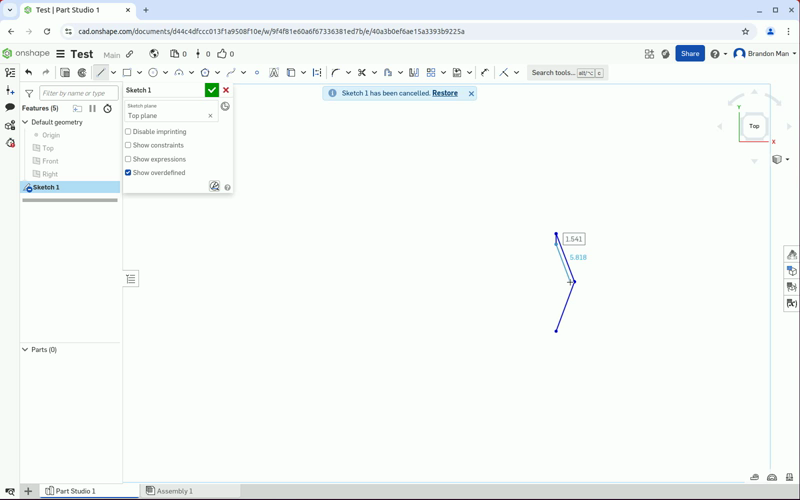
scroll(6)
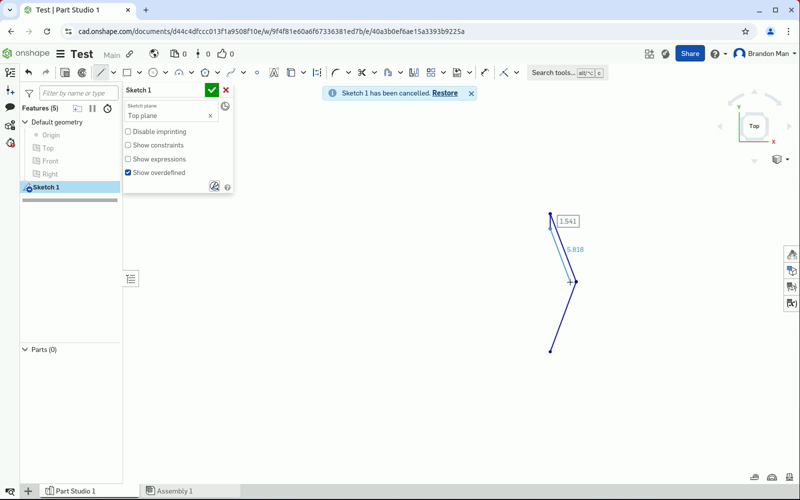
scroll(6)
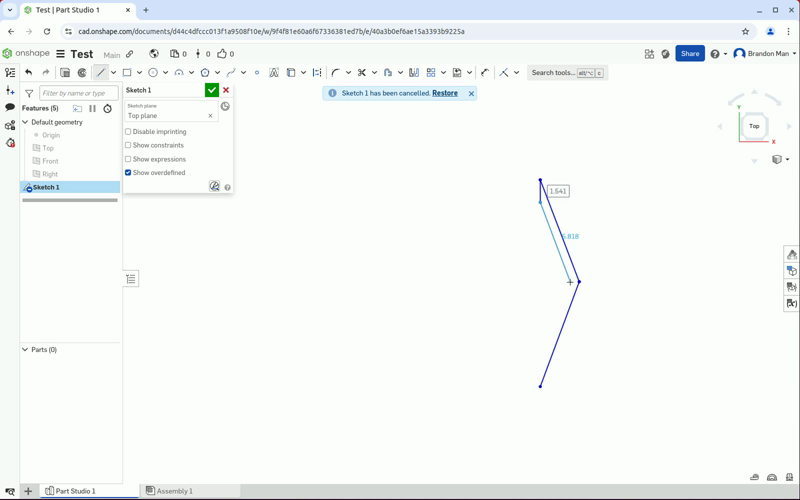
scroll(6)
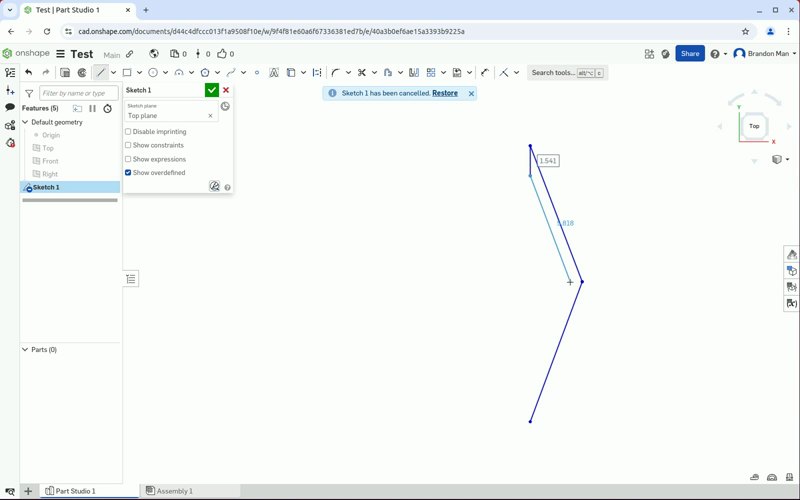
scroll(6)
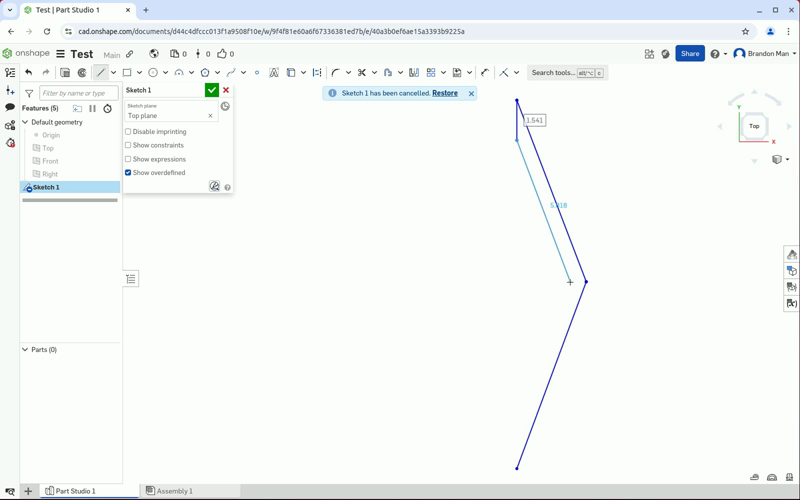
scroll(6)
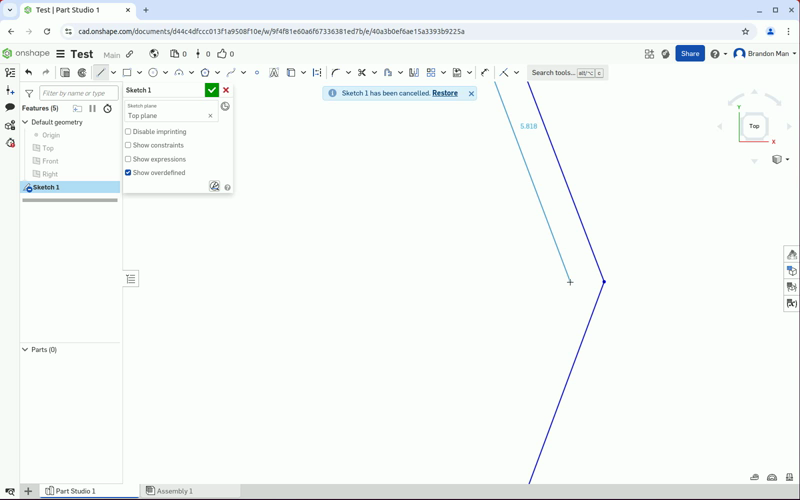
click(570, 281)
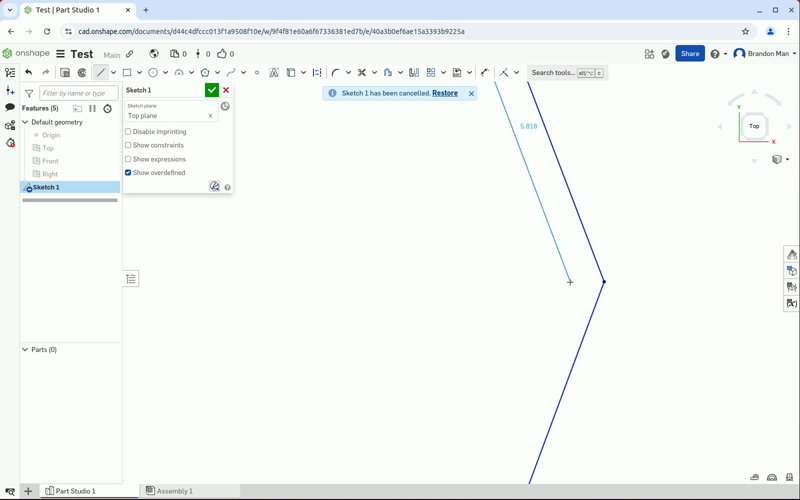
scroll(-6)
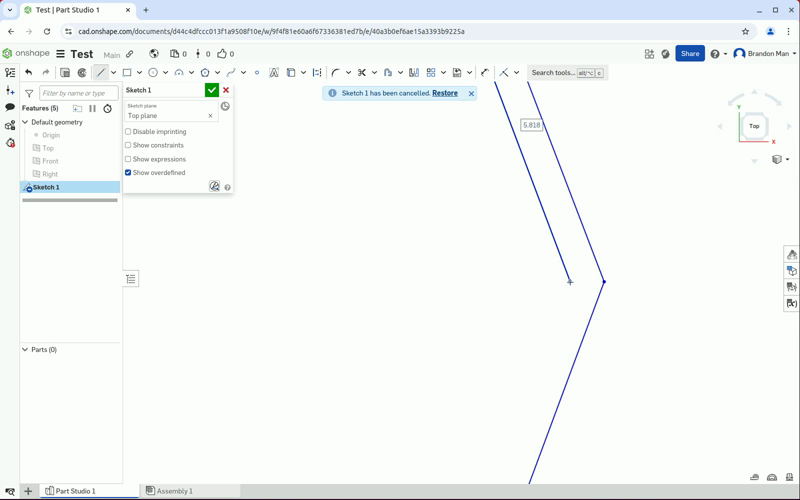
scroll(-6)
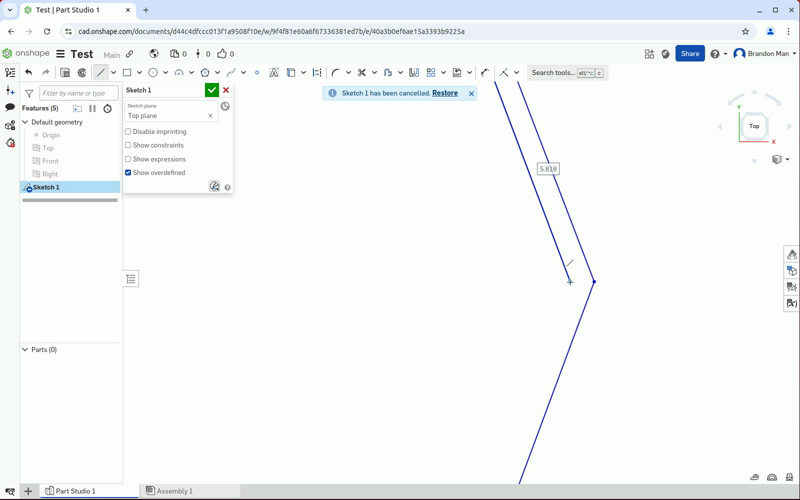
scroll(-6)
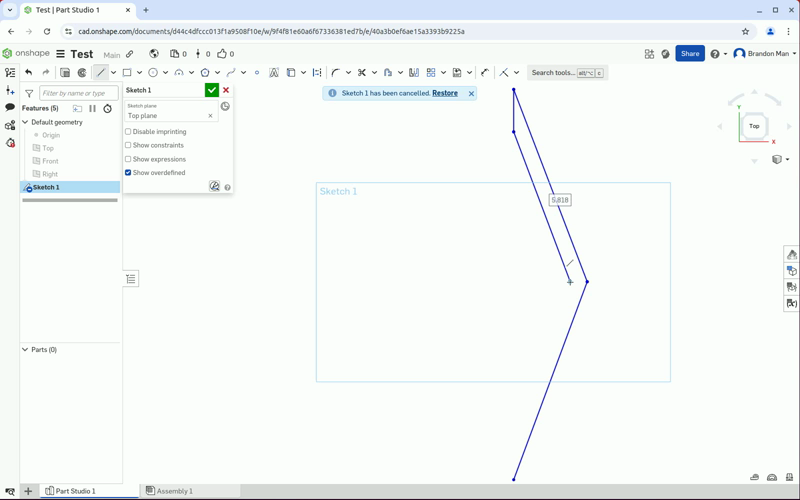
scroll(-6)
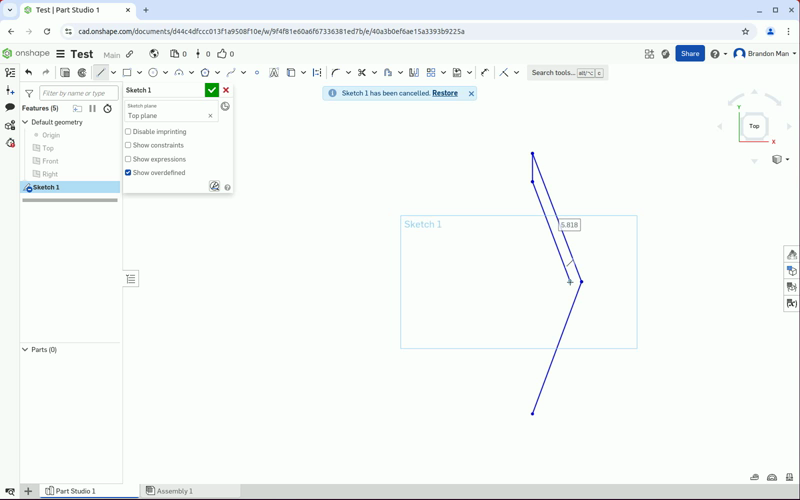
scroll(-6)
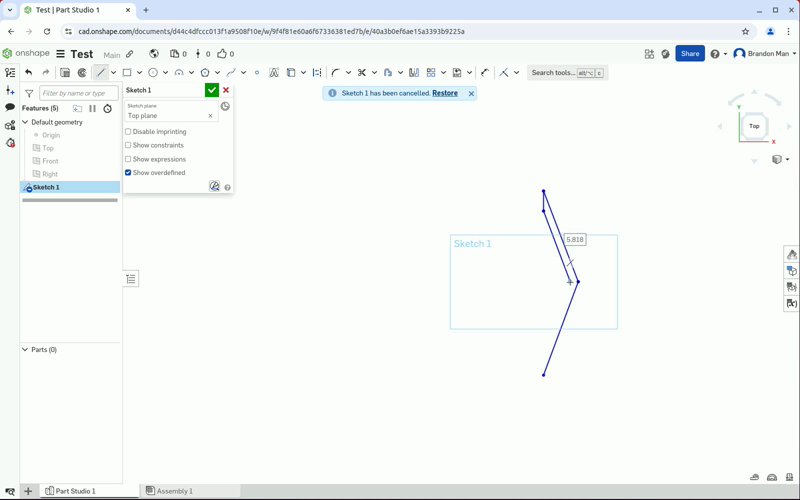
scroll(-6)
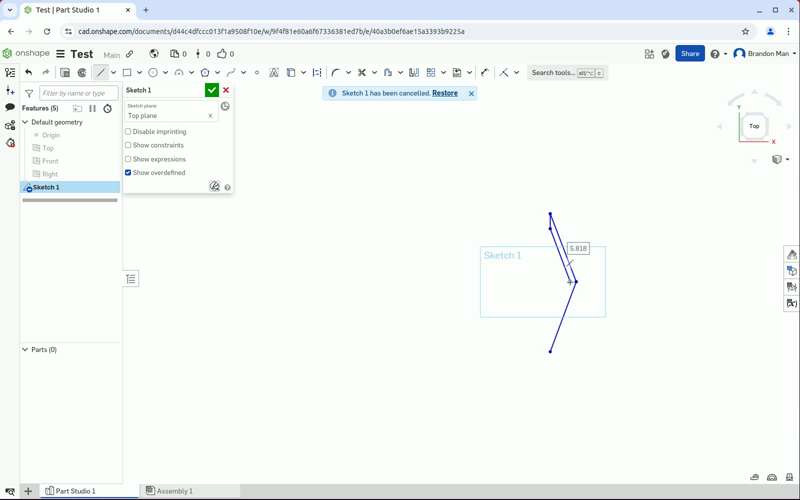
scroll(-6)
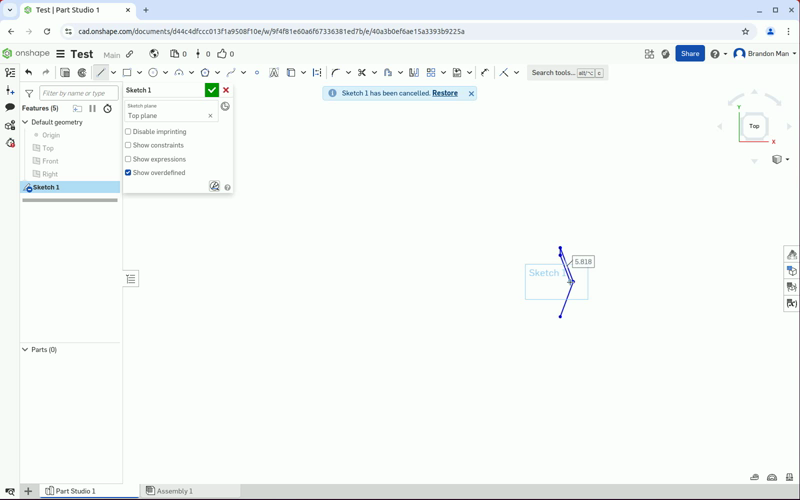
key_up(shift)
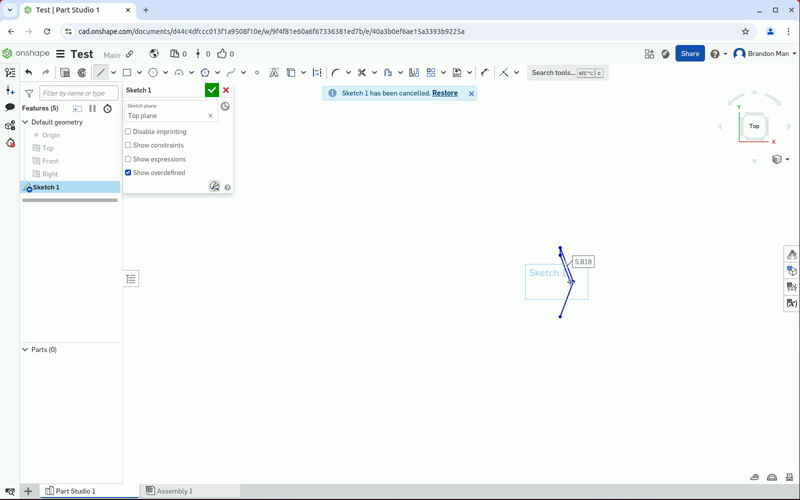
key_down(shift)
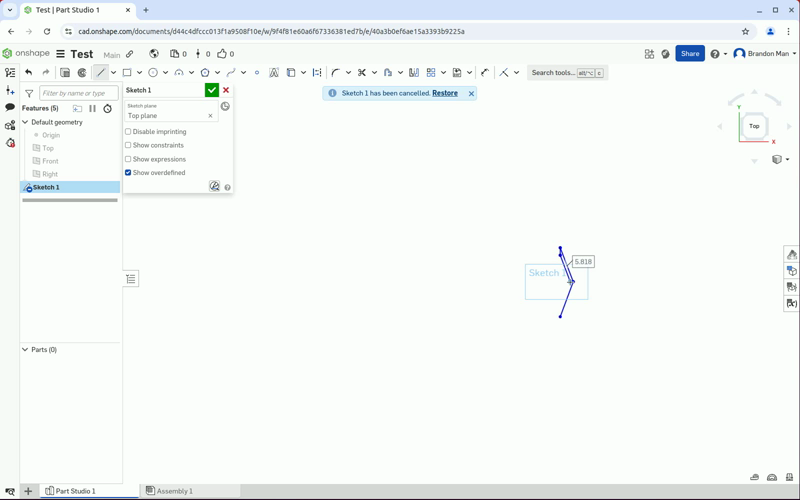
mouse_move(589, 281)
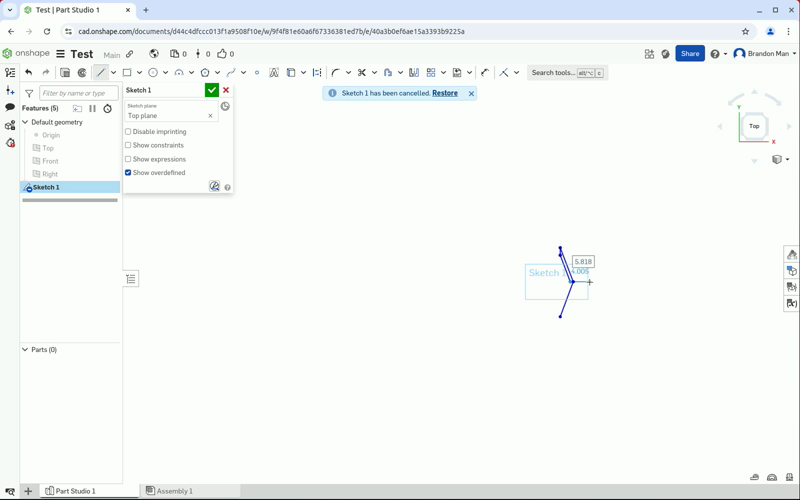
mouse_move(560, 309)
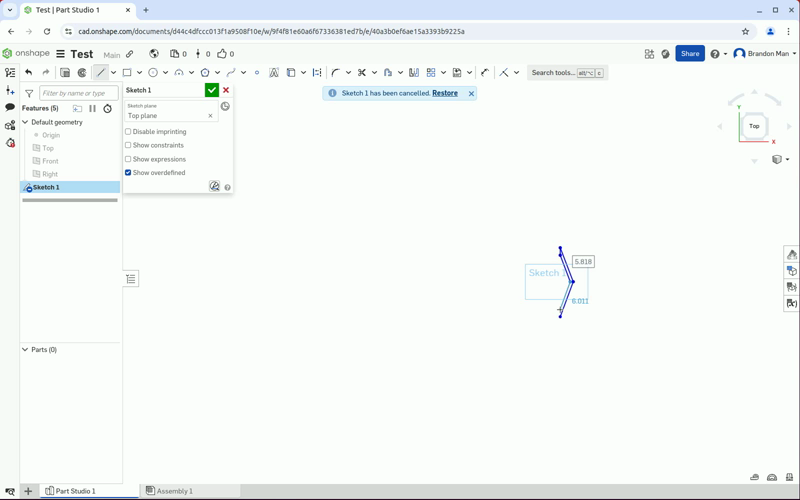
click(560, 309)
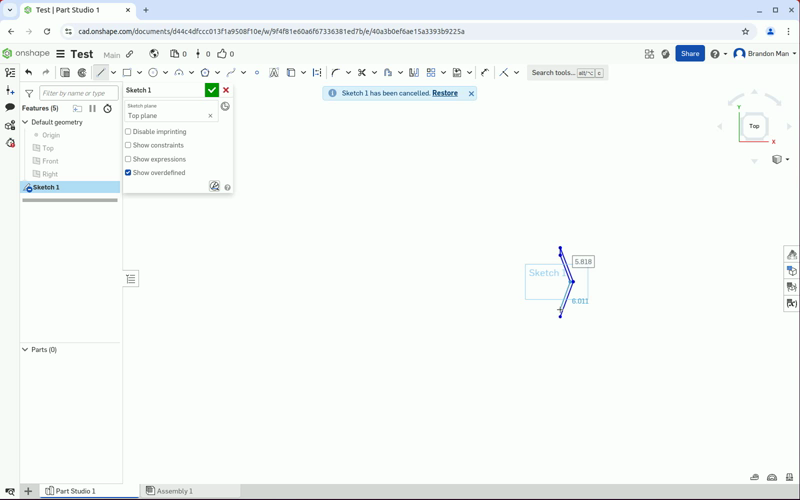
key_up(shift)
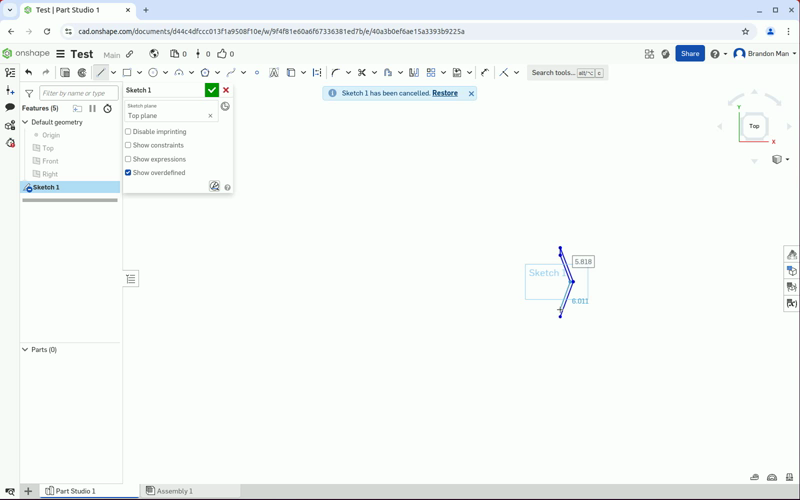
mouse_move(589, 309)
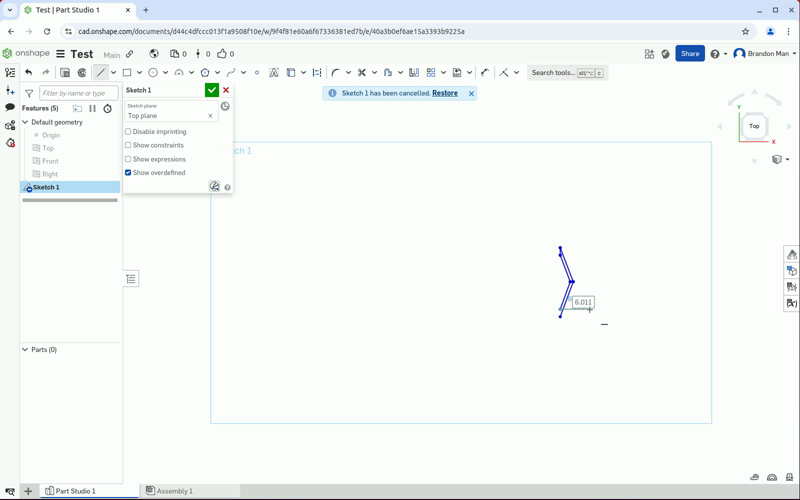
key_down(shift)
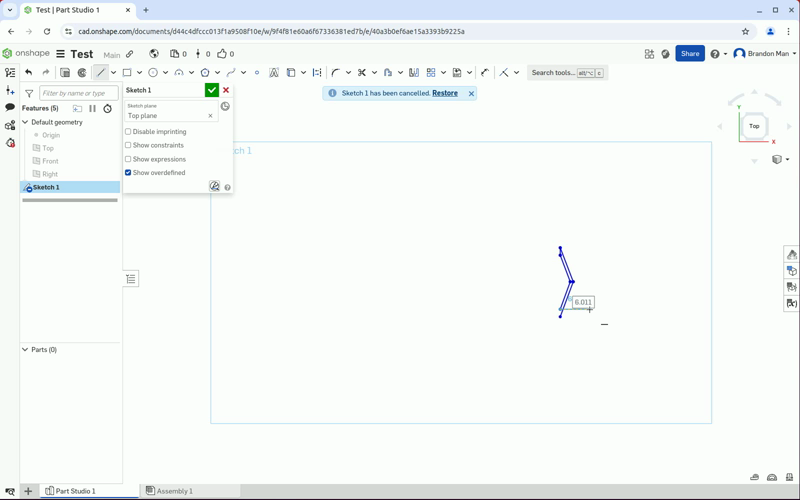
mouse_move(560, 316)
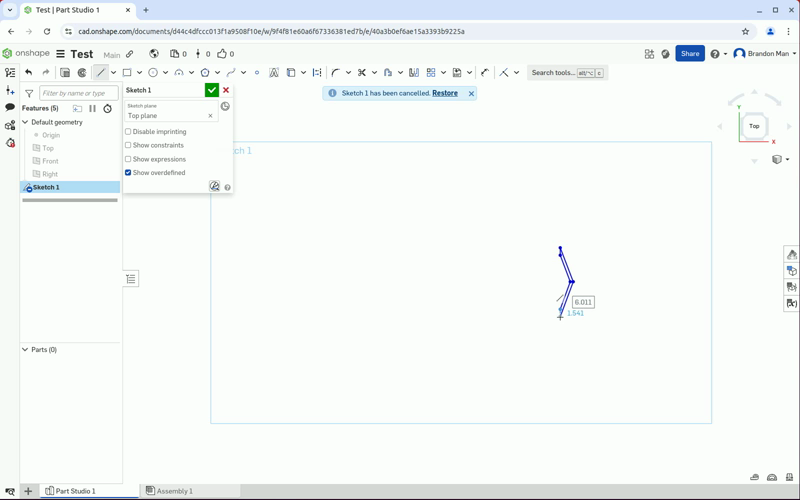
key_up(shift)
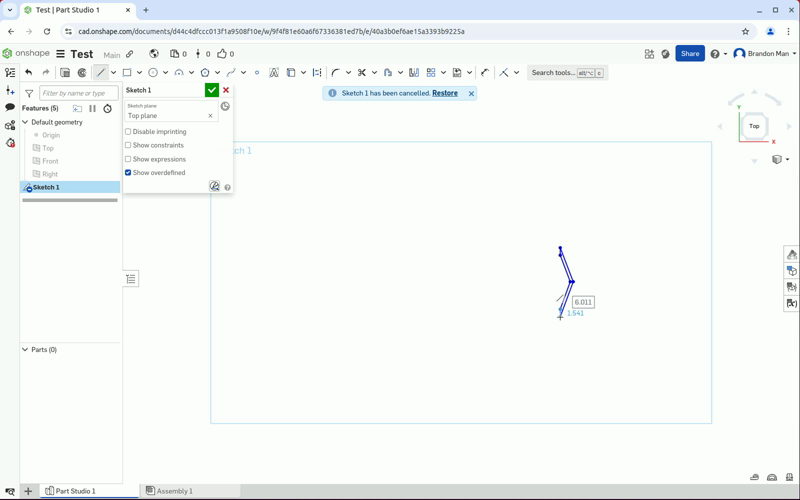
click(560, 316)
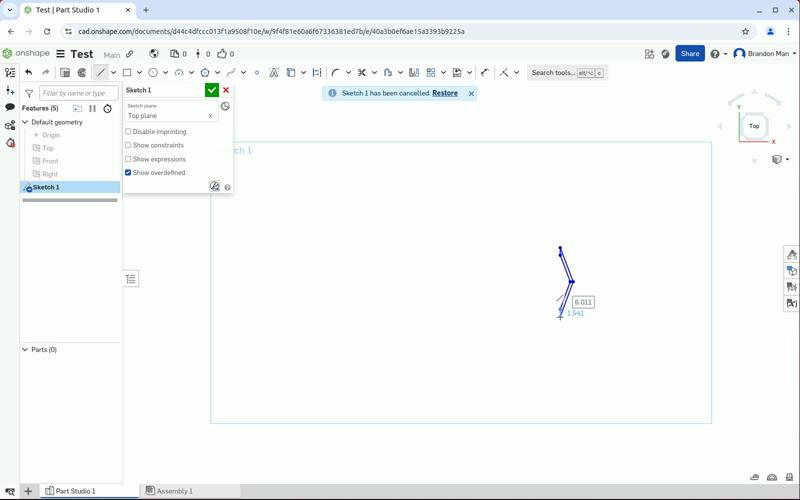
key(esc)
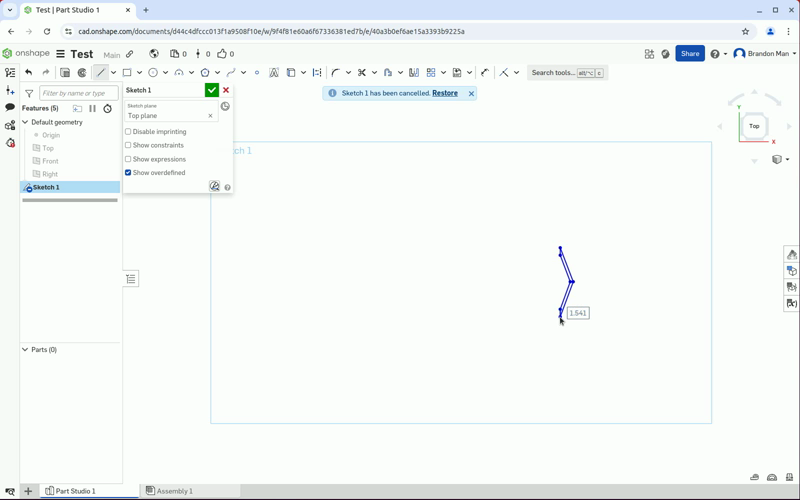
mouse_move(561, 253)
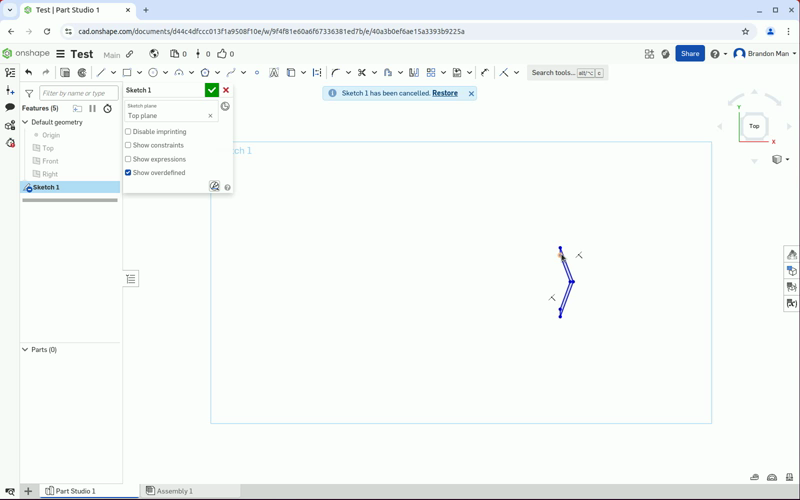
scroll(6)
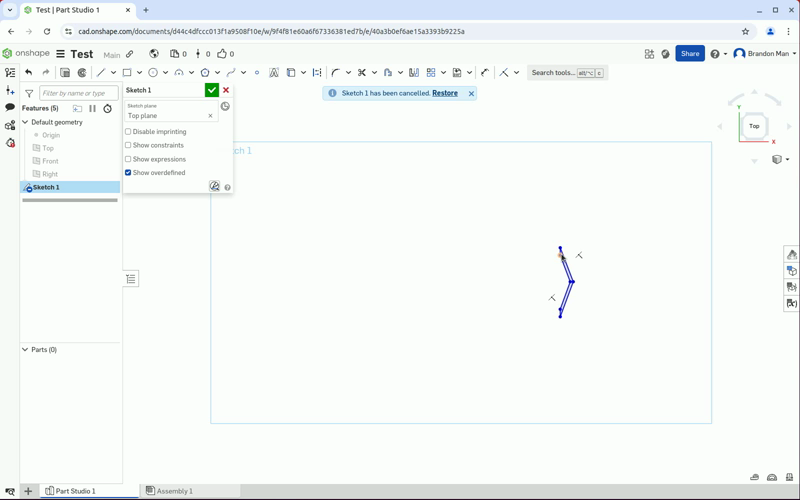
scroll(6)
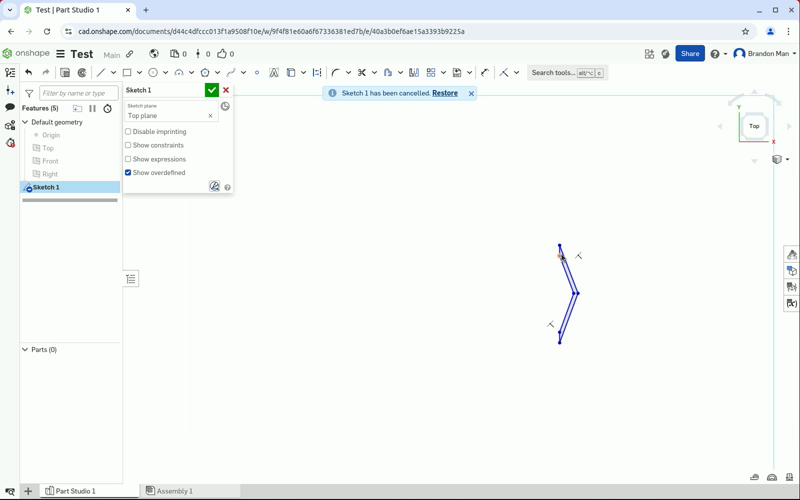
scroll(6)
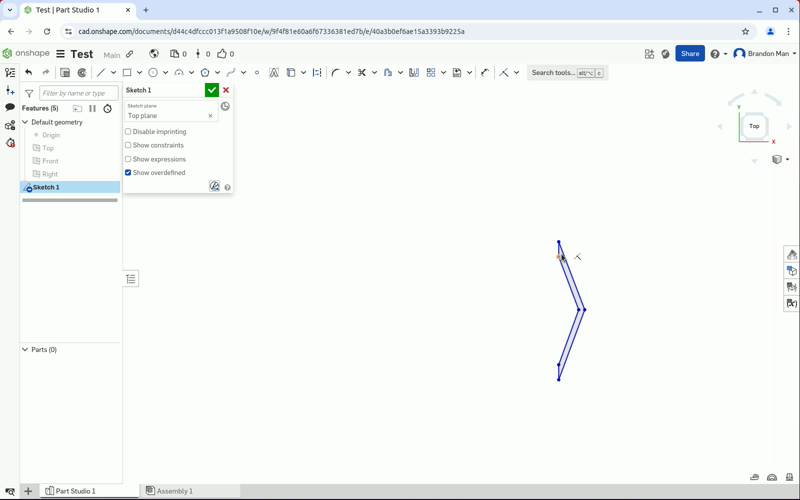
scroll(6)
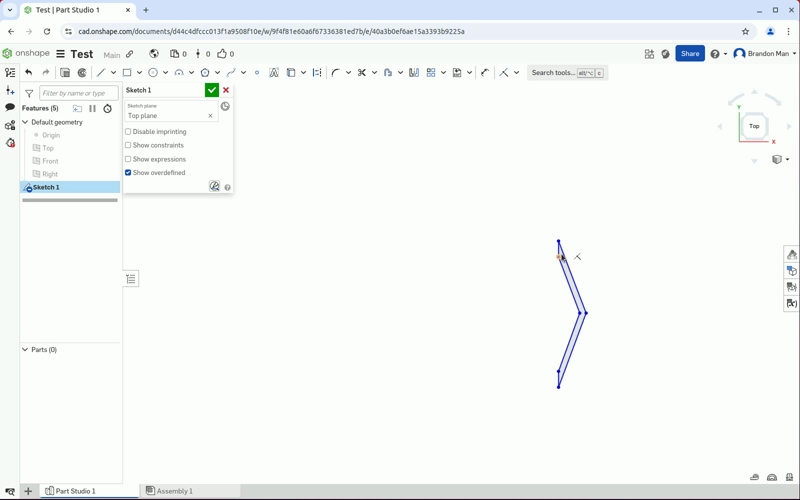
scroll(6)
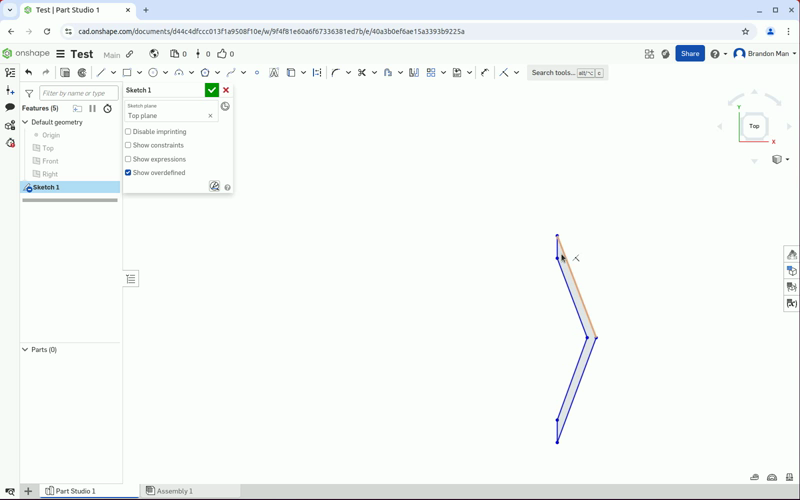
scroll(6)
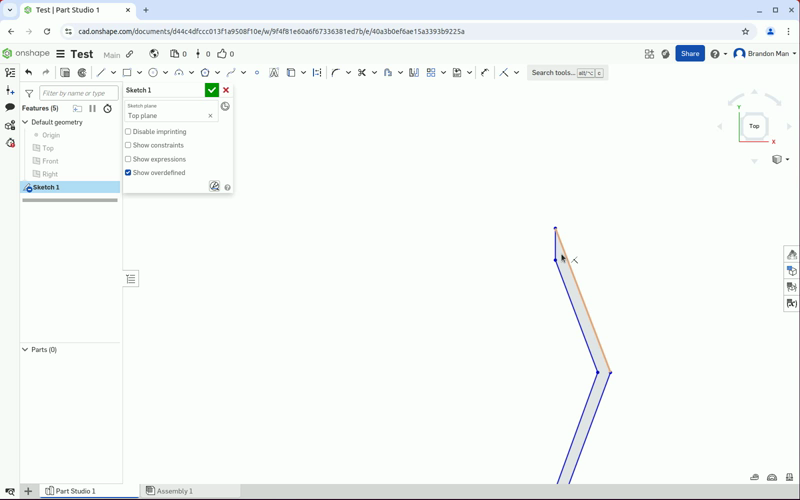
scroll(6)
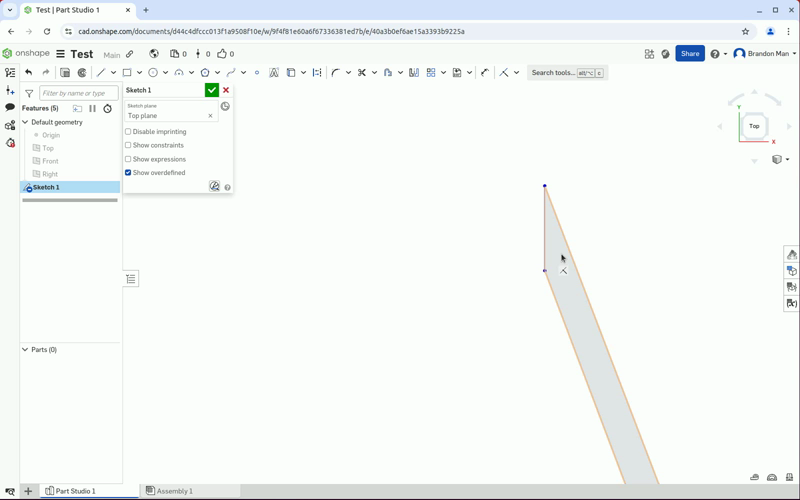
click(561, 253)
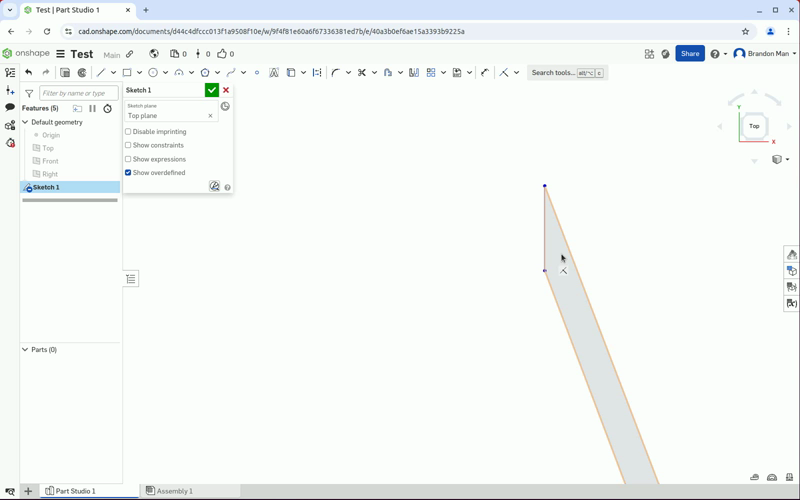
scroll(-6)
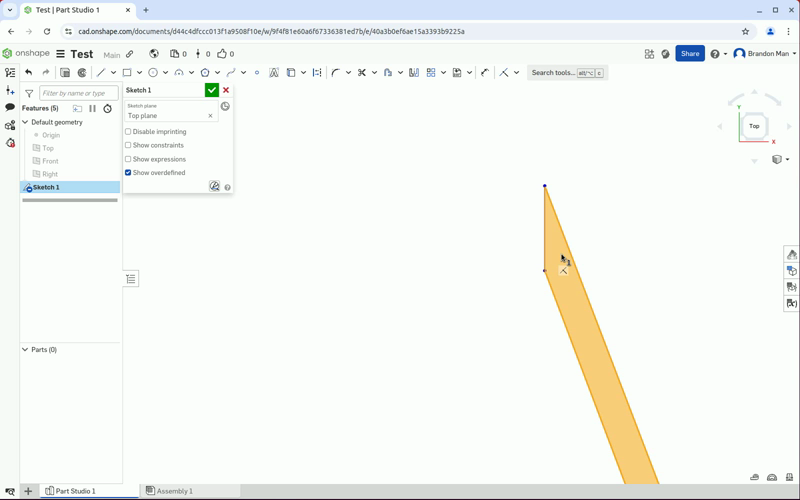
scroll(-6)
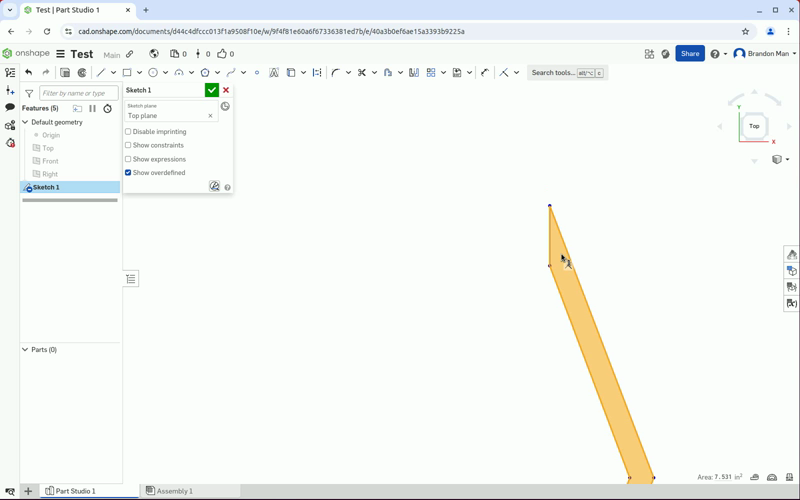
scroll(-6)
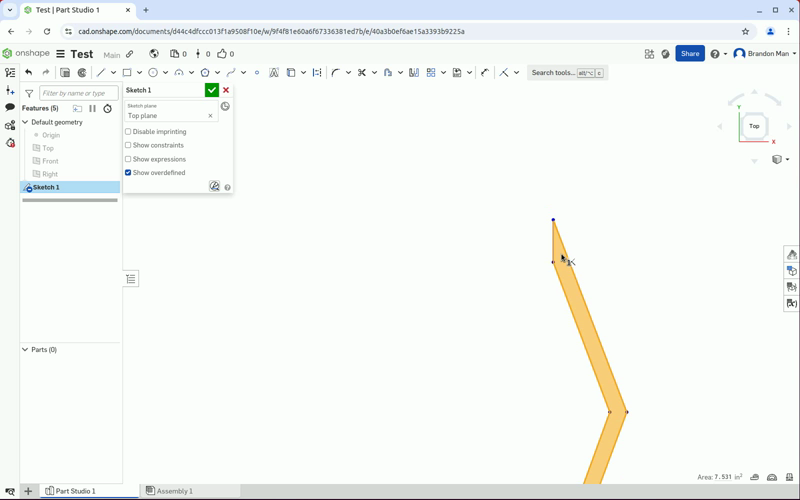
scroll(-6)
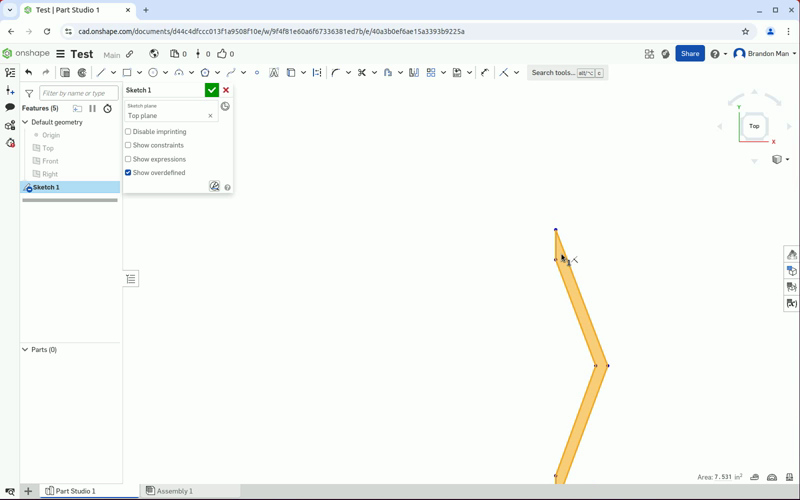
scroll(-6)
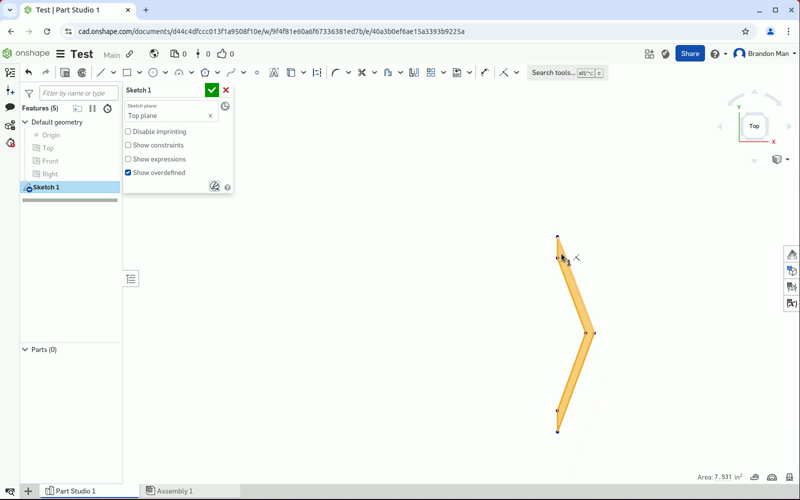
scroll(-6)
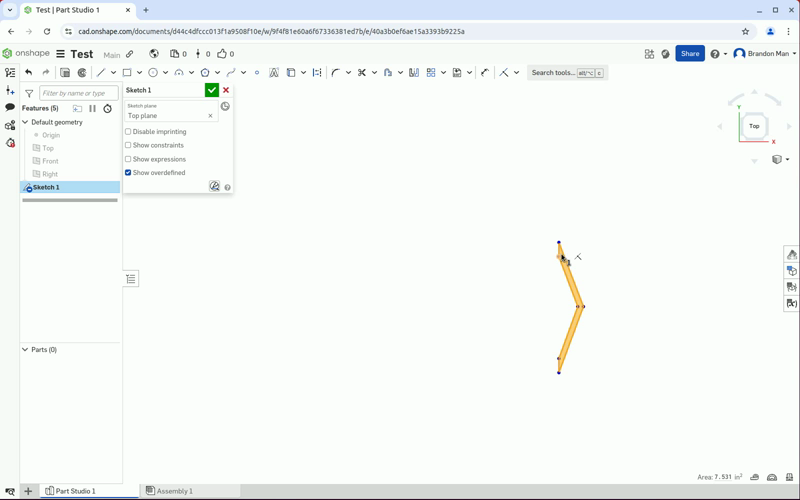
scroll(-6)
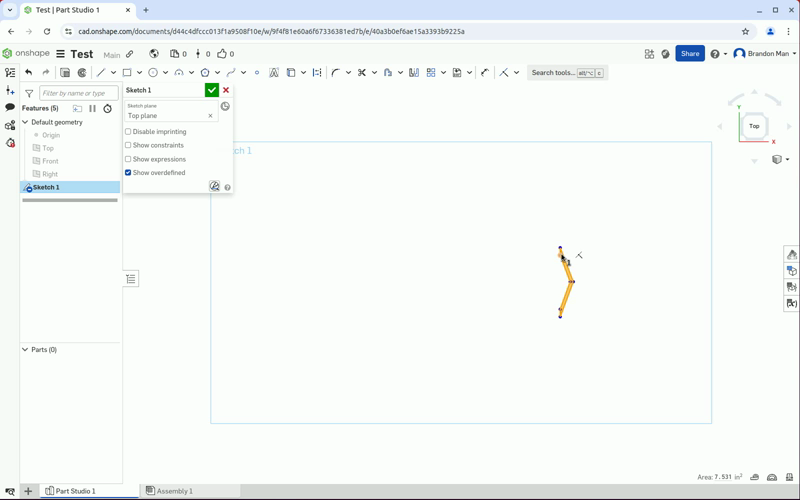
mouse_move(73, 352)
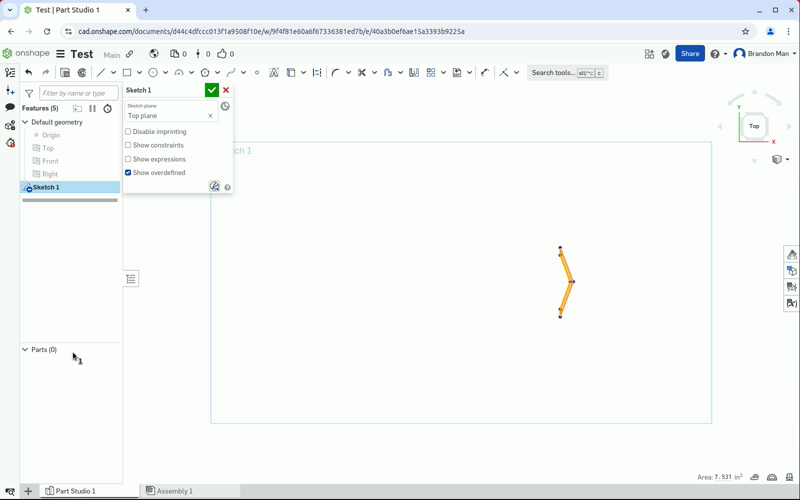
key(shift+y)
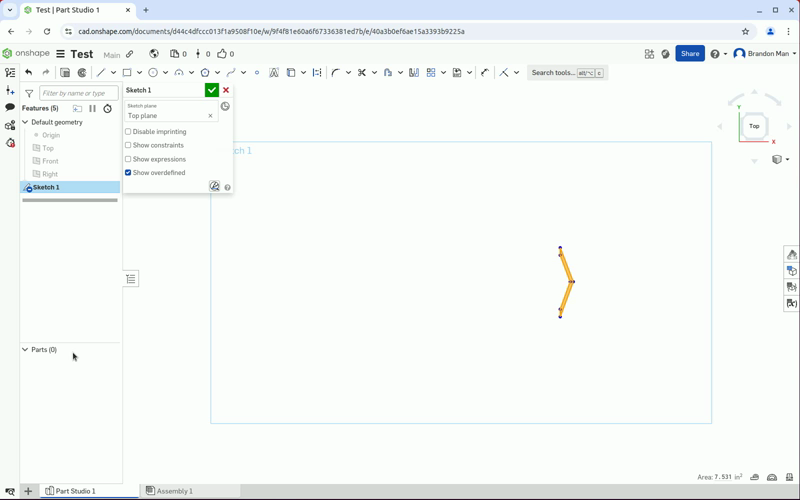
key(shift+e)
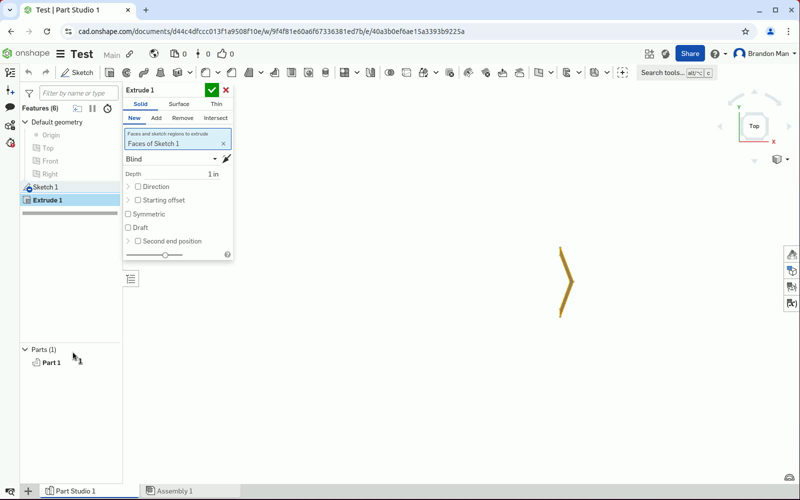
mouse_move(143, 106)
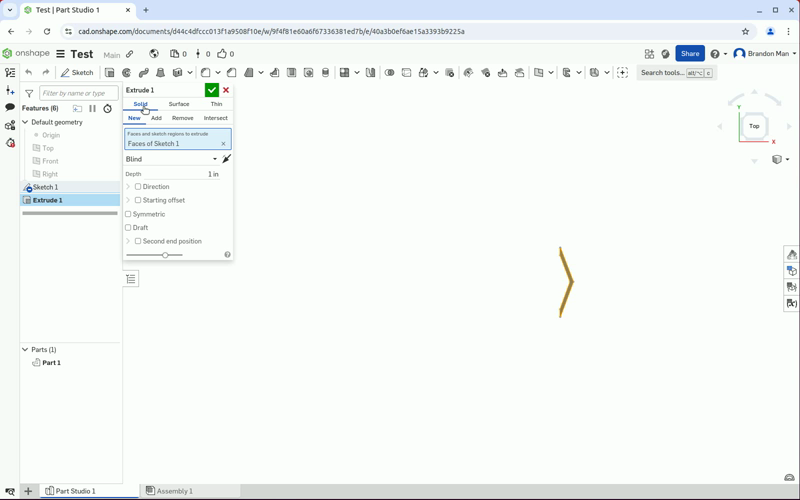
click(143, 106)
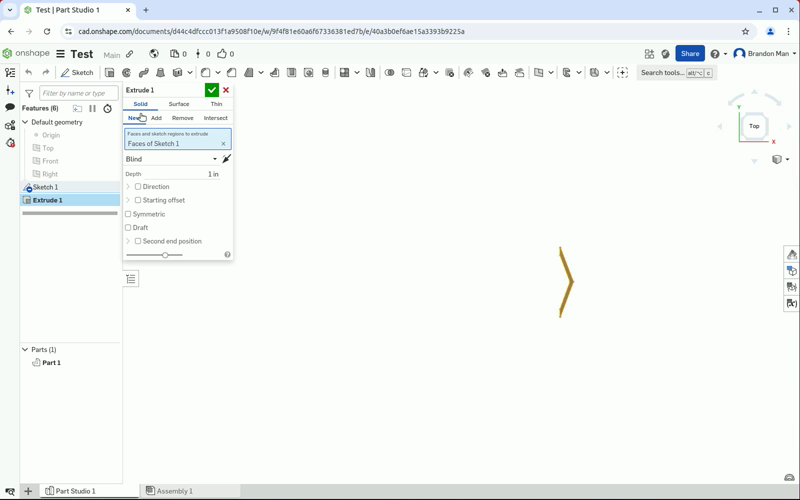
mouse_move(137, 120)
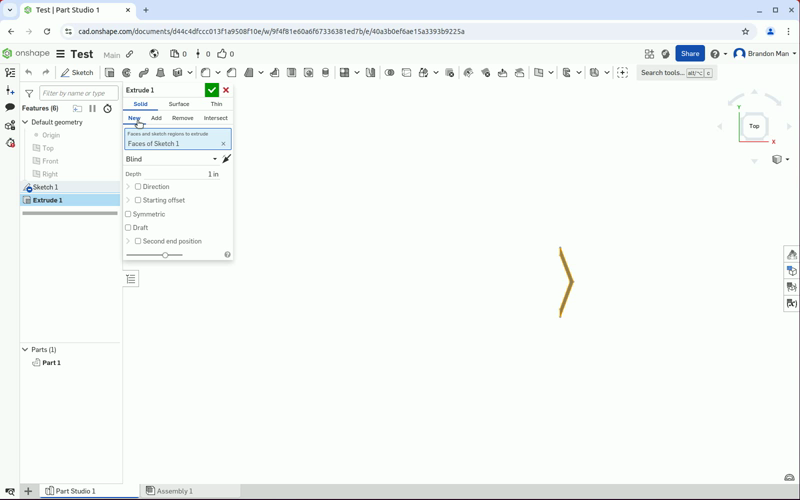
click(137, 120)
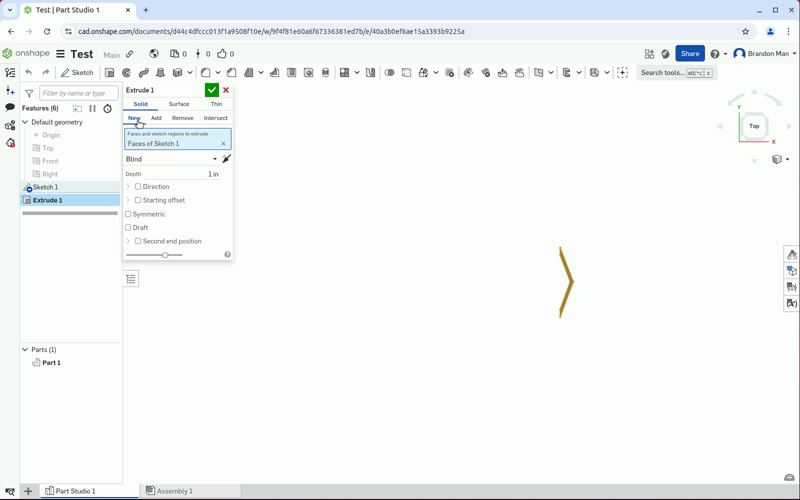
key(tab, 4)
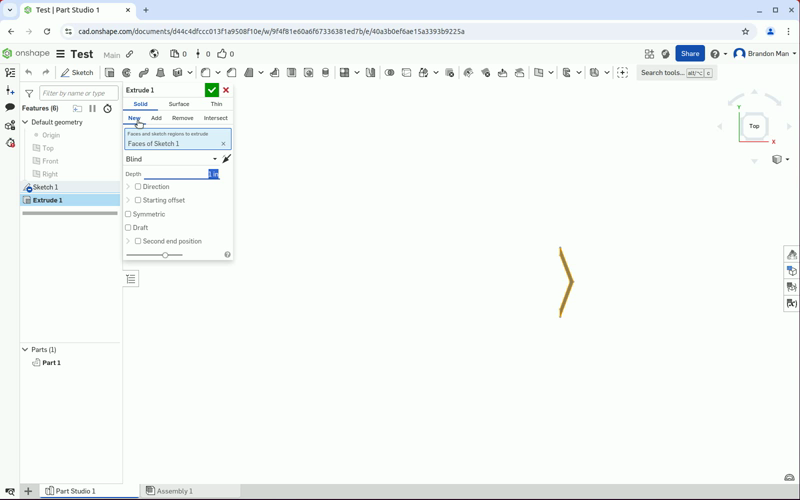
text(18.535)
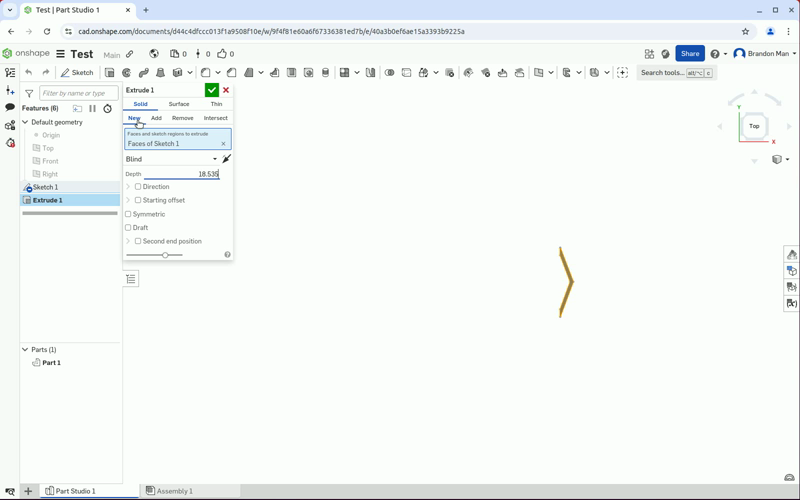
key(enter)
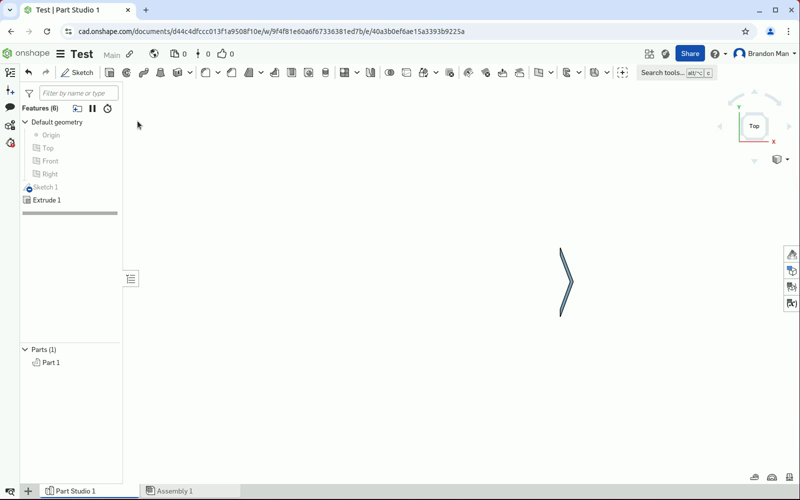
key(shift+h)
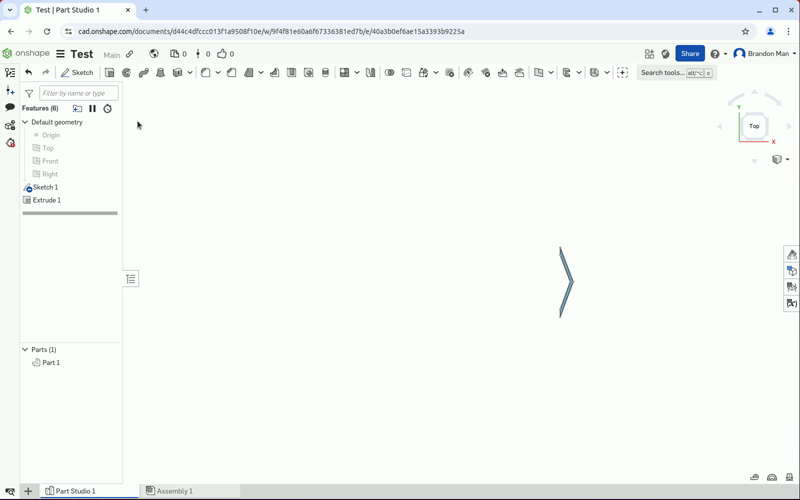
key(shift+h)
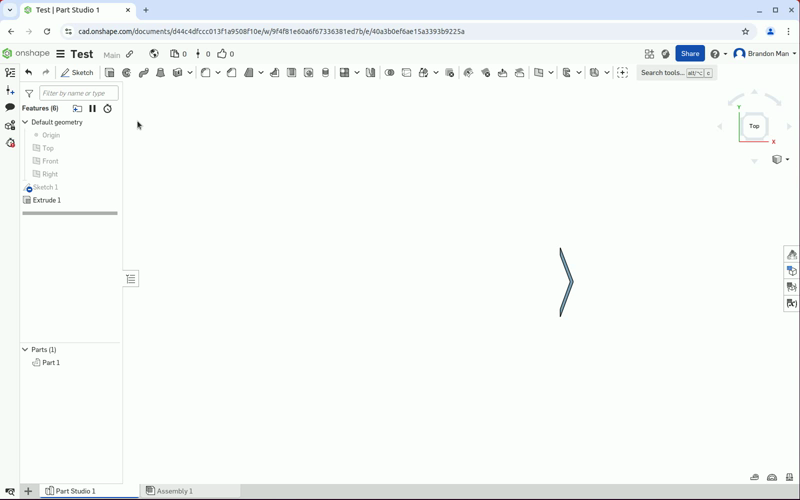
mouse_move(73, 189)
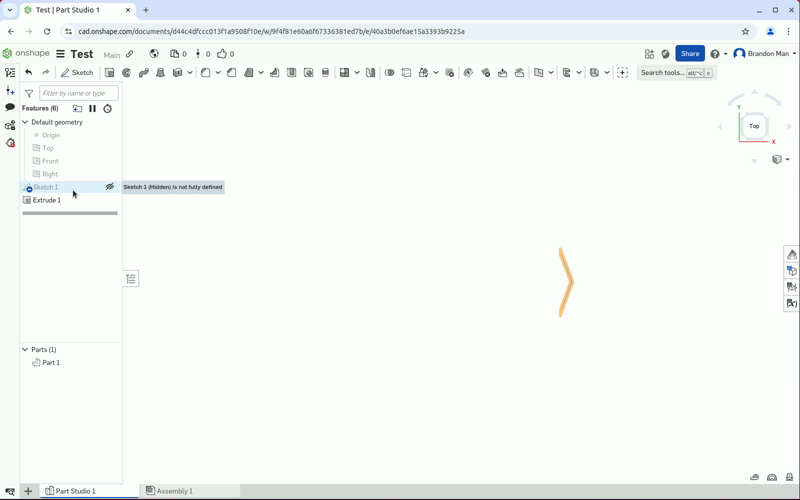
click(73, 189)
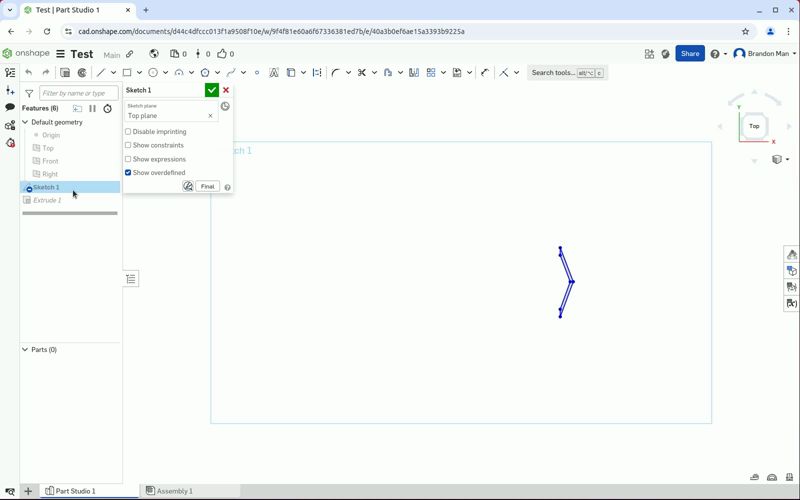
mouse_move(229, 92)
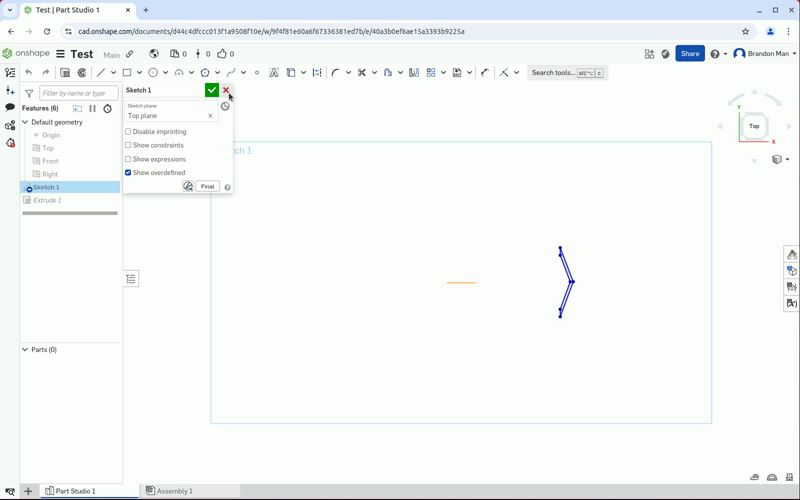
click(229, 92)
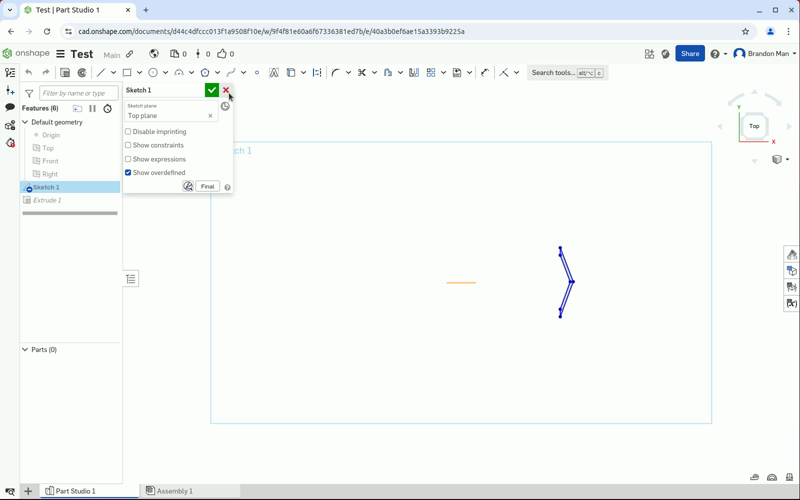
key(shift+s)
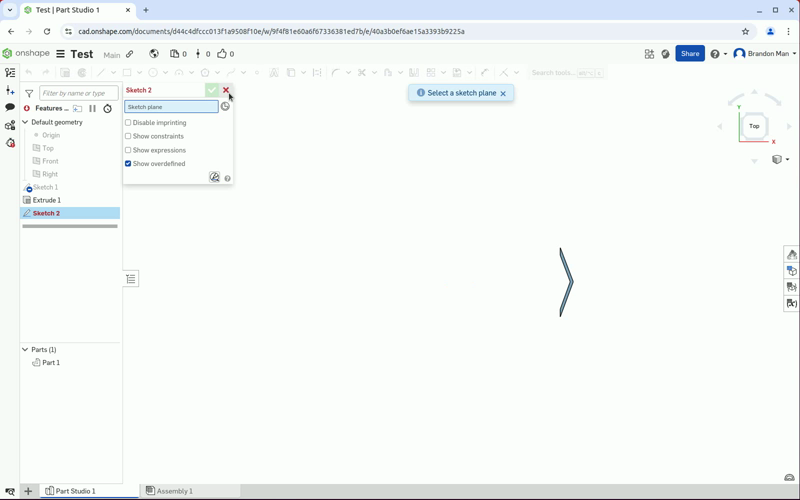
mouse_move(73, 150)
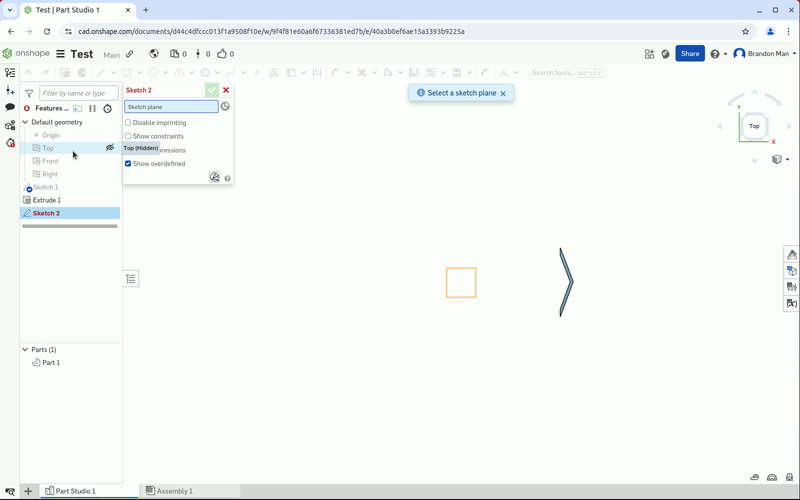
click(73, 150)
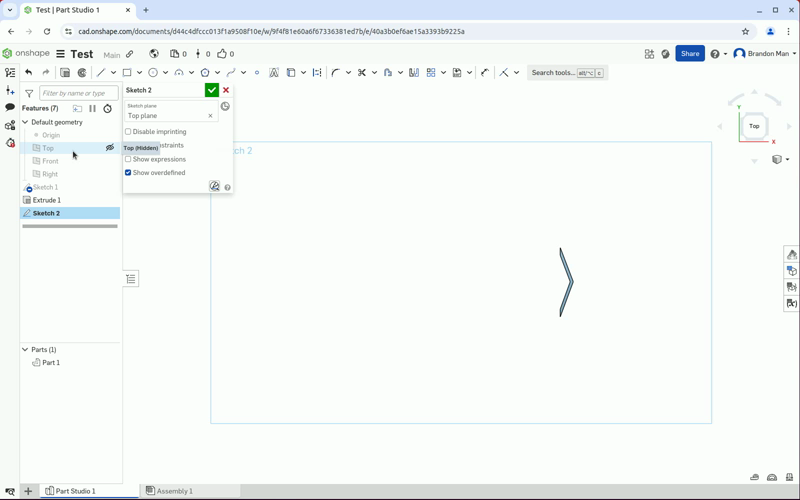
mouse_move(73, 352)
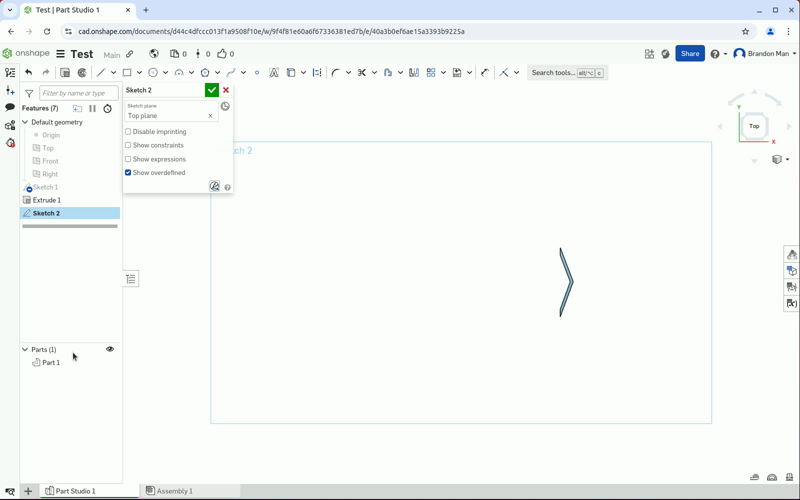
key(y)
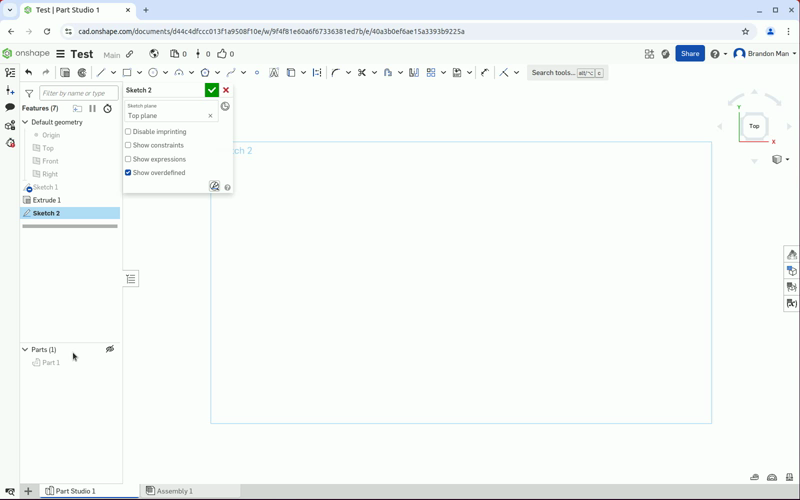
key(l)
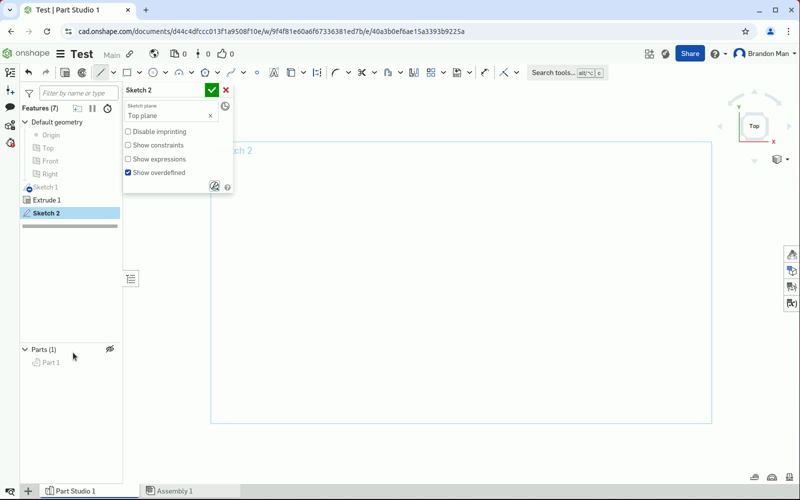
key_down(shift)
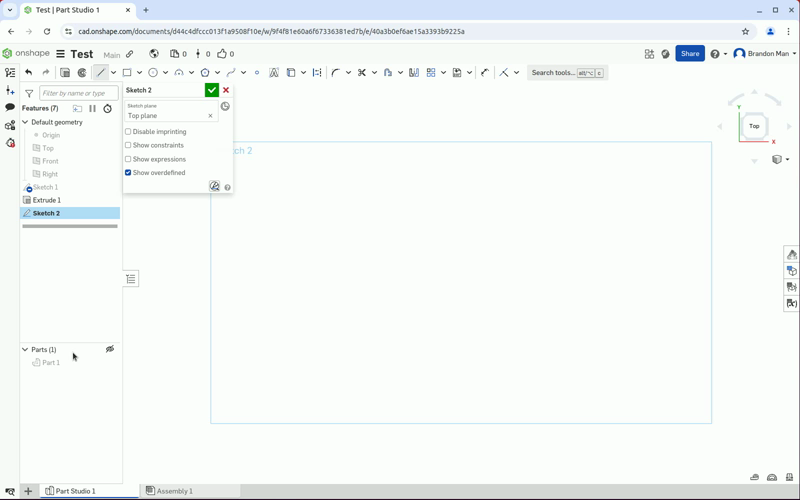
mouse_move(361, 316)
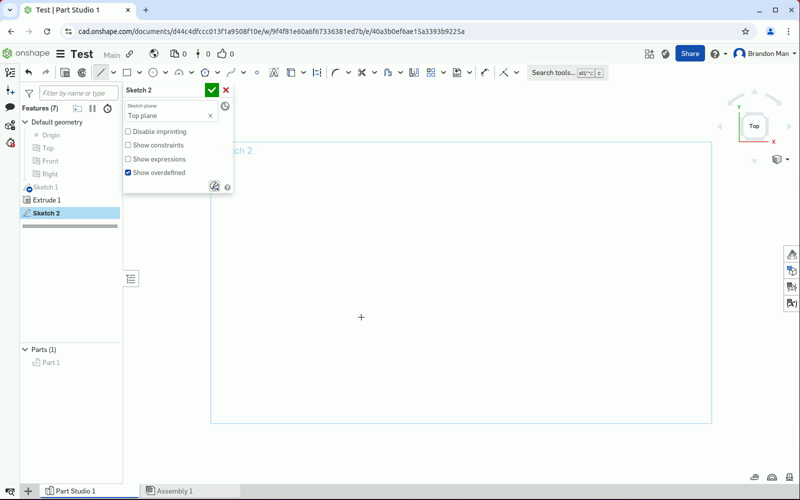
click(361, 316)
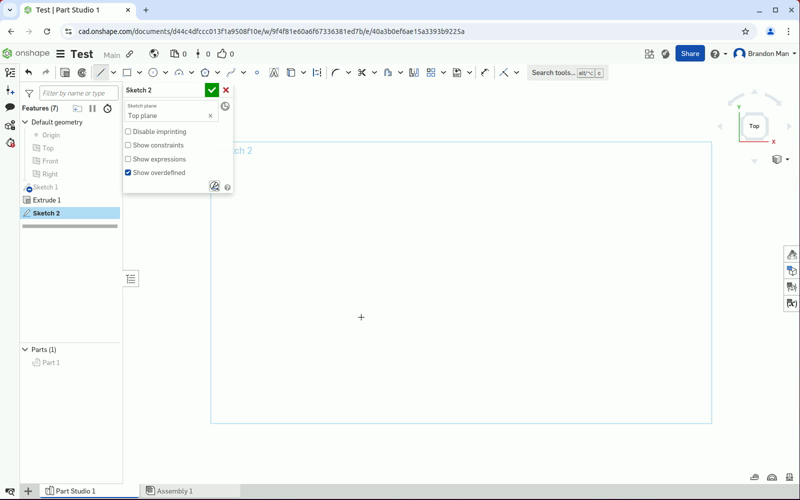
key_up(shift)
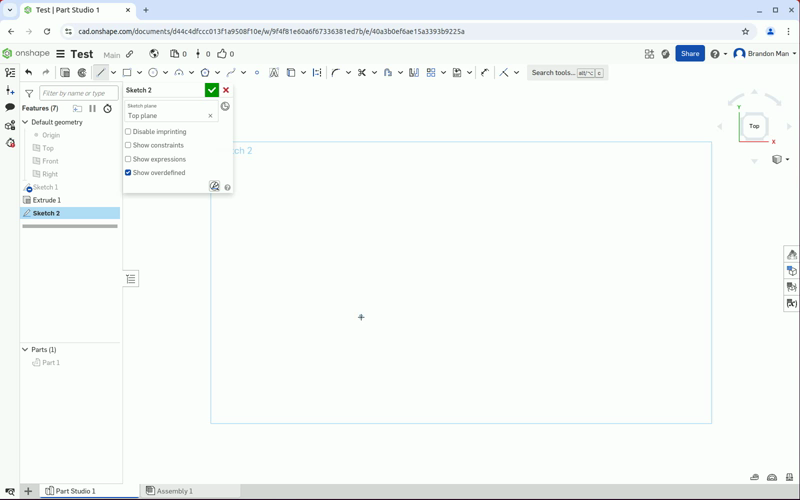
key_down(shift)
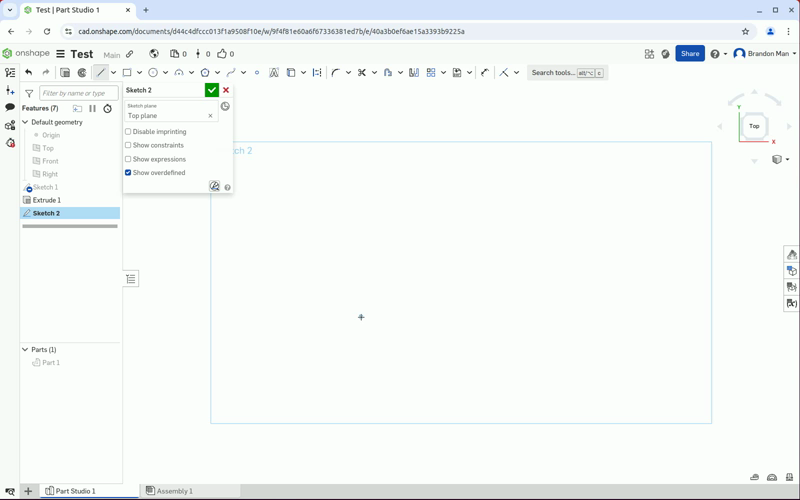
mouse_move(560, 316)
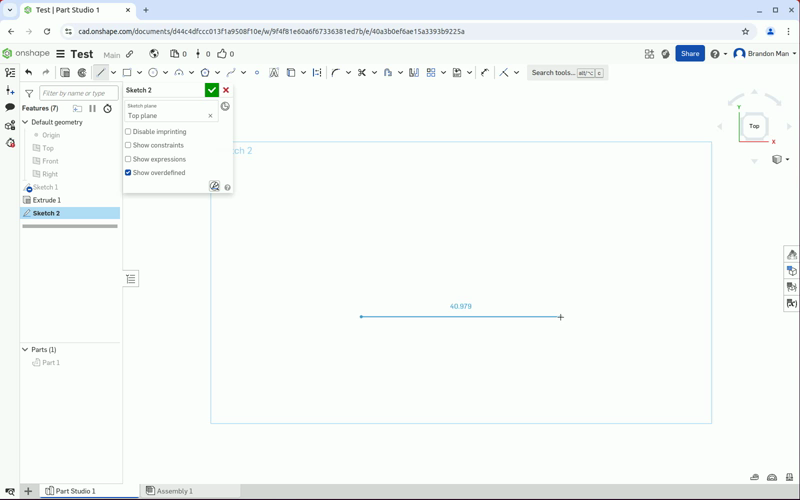
click(560, 316)
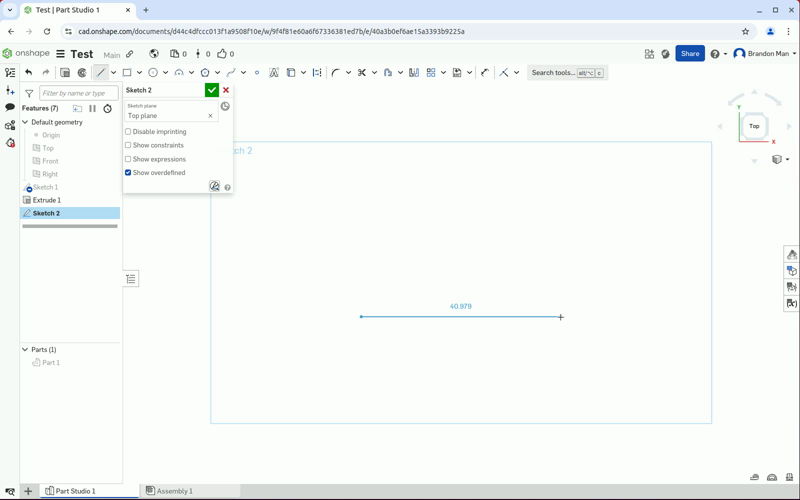
key_up(shift)
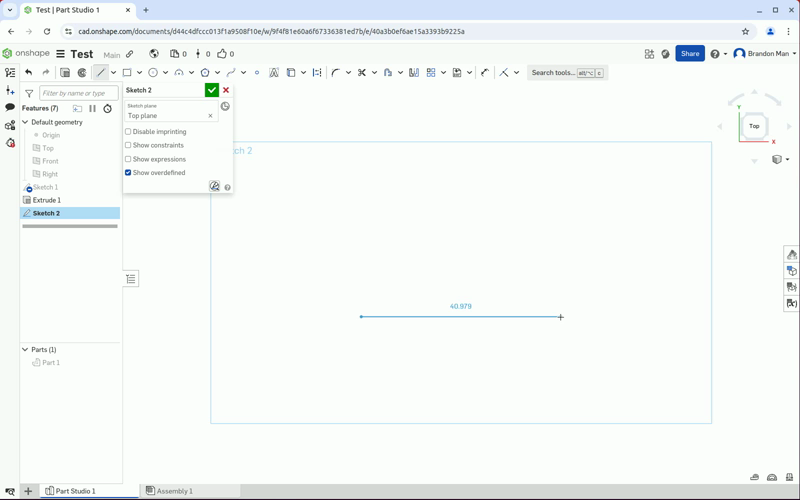
key_down(shift)
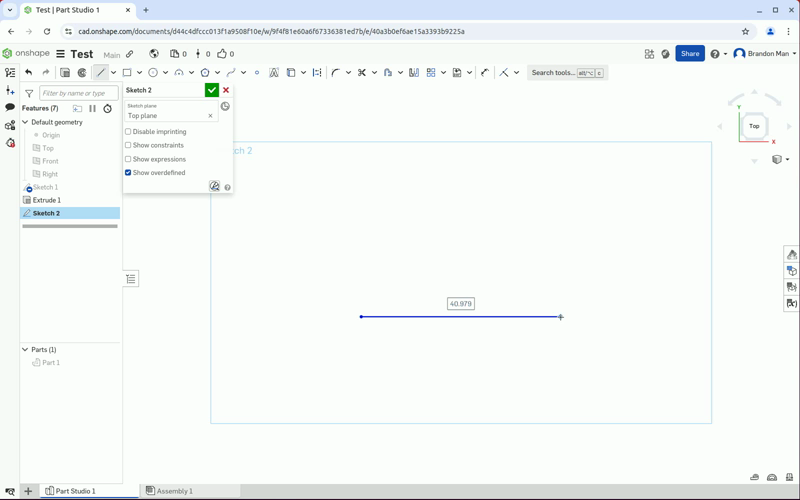
mouse_move(589, 316)
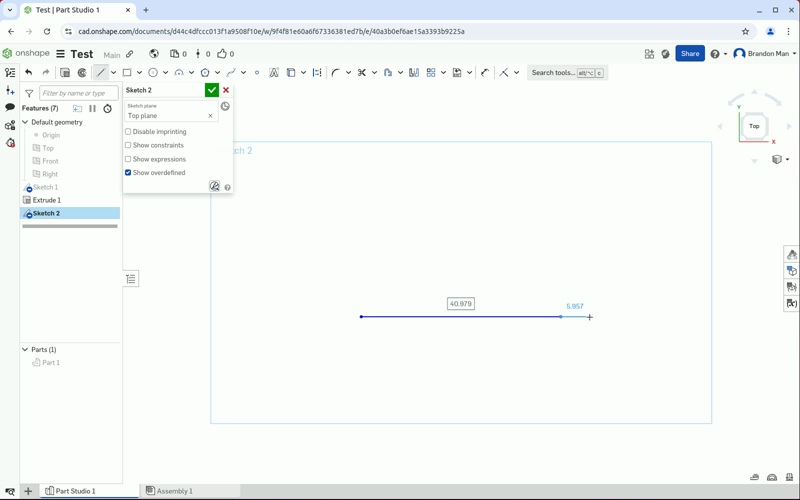
mouse_move(560, 308)
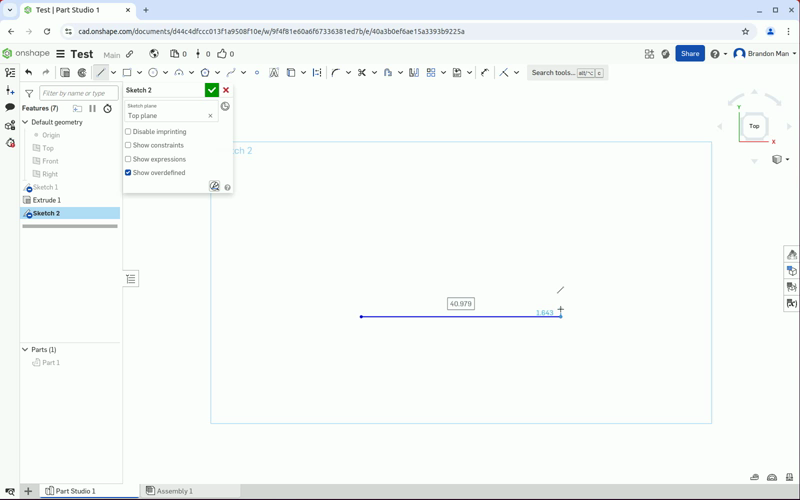
click(560, 308)
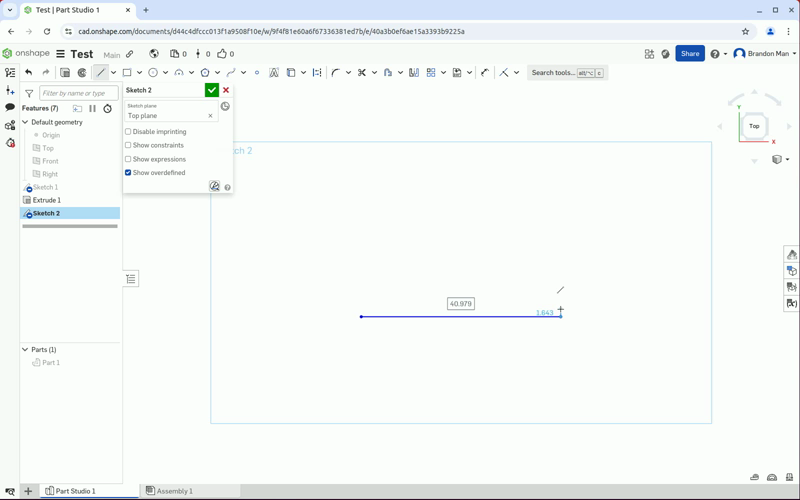
key_up(shift)
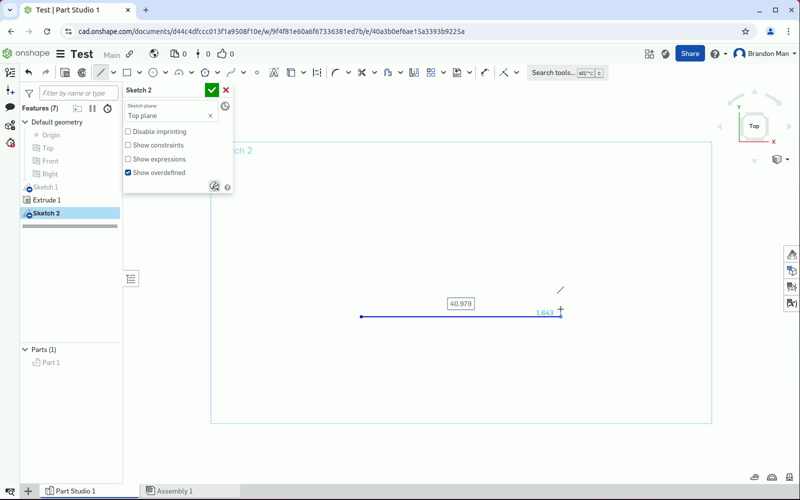
key_down(shift)
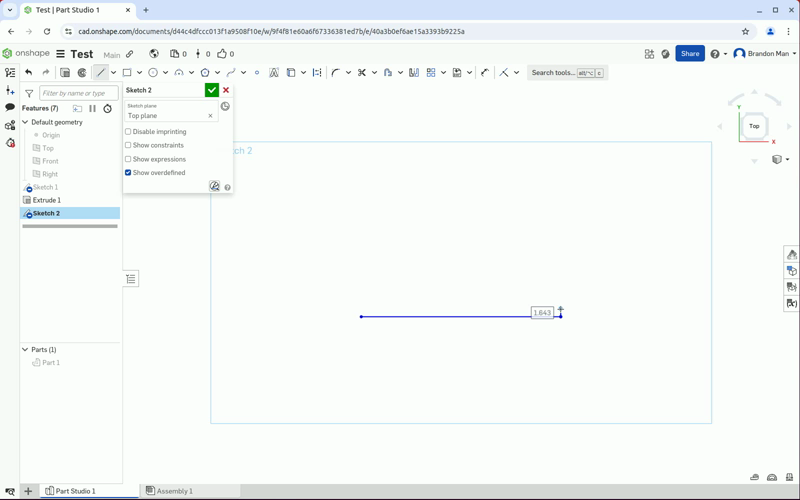
mouse_move(589, 308)
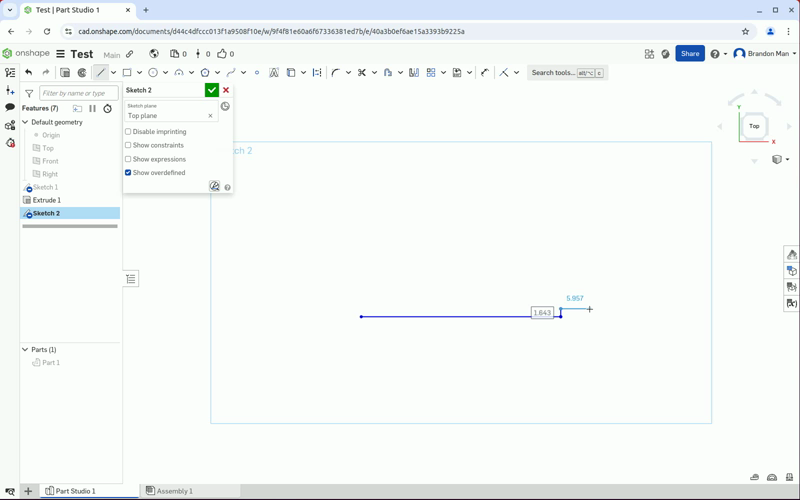
mouse_move(560, 256)
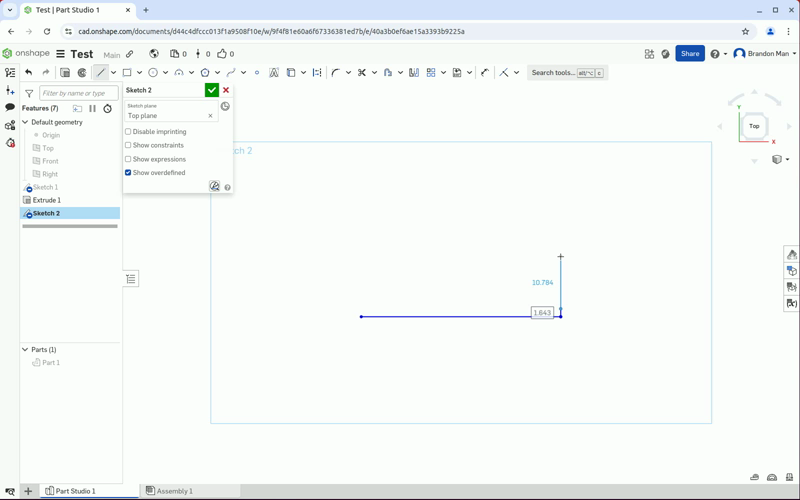
click(560, 256)
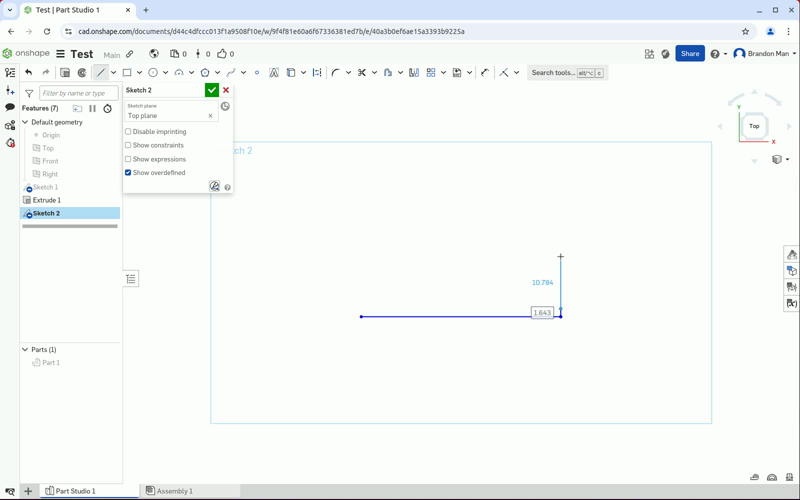
key_up(shift)
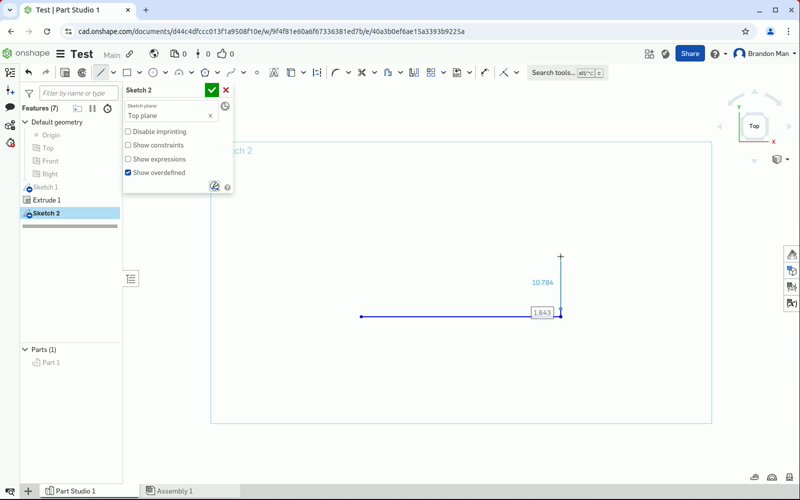
key_down(shift)
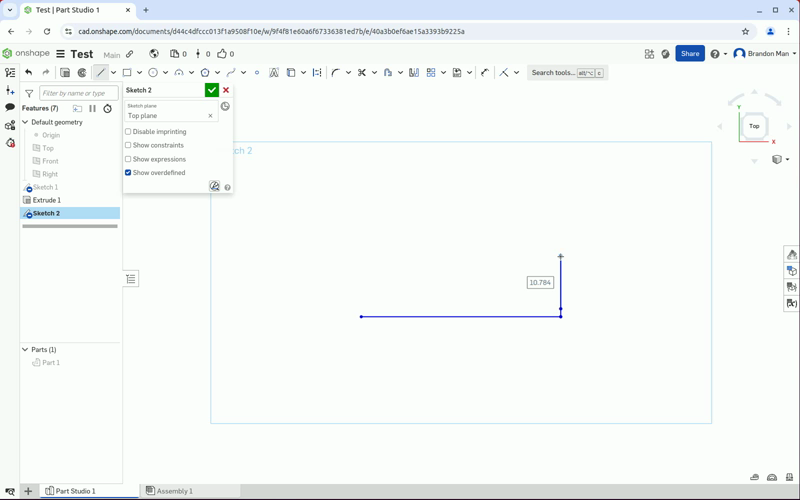
mouse_move(589, 256)
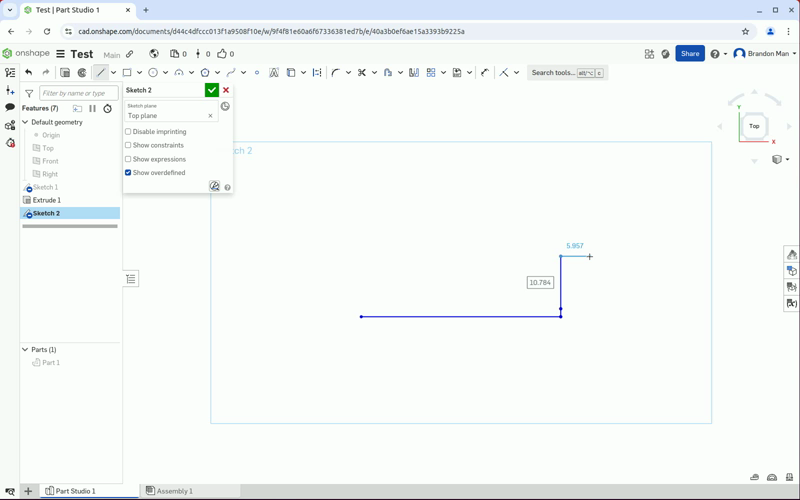
mouse_move(560, 247)
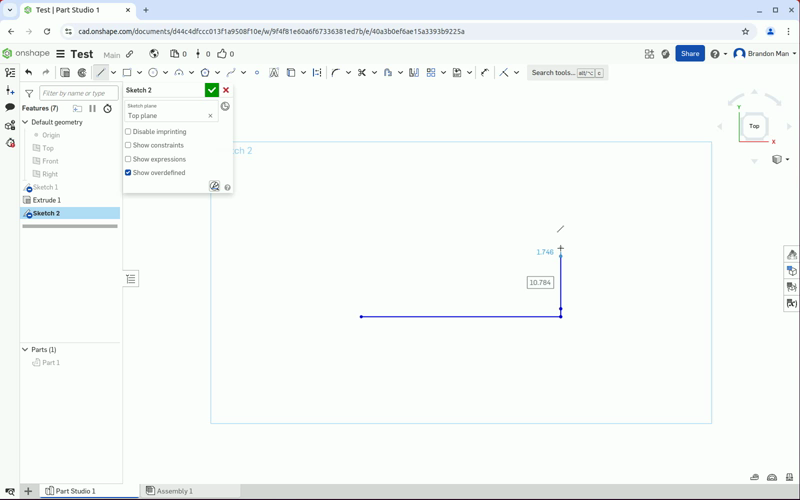
click(560, 247)
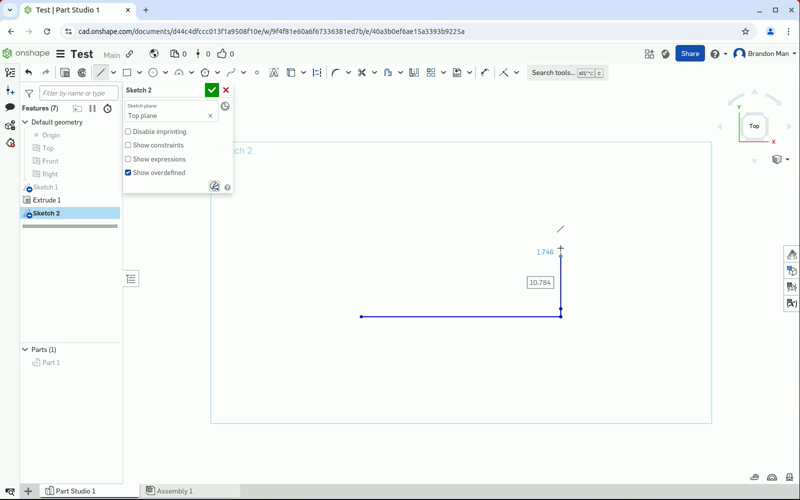
key_up(shift)
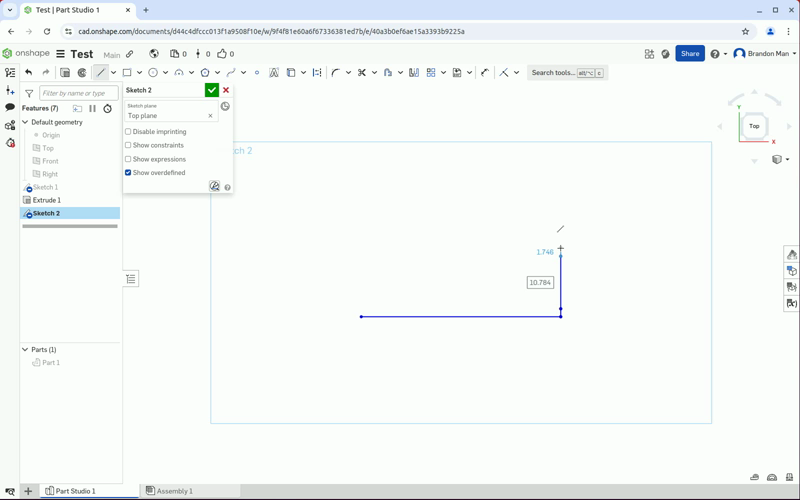
key_down(shift)
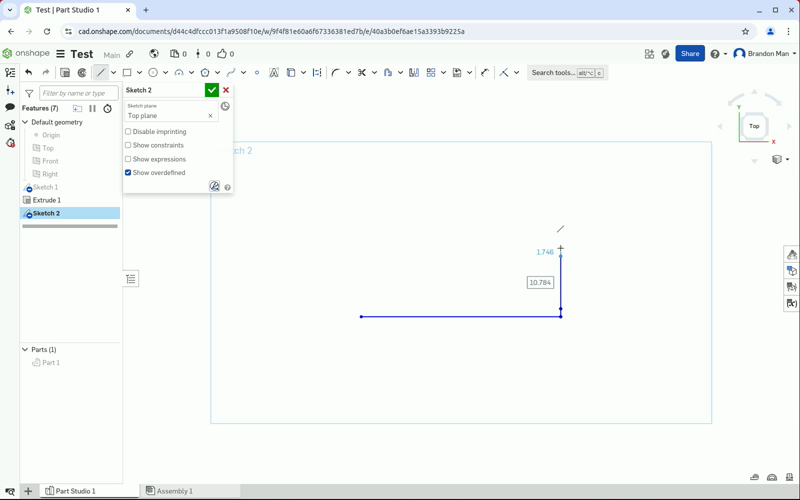
mouse_move(361, 247)
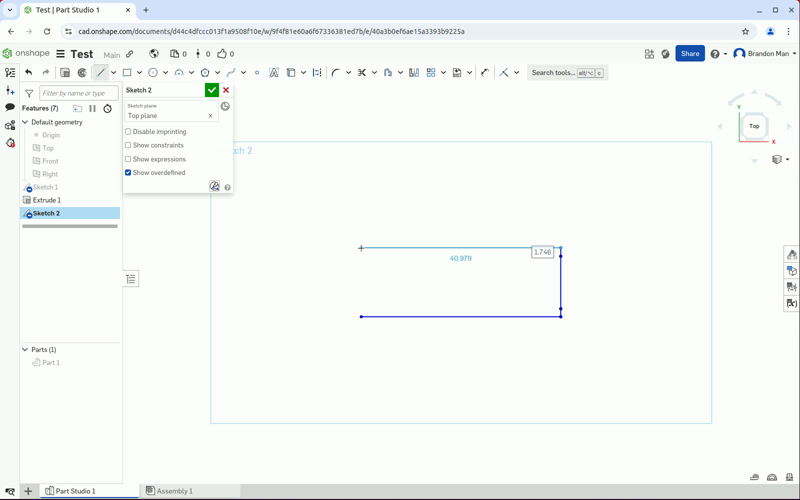
click(361, 247)
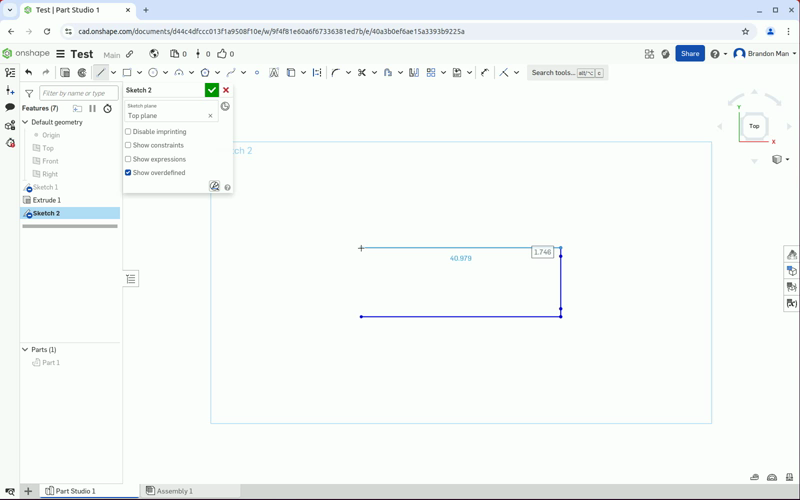
key_up(shift)
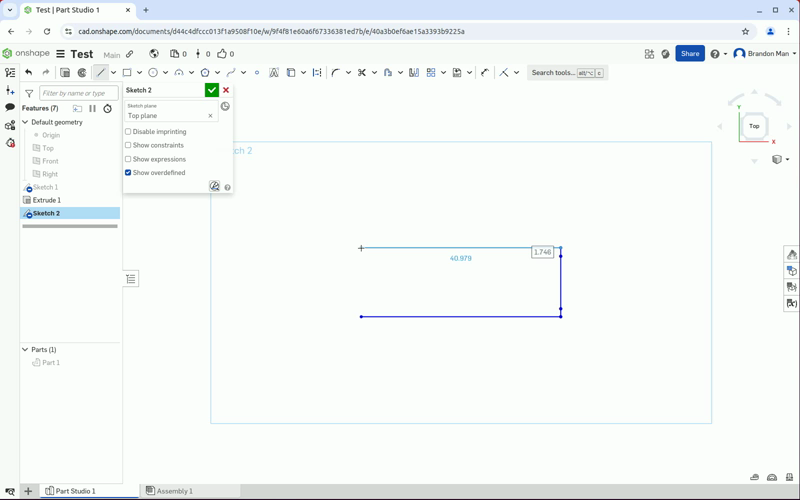
key_down(shift)
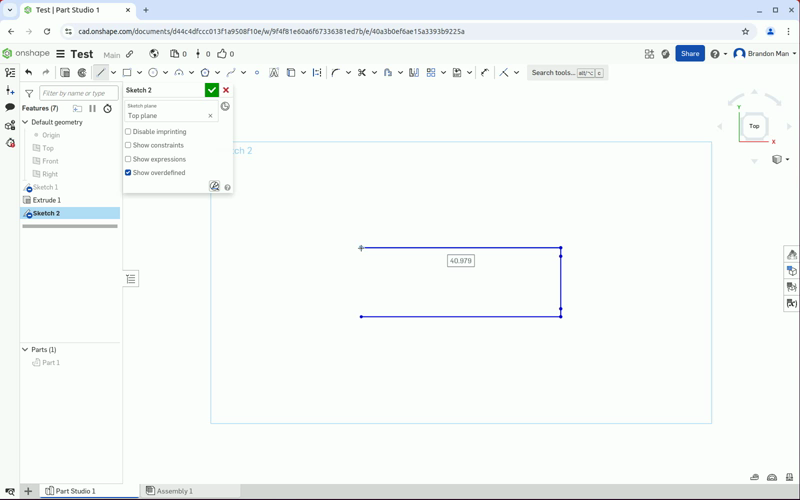
mouse_move(361, 316)
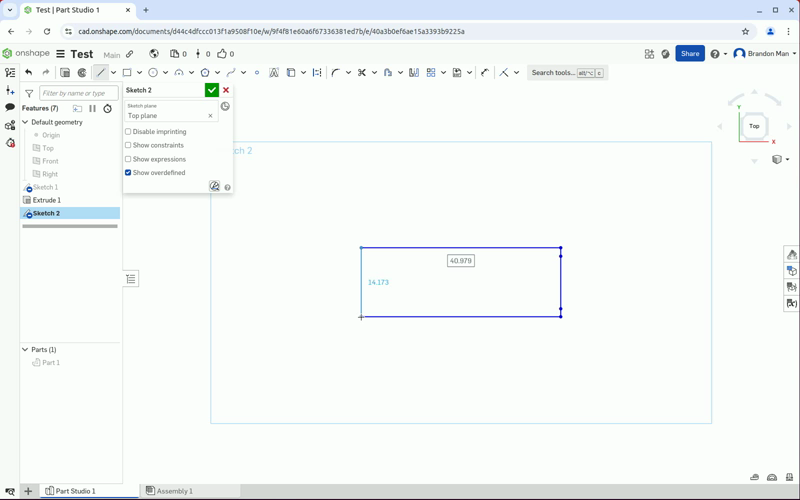
key_up(shift)
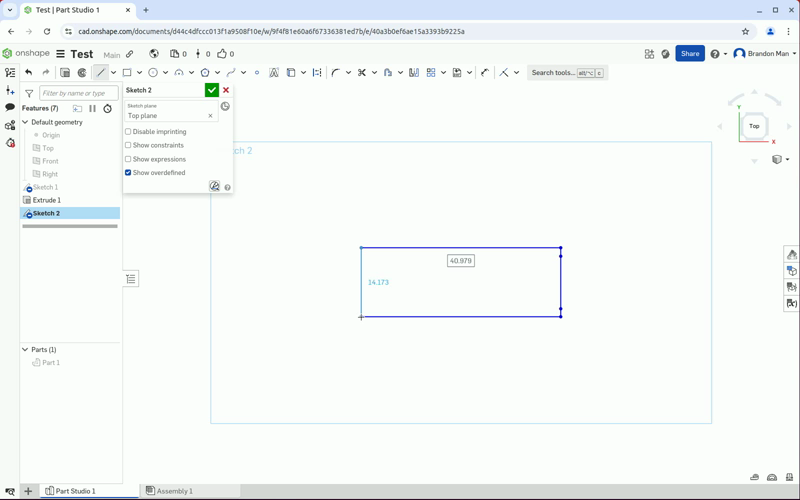
click(361, 316)
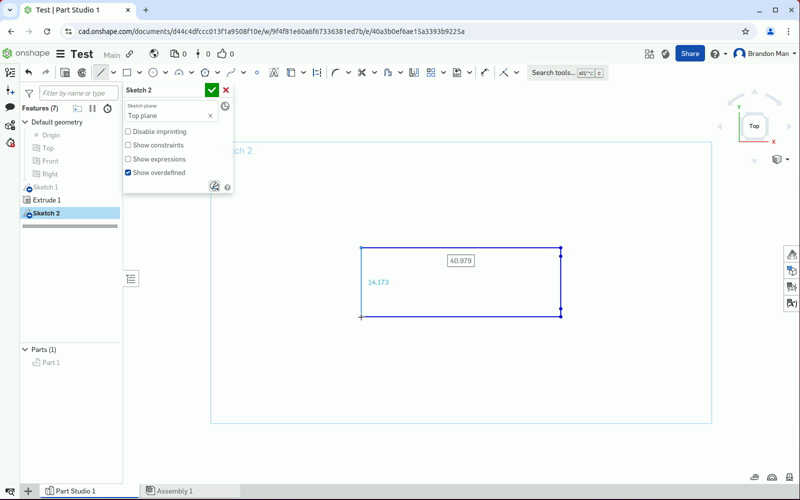
key(esc)
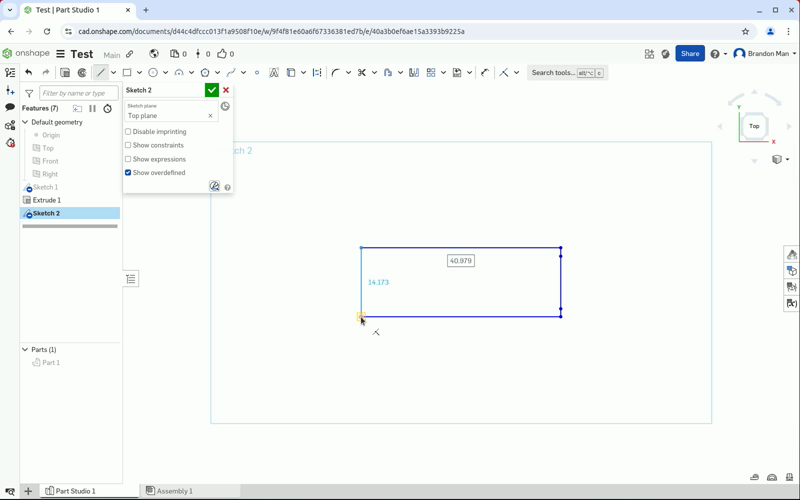
key(l)
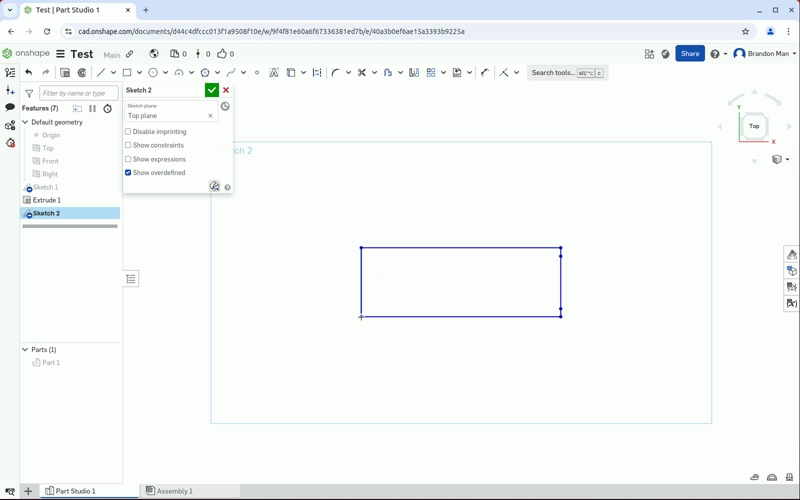
key_down(shift)
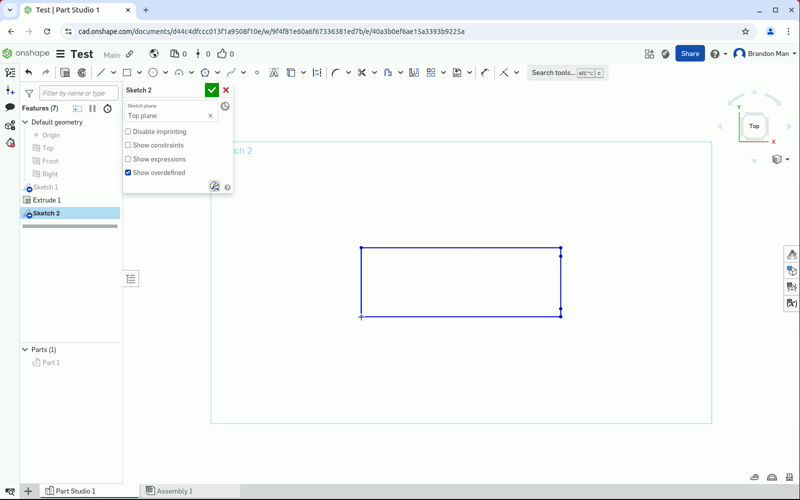
mouse_move(363, 315)
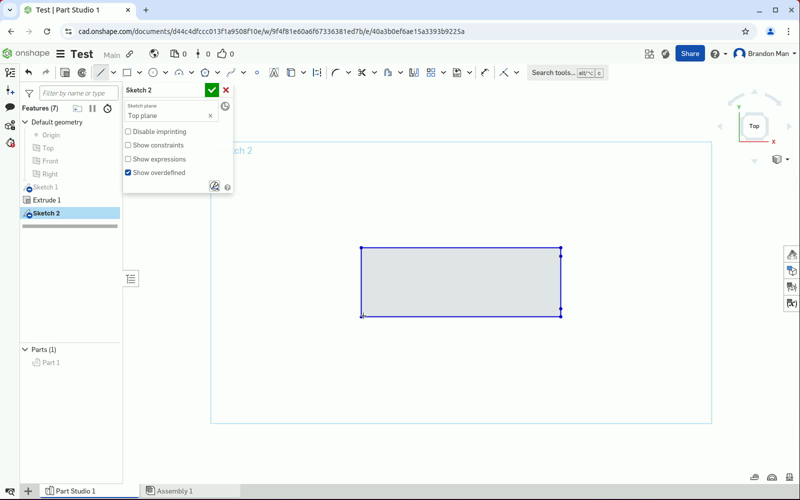
scroll(6)
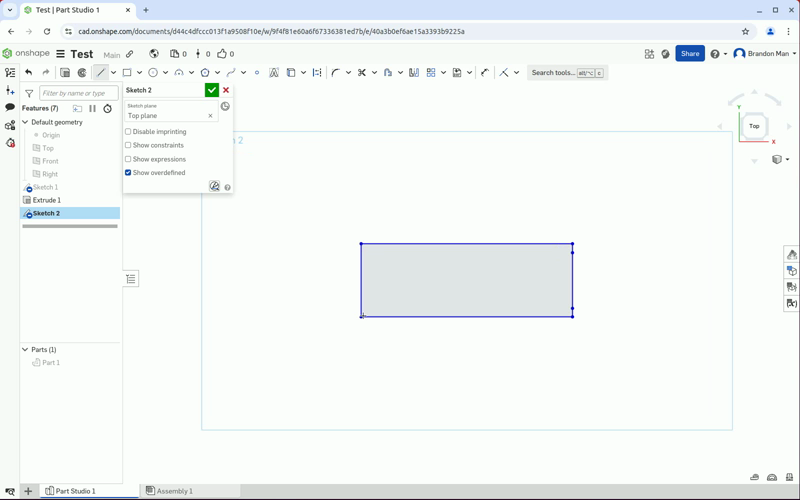
scroll(6)
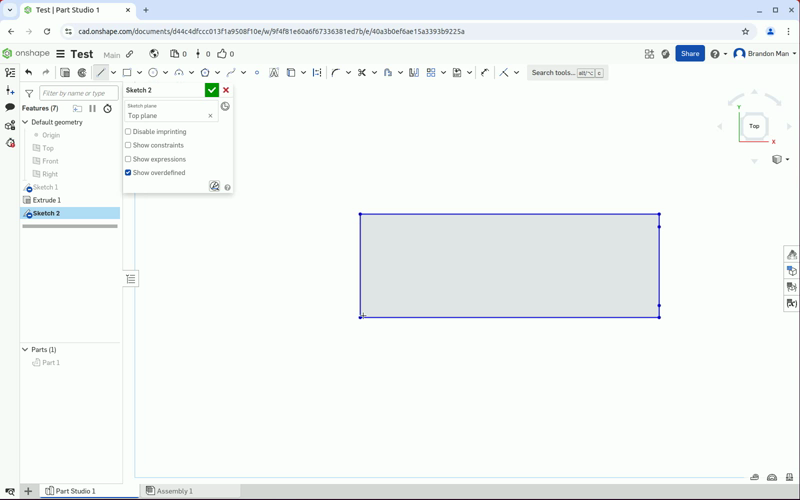
scroll(6)
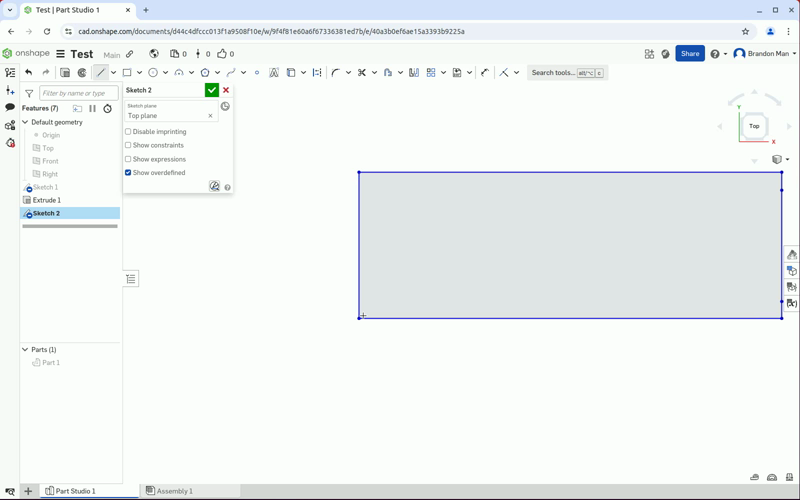
scroll(6)
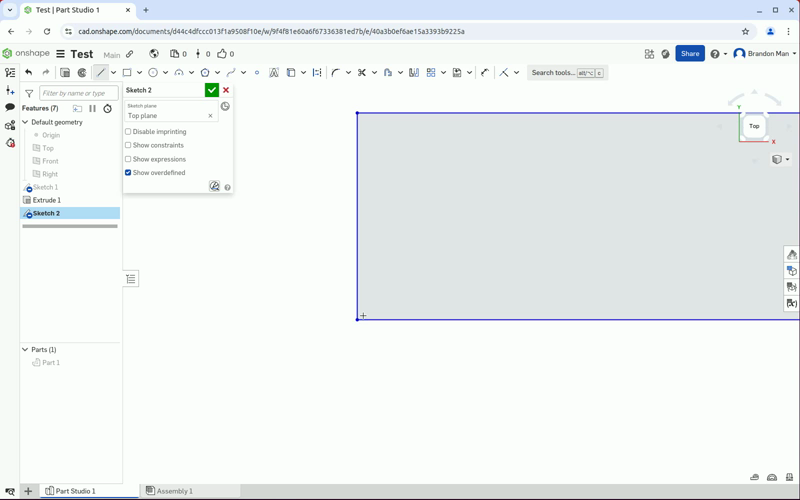
scroll(6)
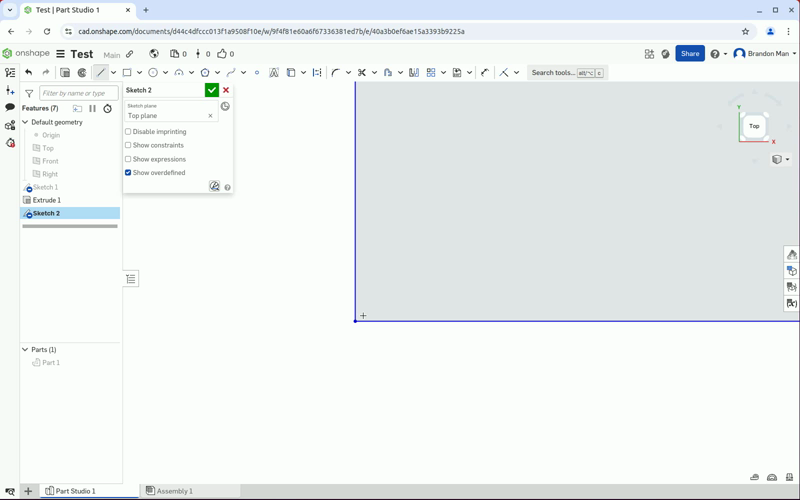
scroll(6)
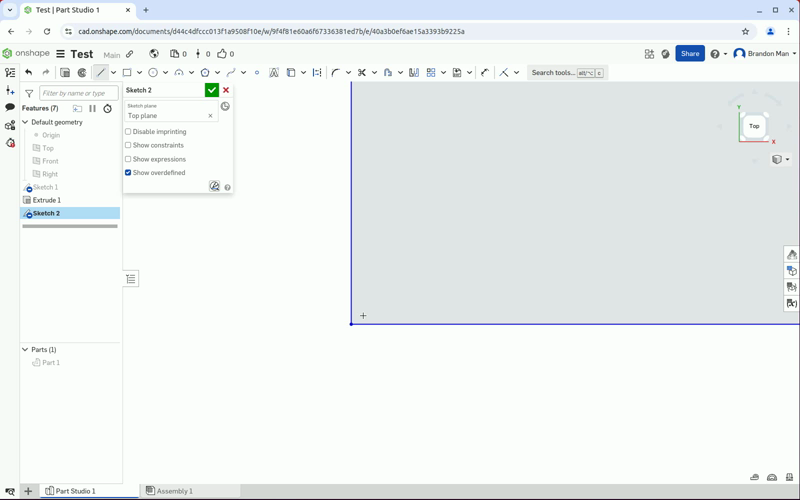
scroll(6)
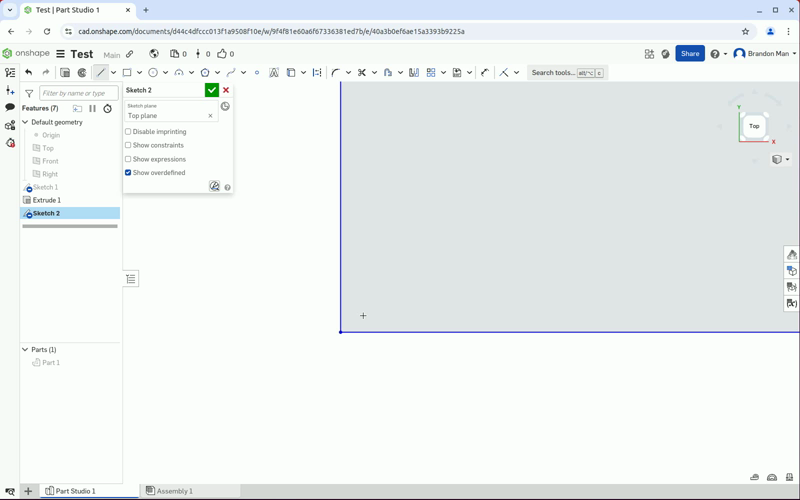
click(363, 315)
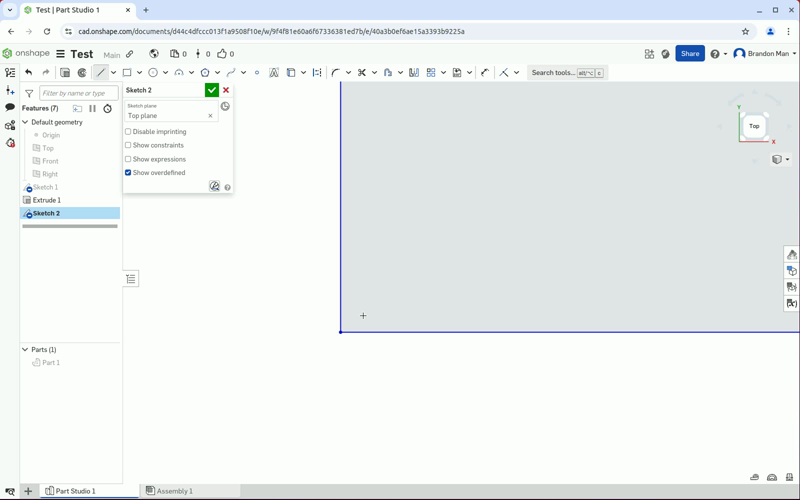
scroll(-6)
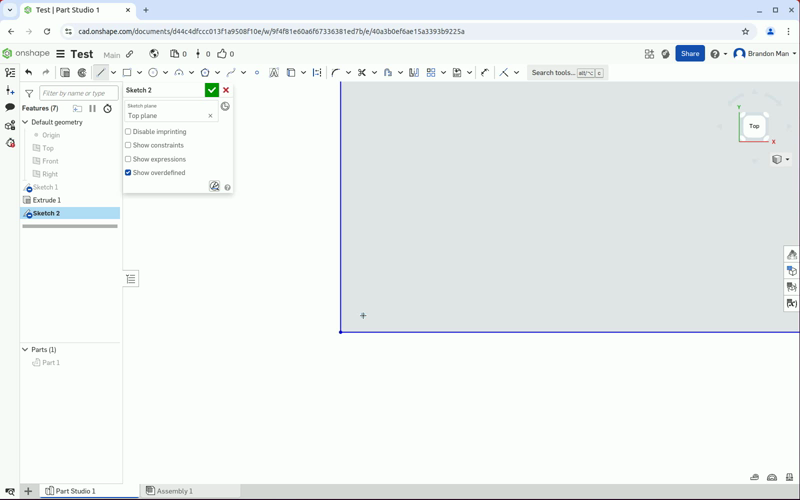
scroll(-6)
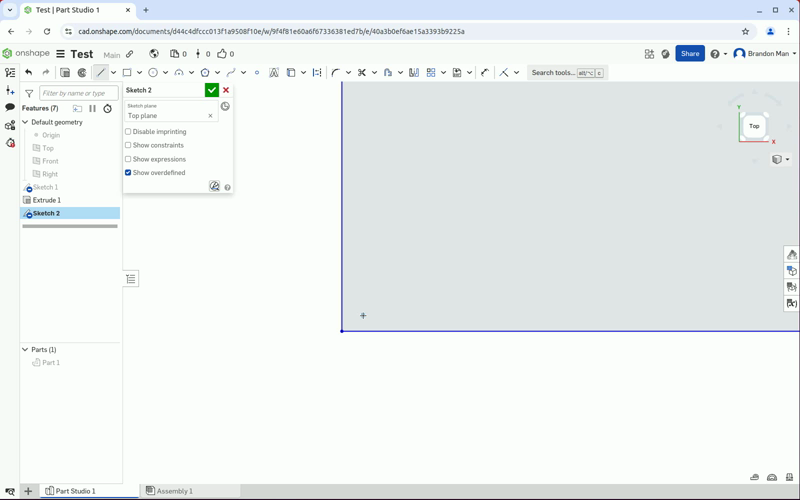
scroll(-6)
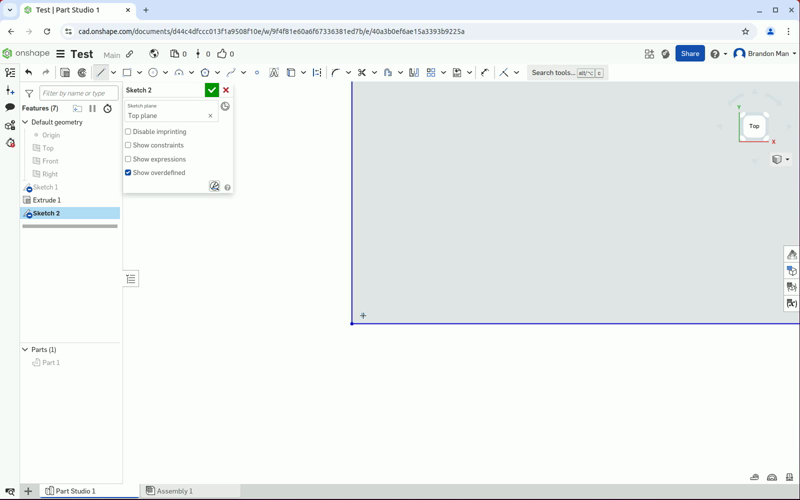
scroll(-6)
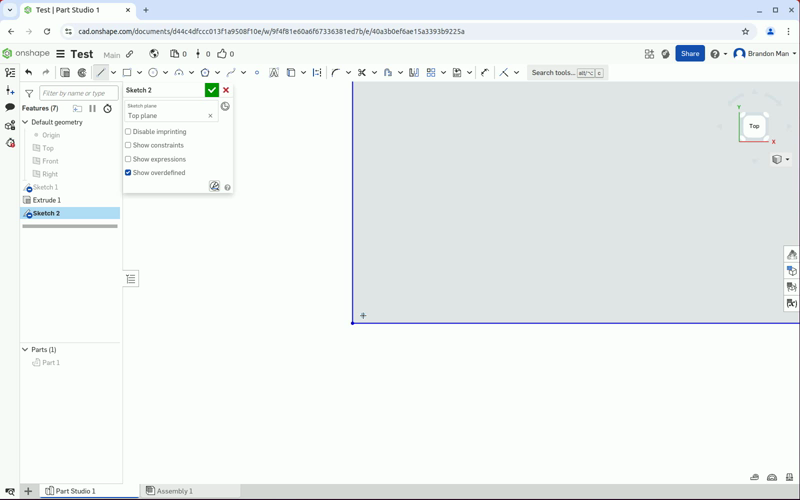
scroll(-6)
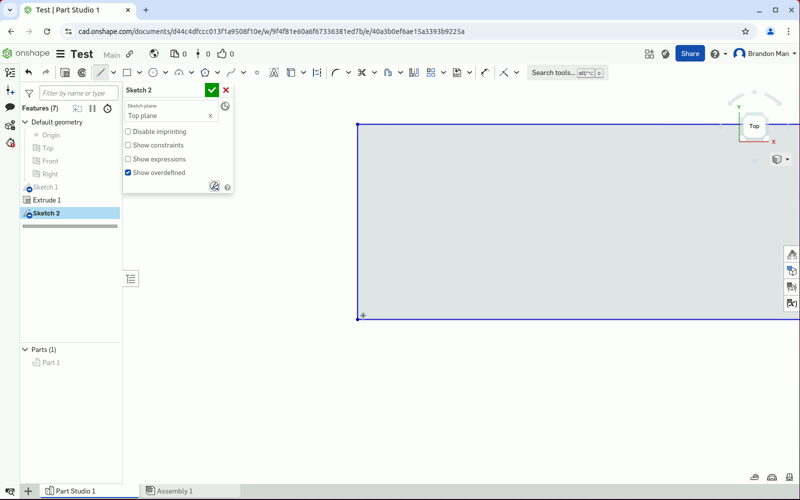
scroll(-6)
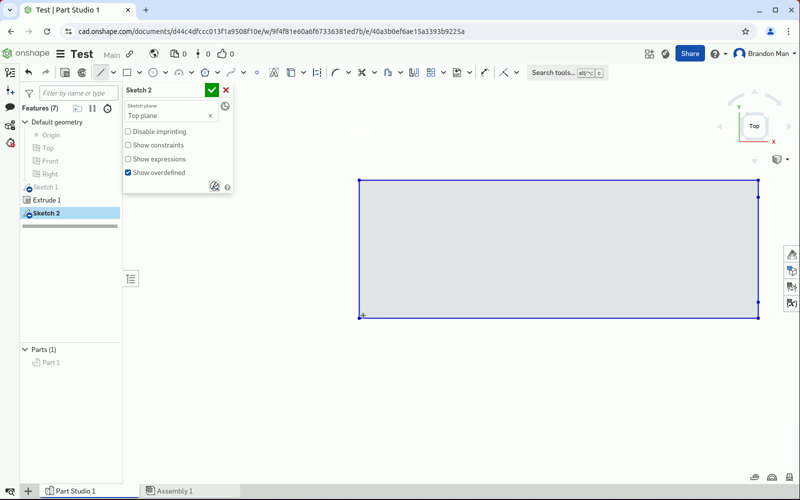
scroll(-6)
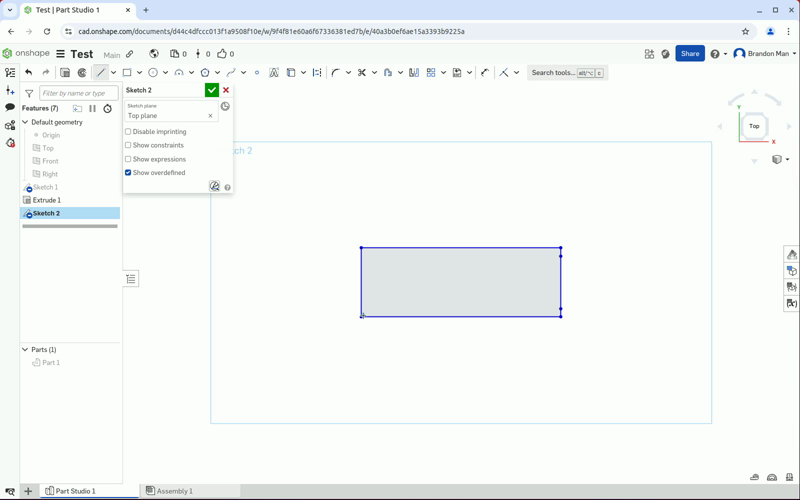
key_up(shift)
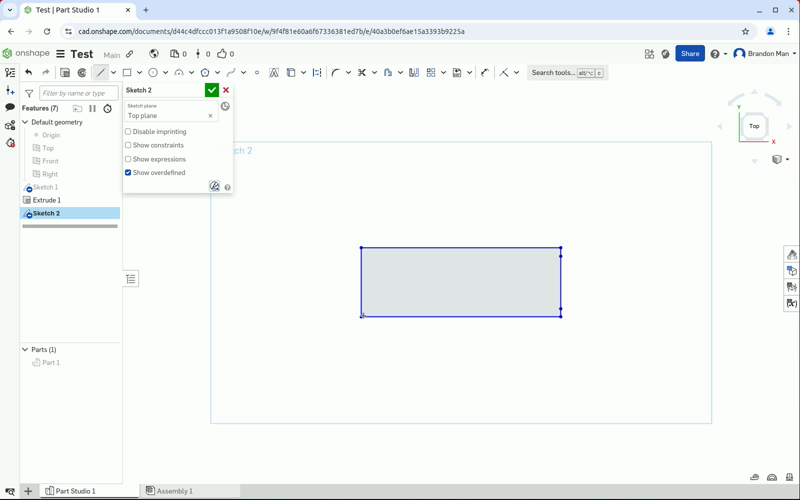
key_down(shift)
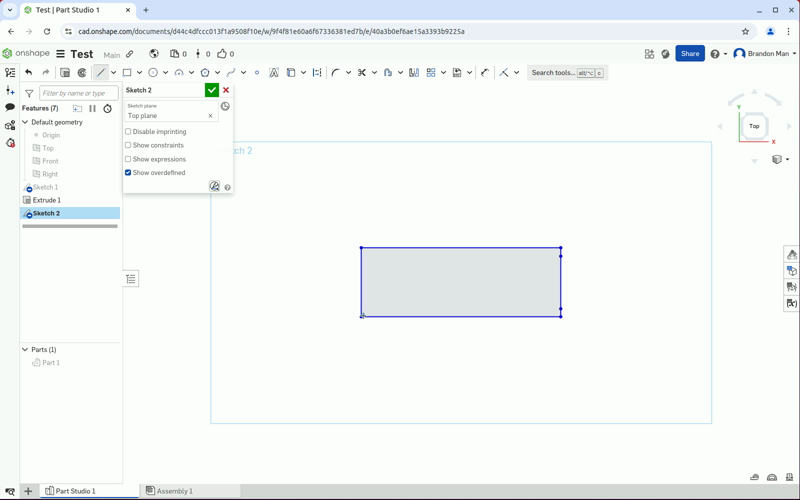
mouse_move(558, 315)
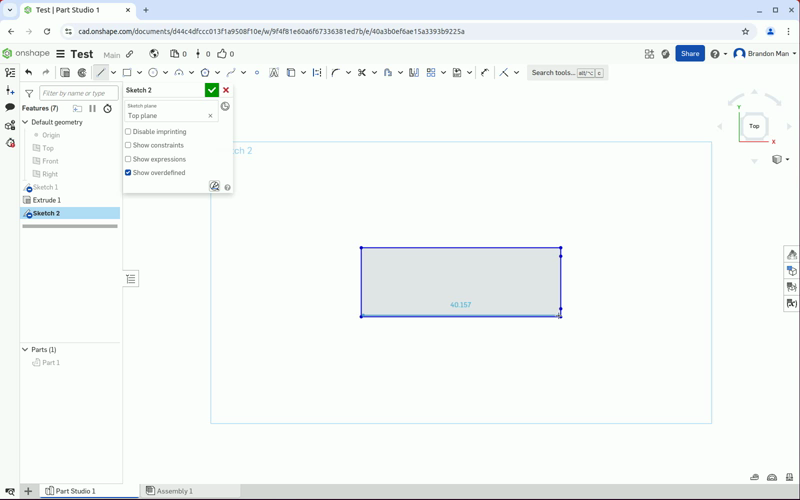
scroll(6)
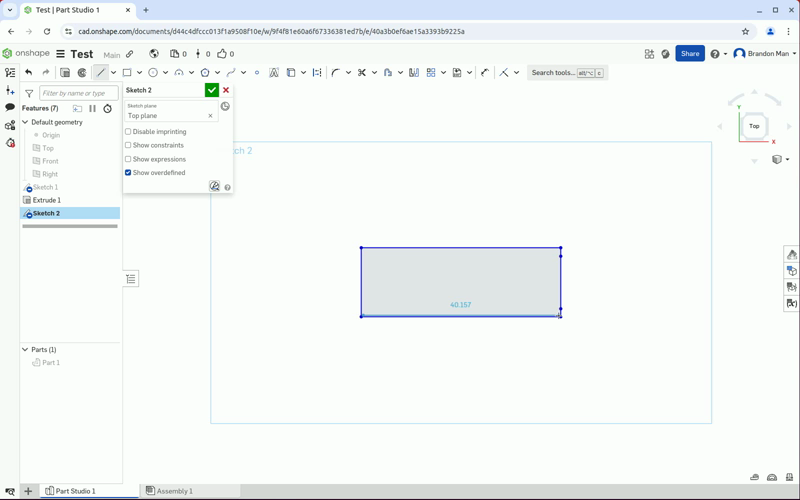
scroll(6)
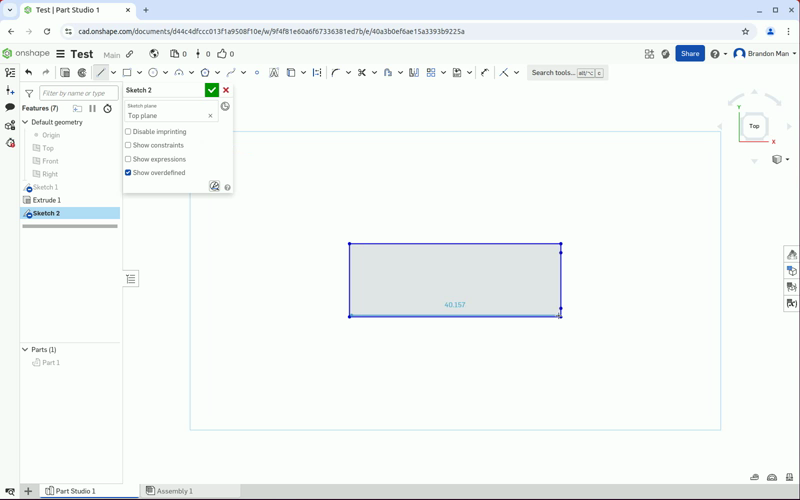
scroll(6)
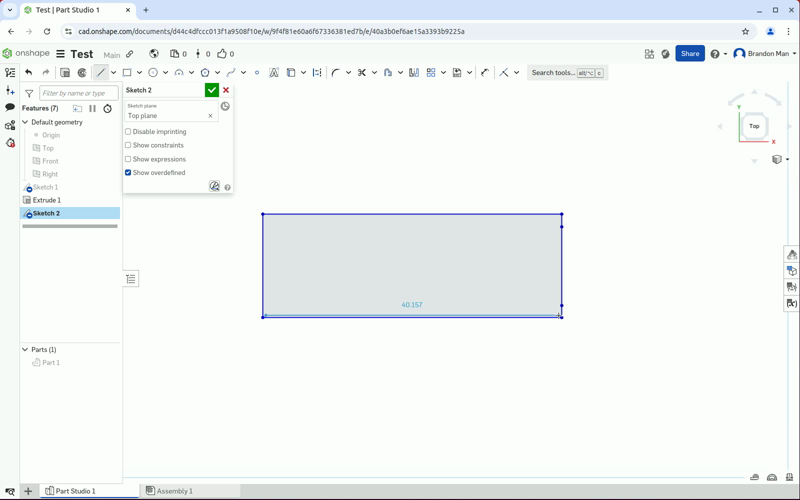
scroll(6)
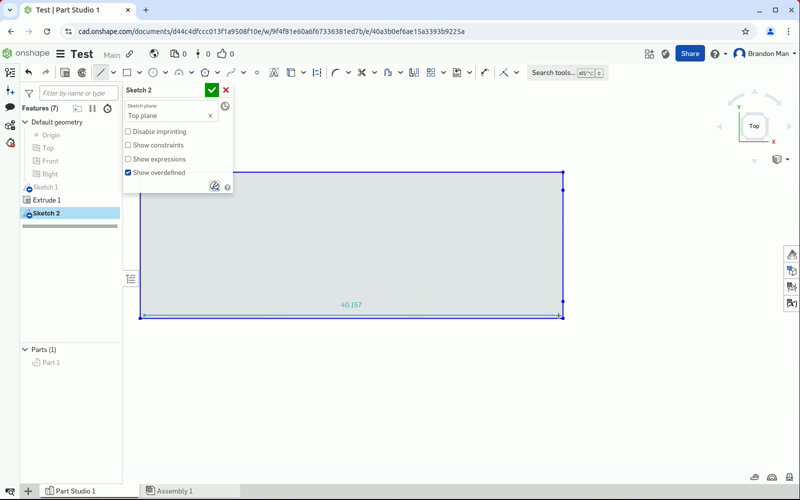
scroll(6)
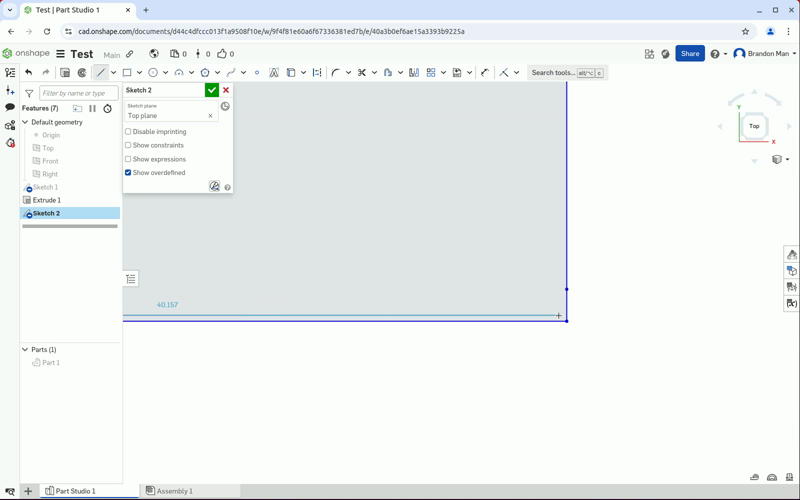
scroll(6)
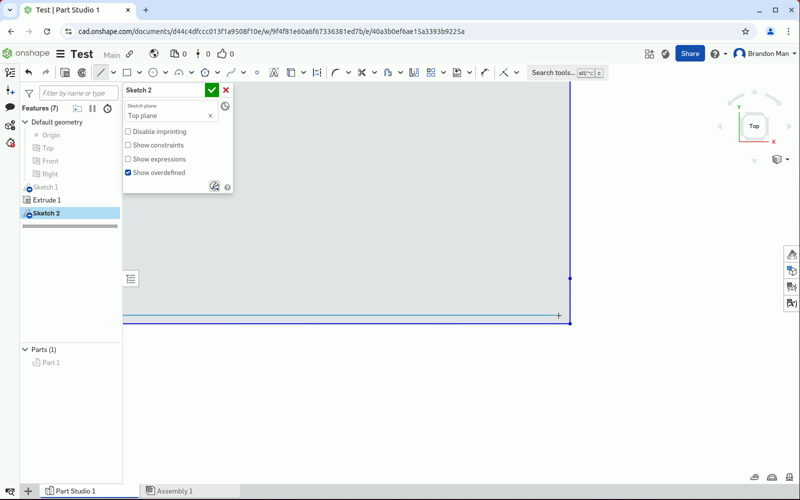
scroll(6)
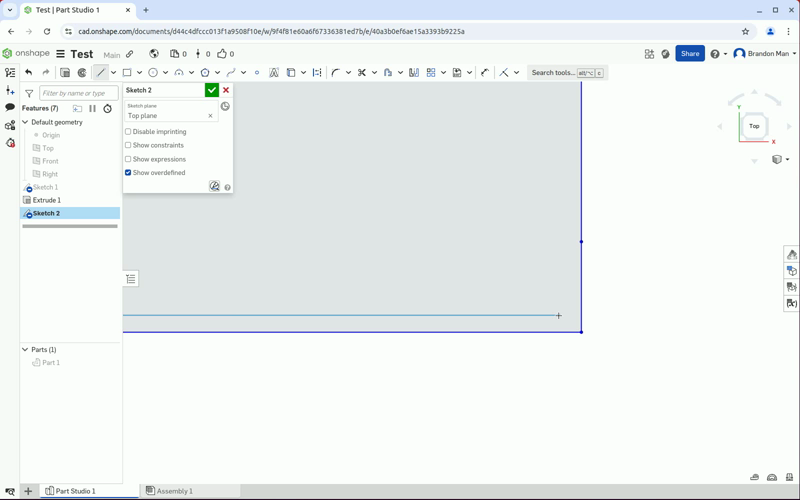
click(558, 315)
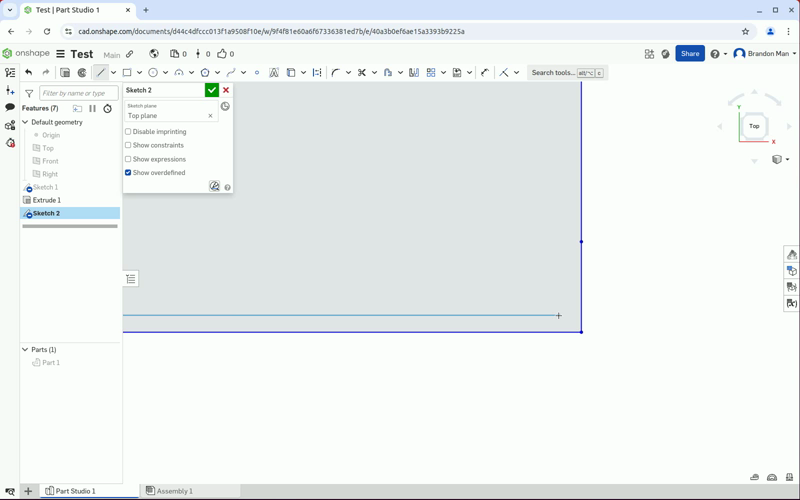
scroll(-6)
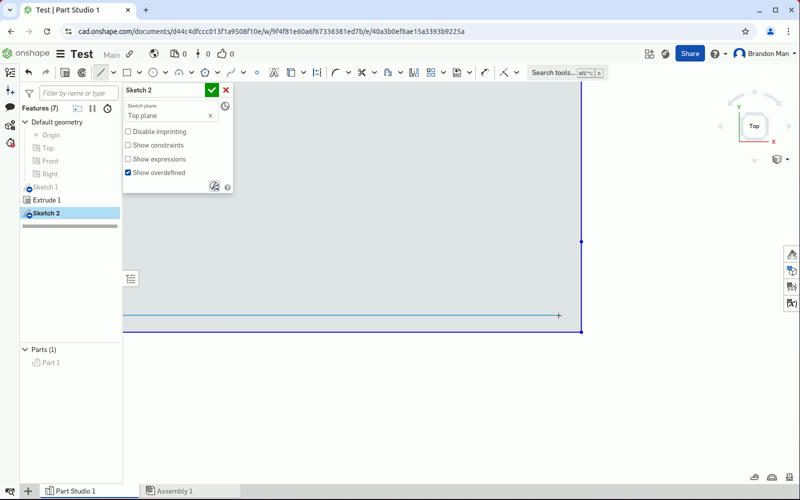
scroll(-6)
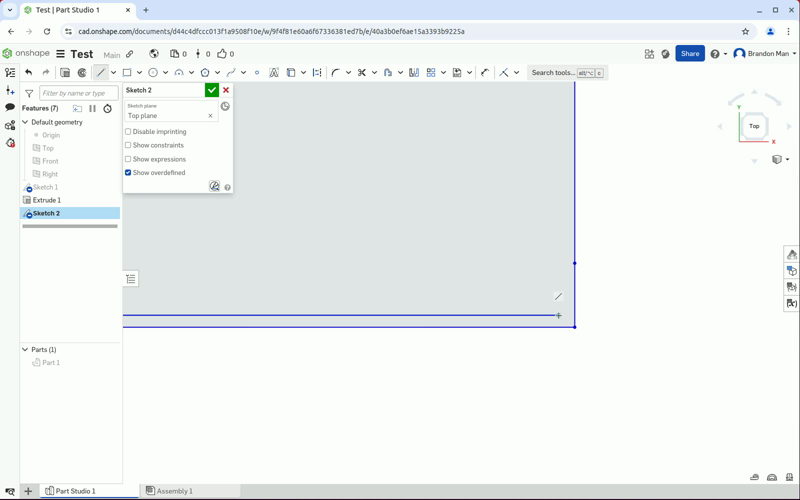
scroll(-6)
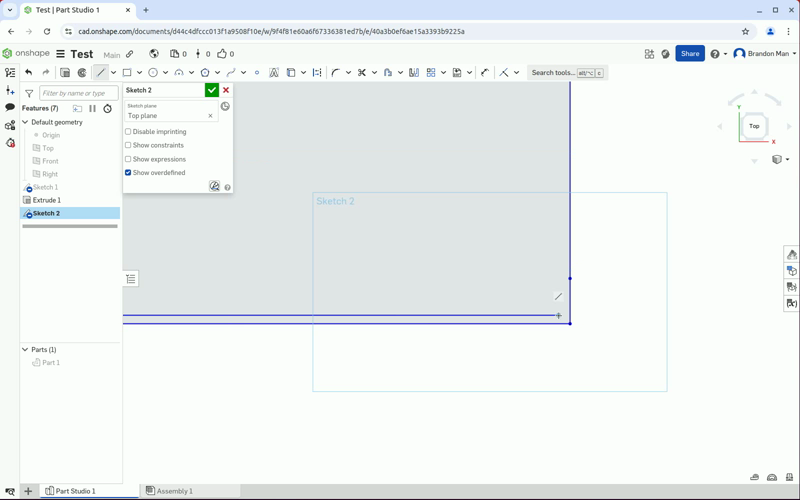
scroll(-6)
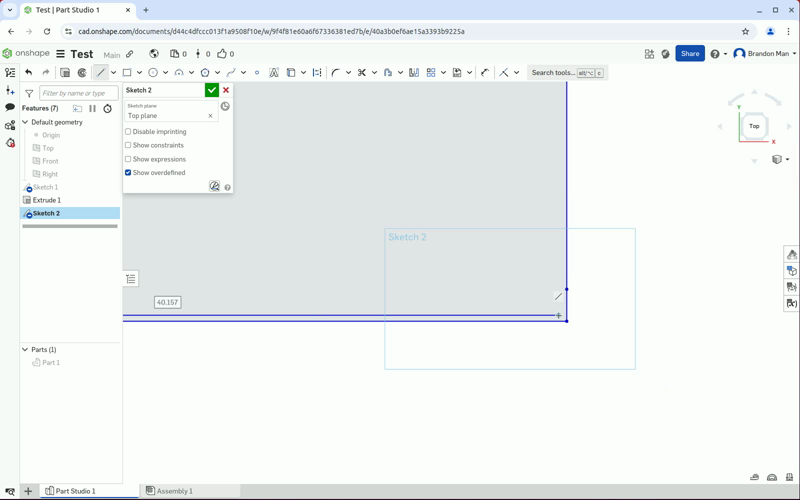
scroll(-6)
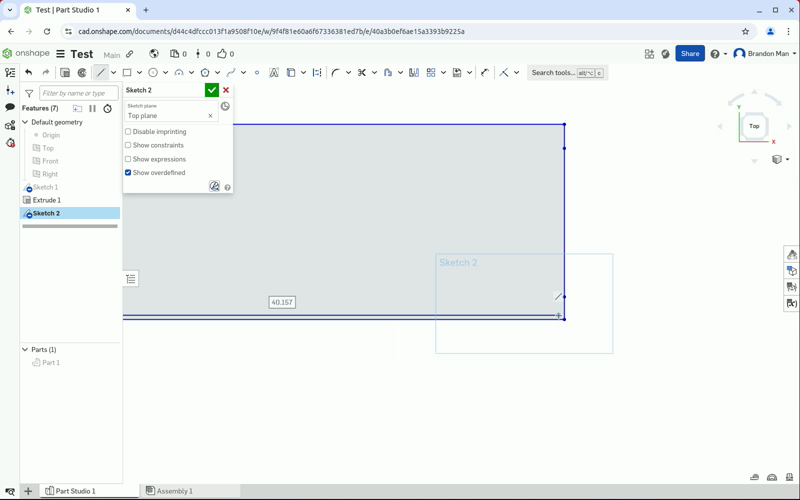
scroll(-6)
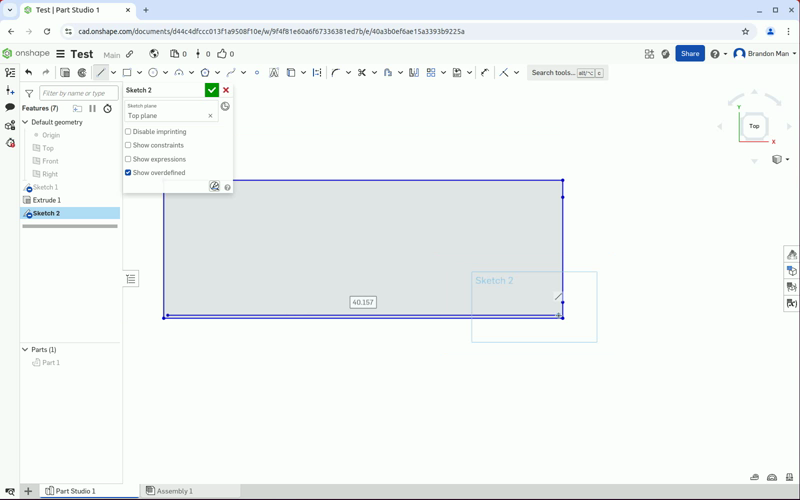
scroll(-6)
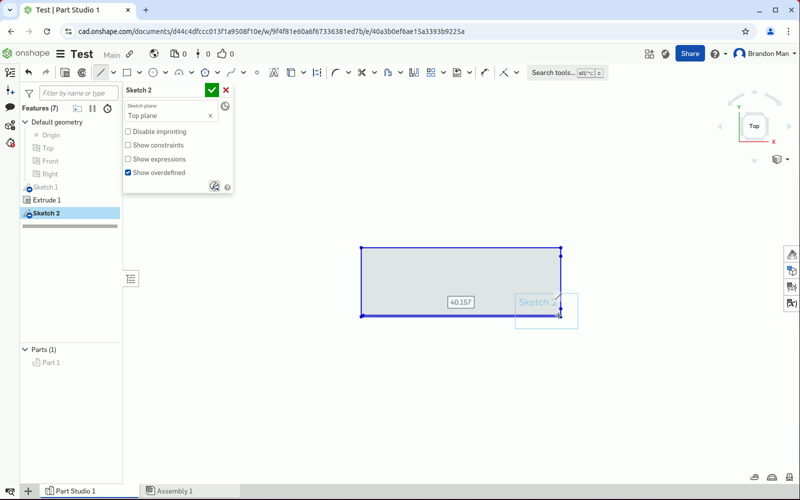
key_up(shift)
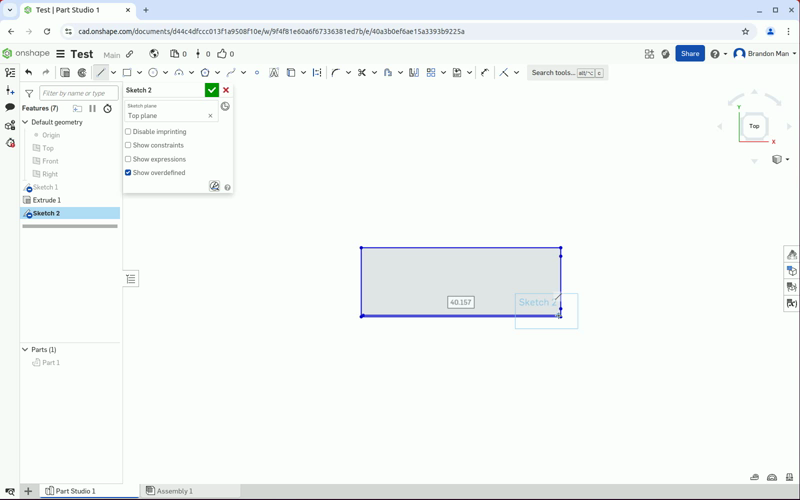
key_down(shift)
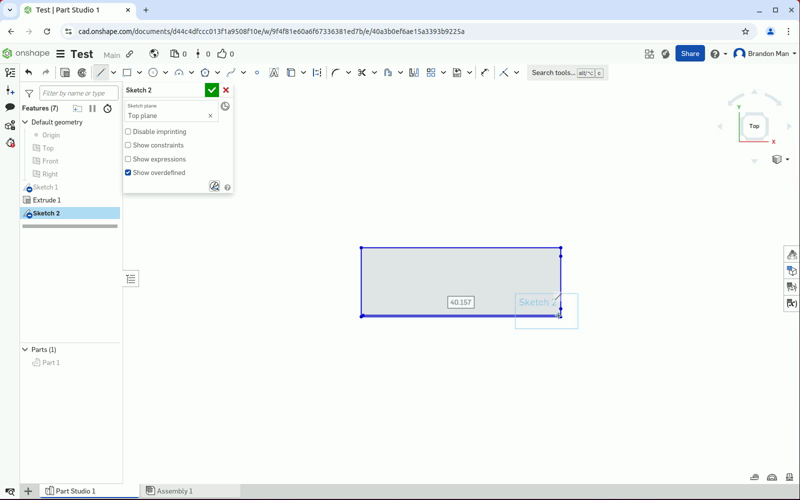
mouse_move(558, 249)
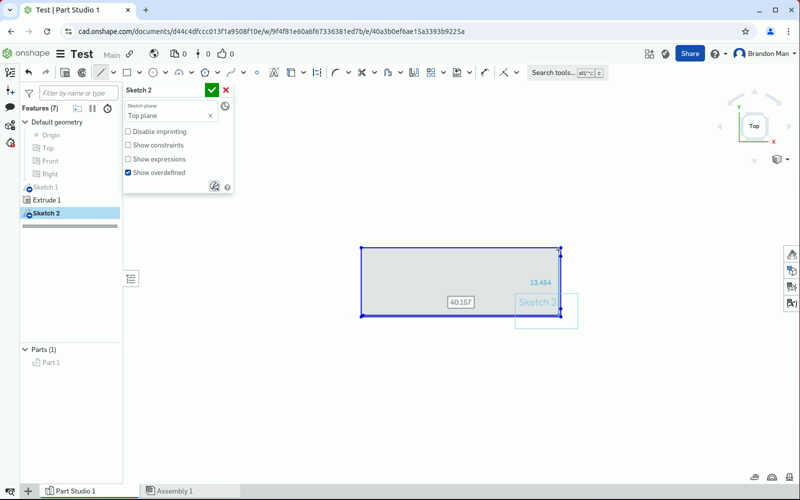
scroll(6)
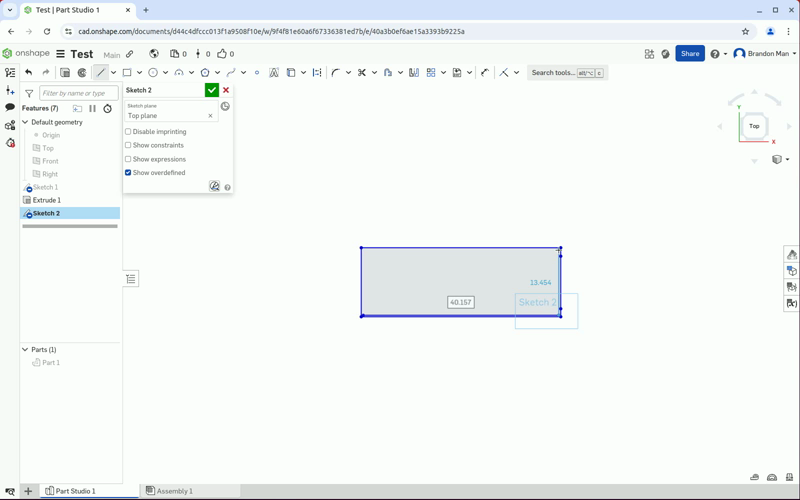
scroll(6)
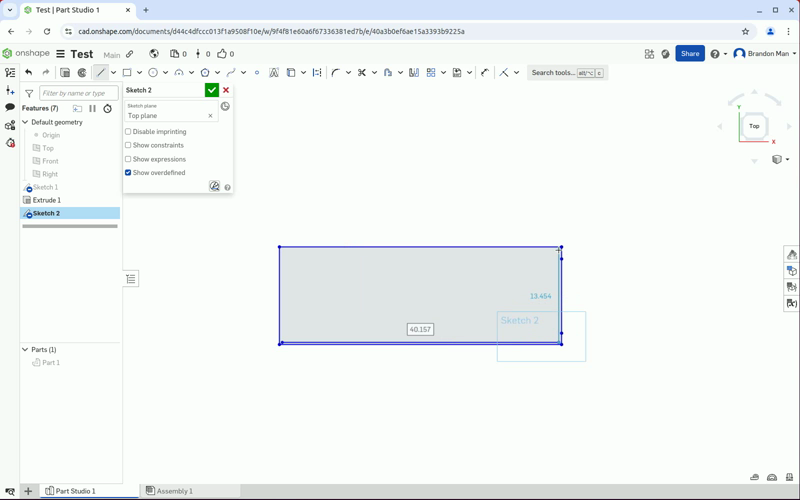
scroll(6)
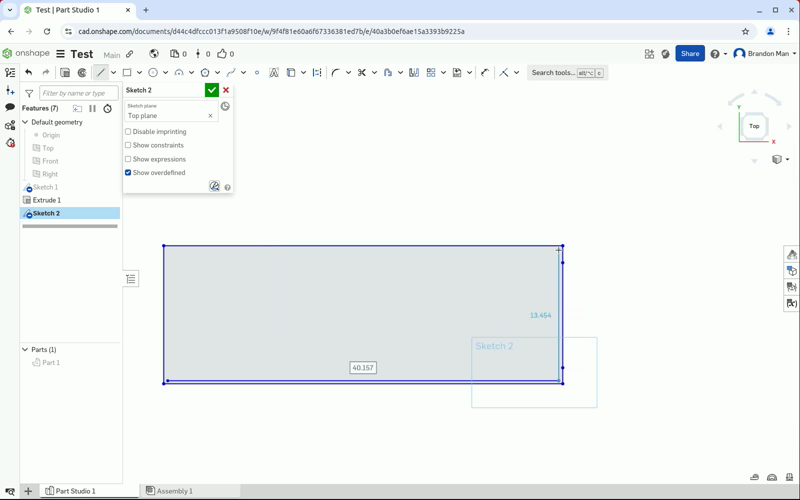
scroll(6)
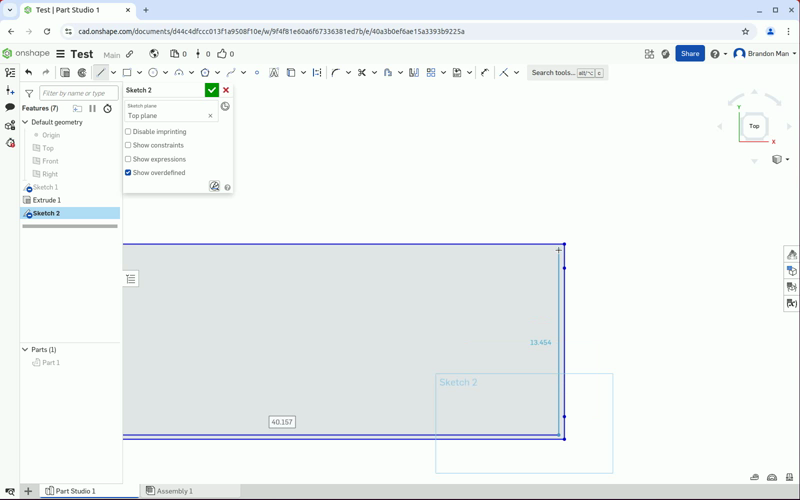
scroll(6)
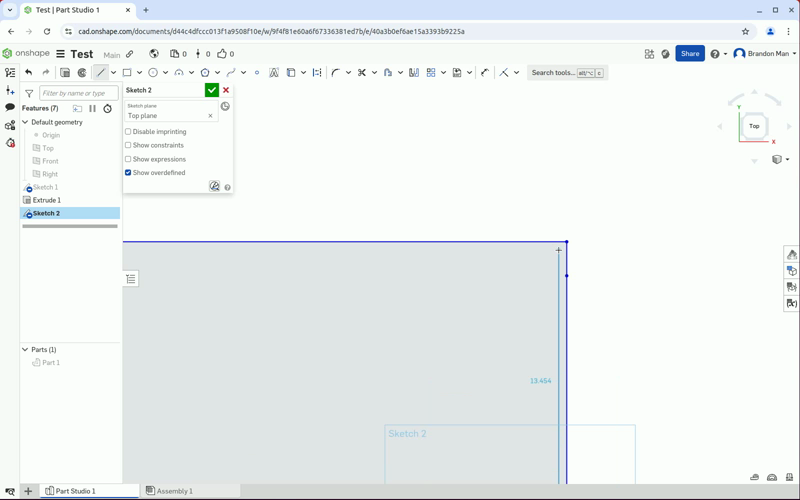
scroll(6)
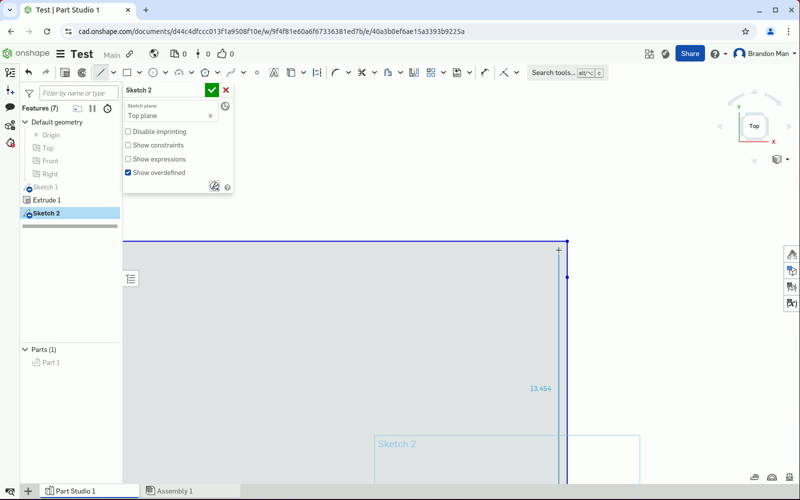
scroll(6)
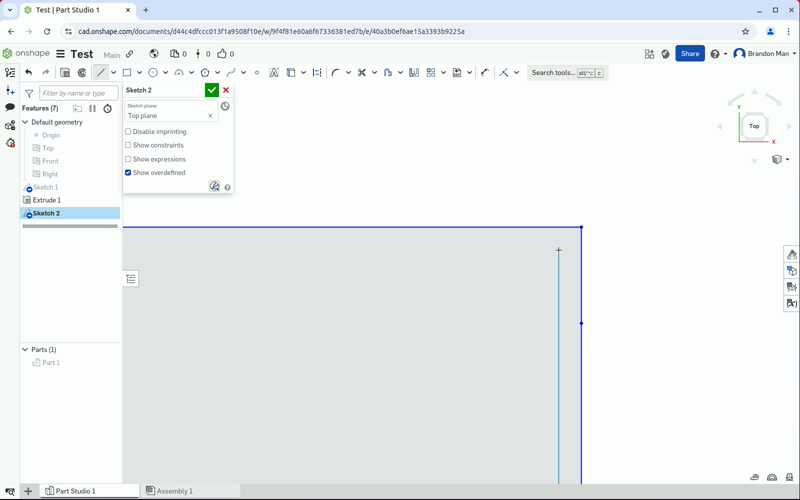
click(558, 249)
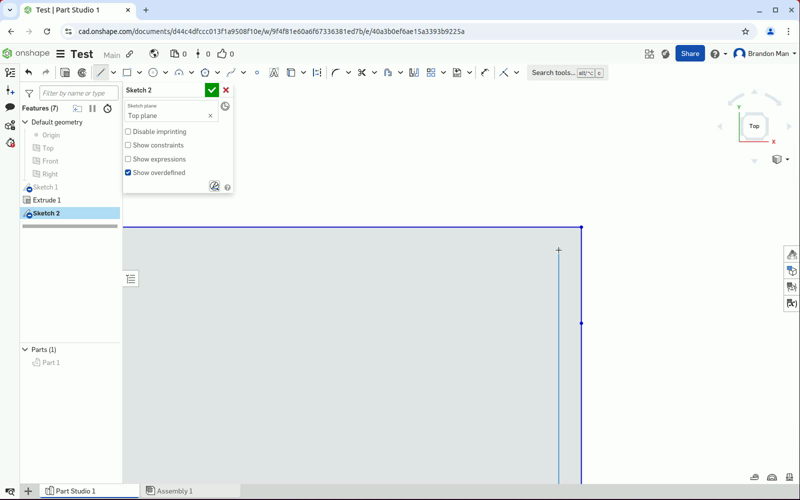
scroll(-6)
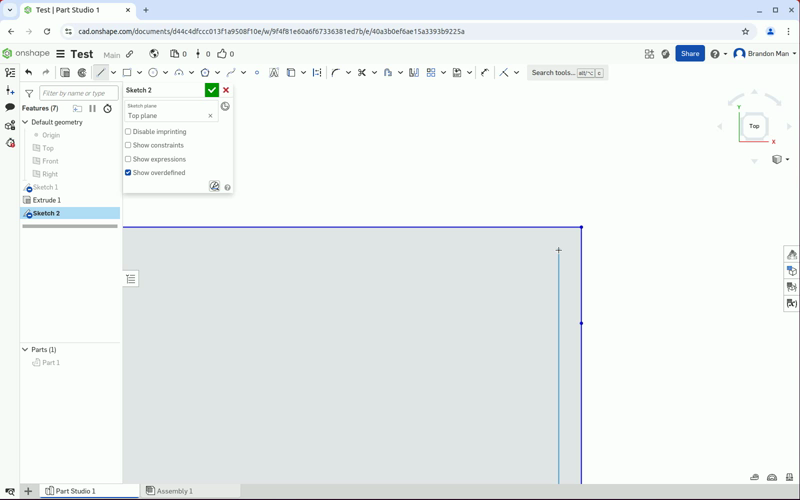
scroll(-6)
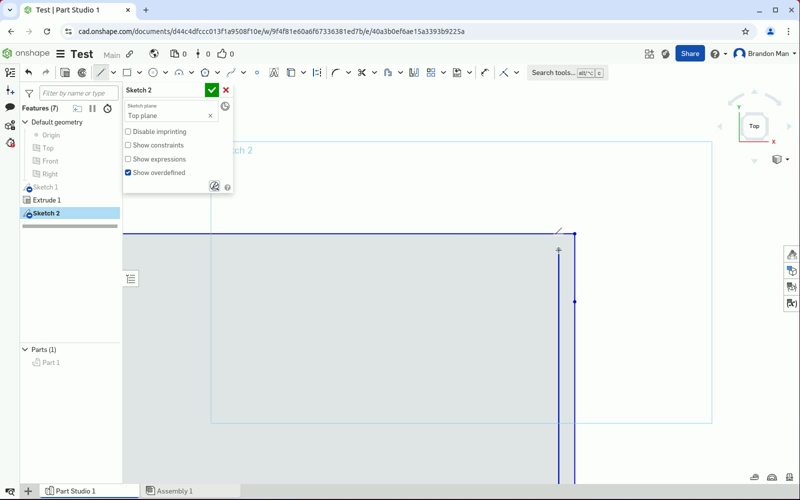
scroll(-6)
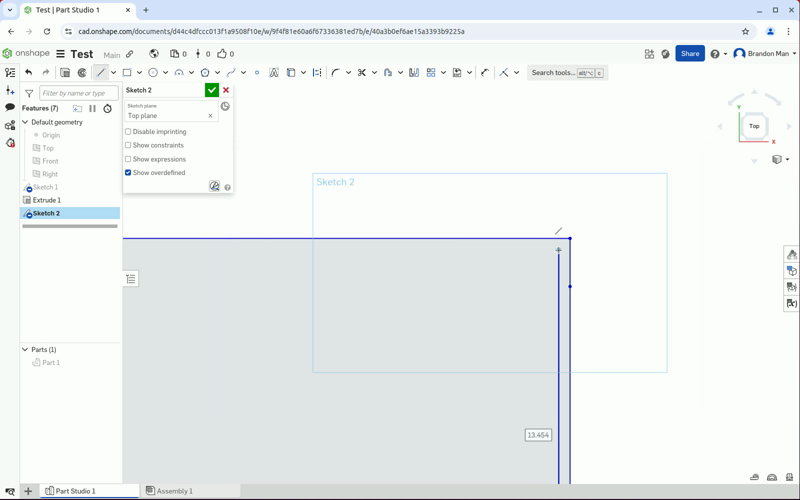
scroll(-6)
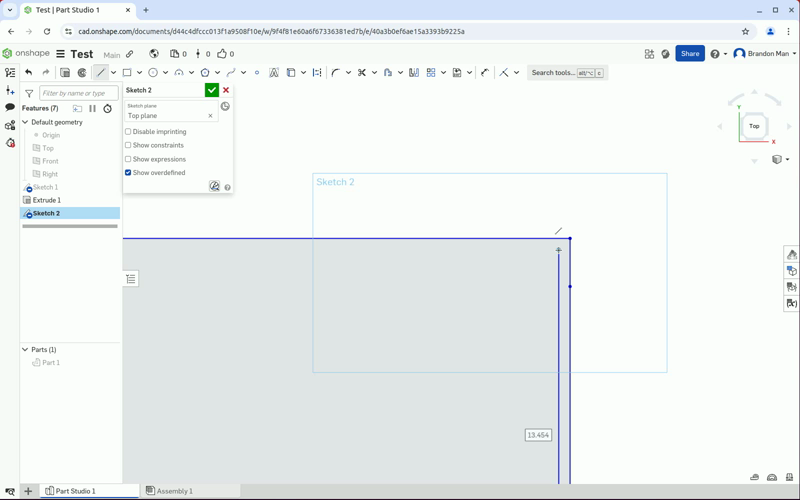
scroll(-6)
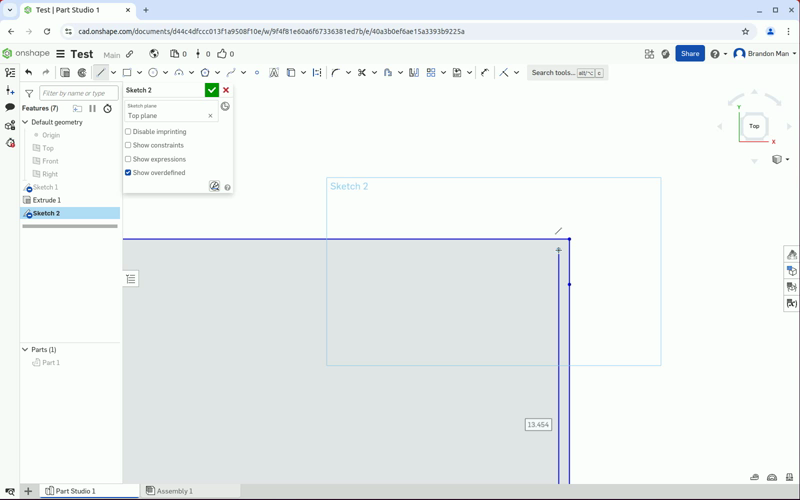
scroll(-6)
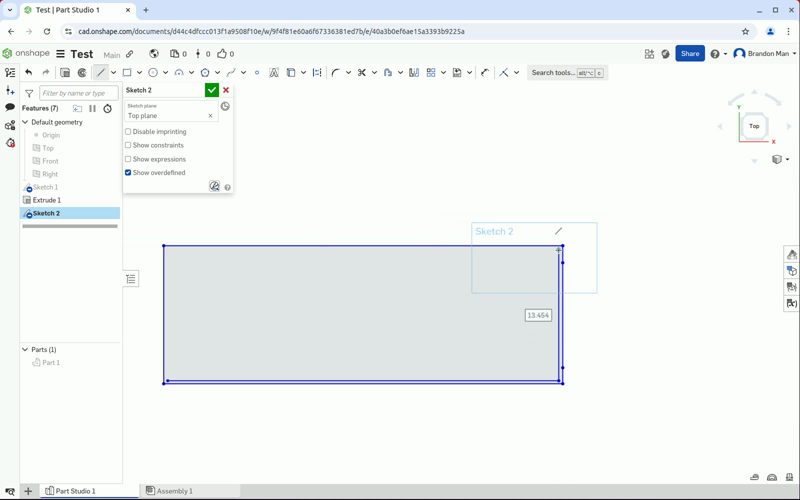
scroll(-6)
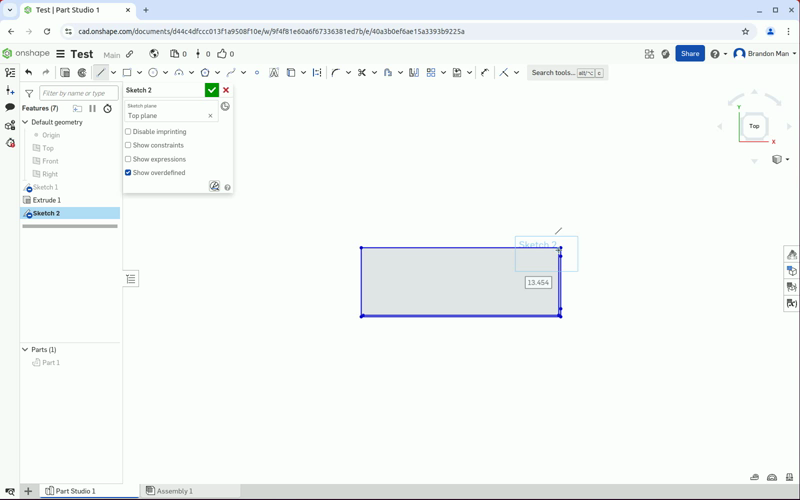
key_up(shift)
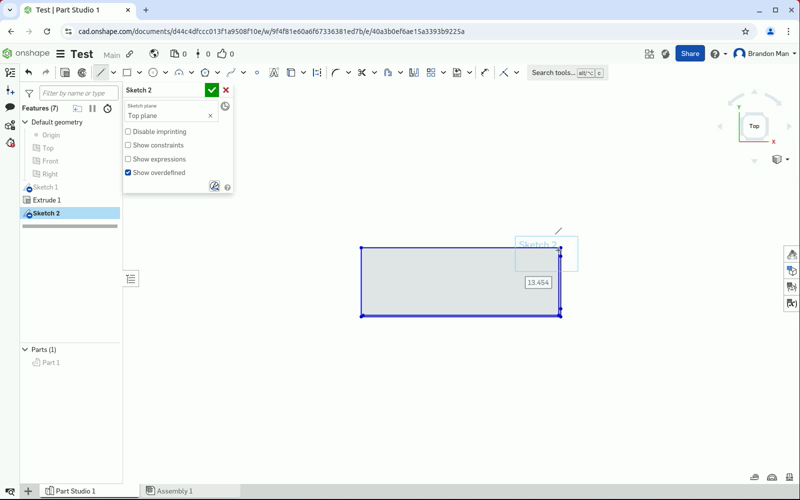
key_down(shift)
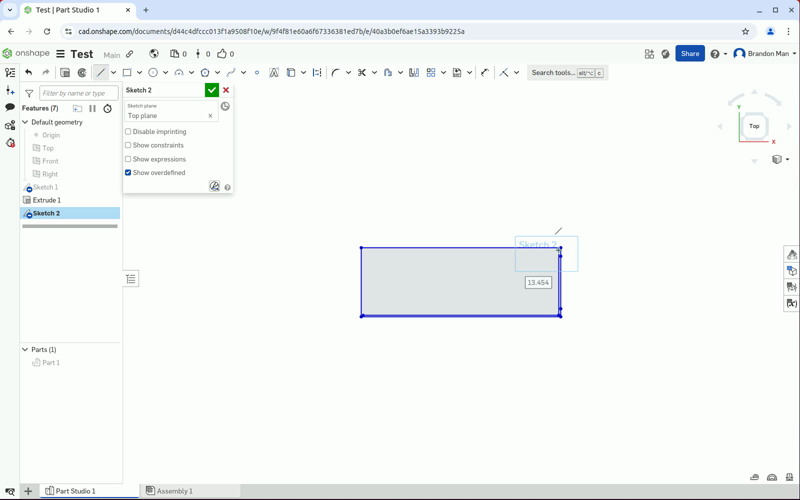
mouse_move(363, 249)
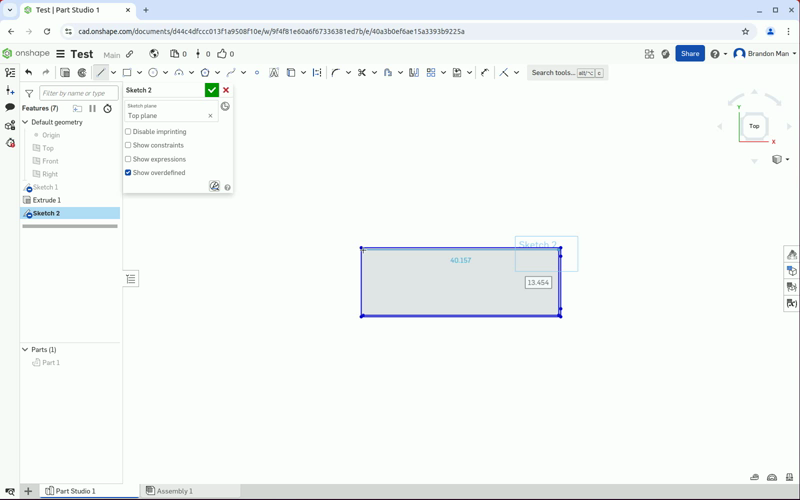
scroll(6)
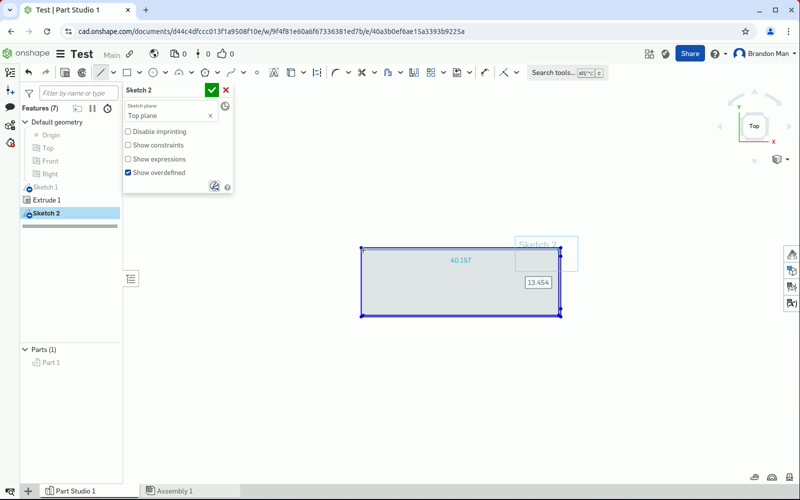
scroll(6)
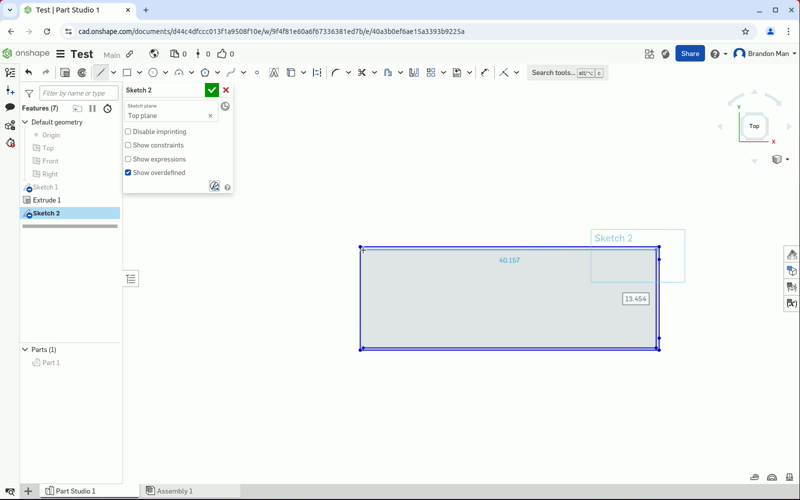
scroll(6)
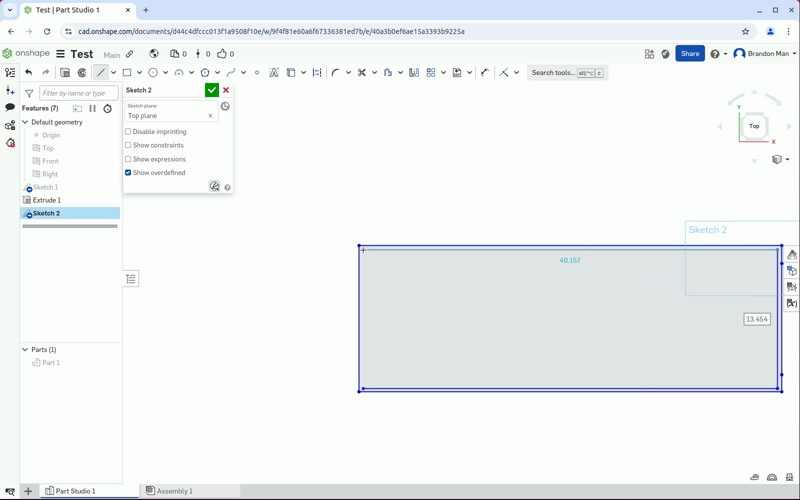
scroll(6)
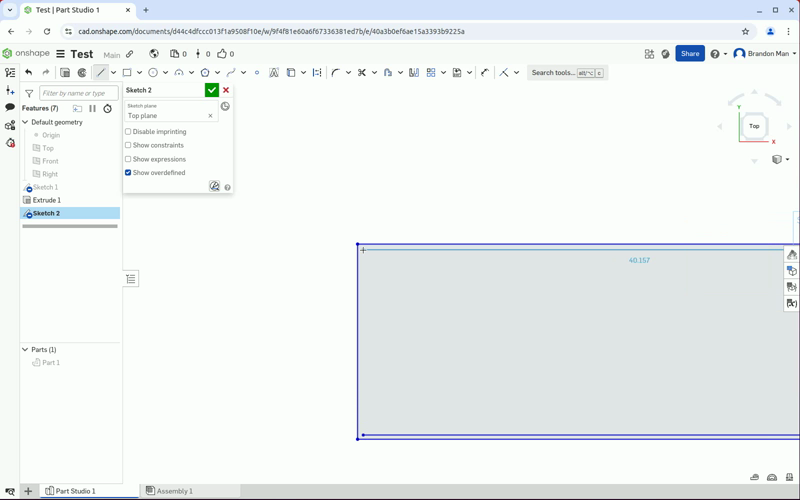
scroll(6)
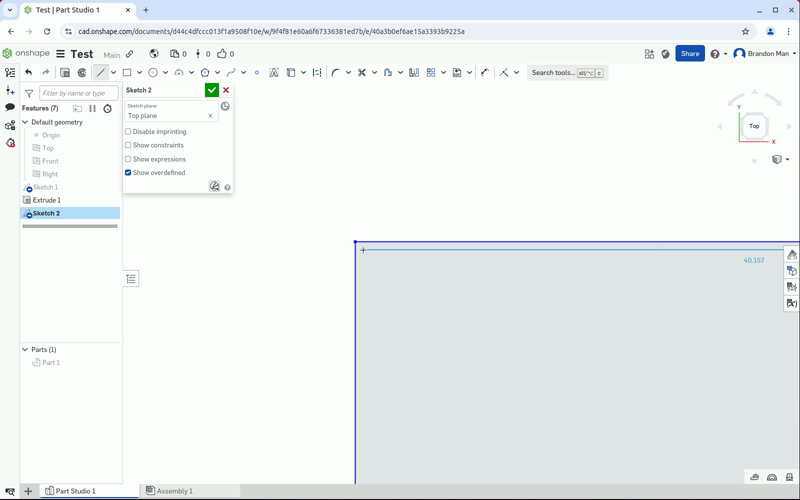
scroll(6)
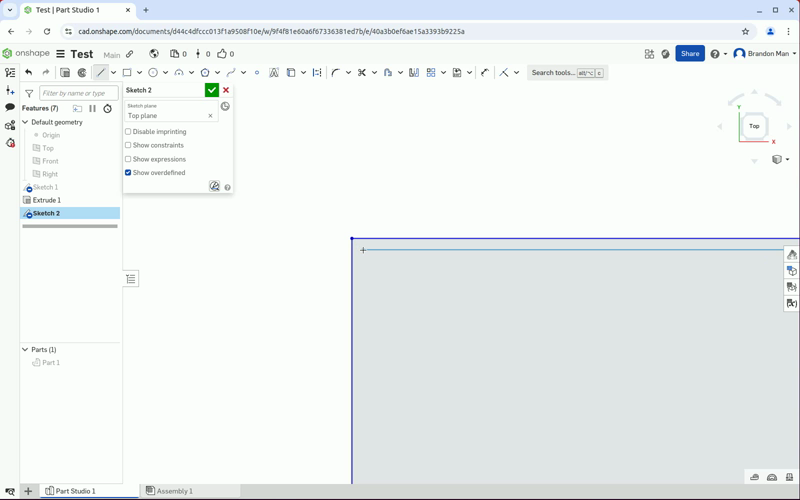
scroll(6)
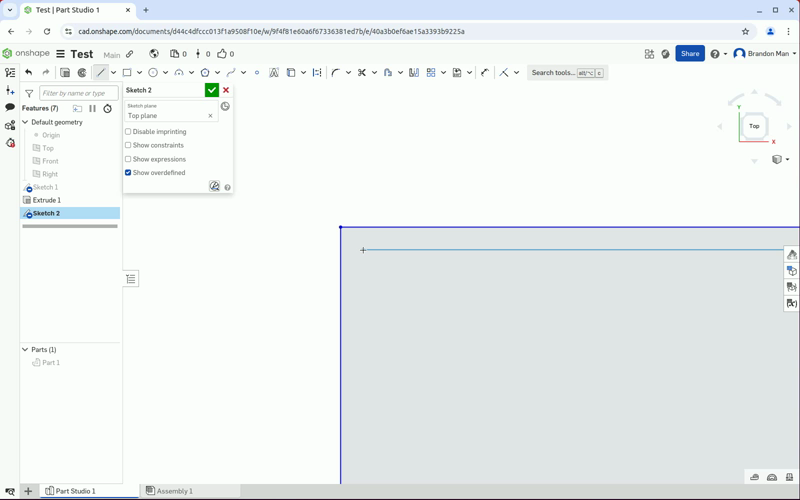
click(363, 249)
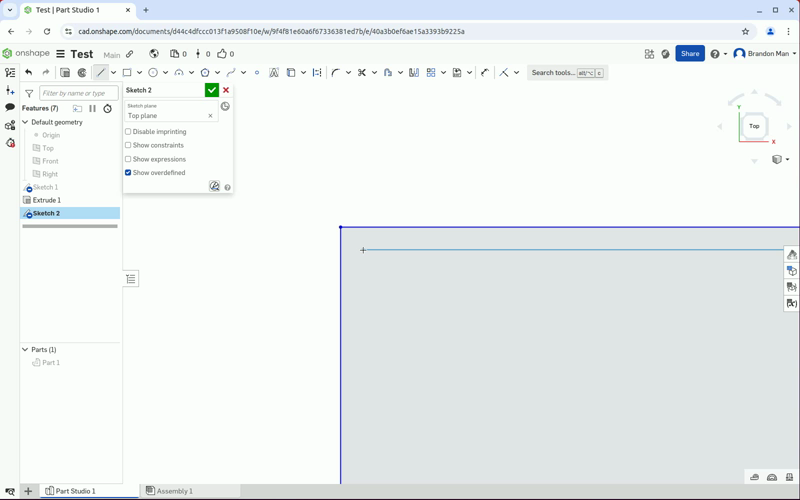
scroll(-6)
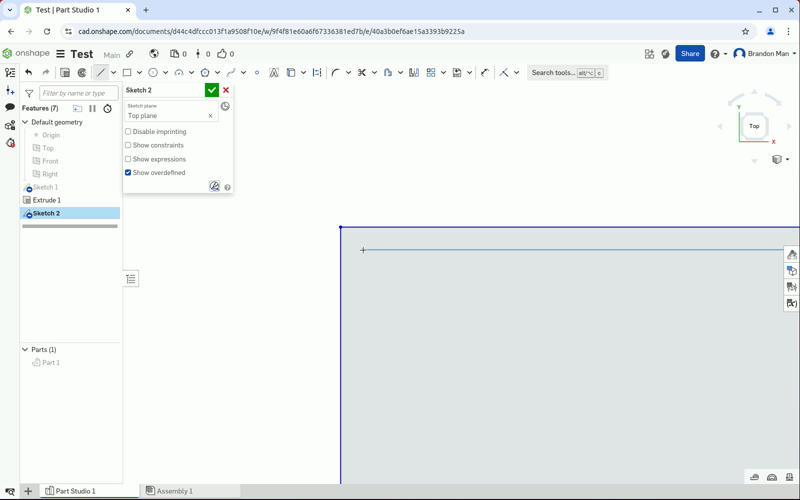
scroll(-6)
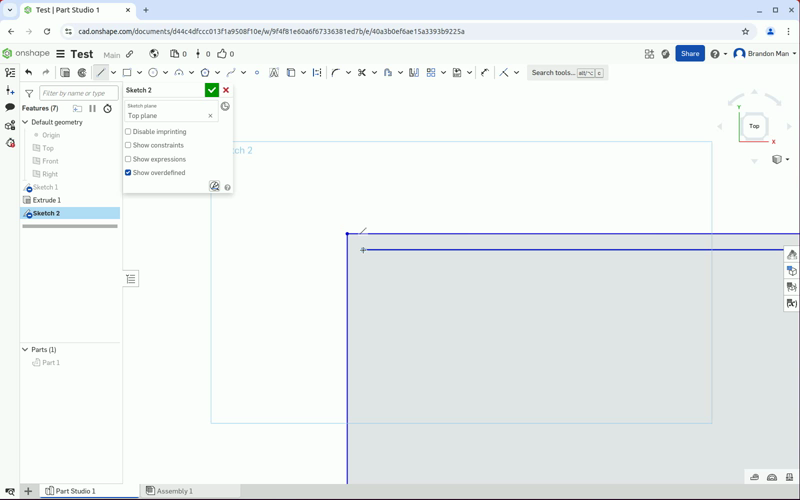
scroll(-6)
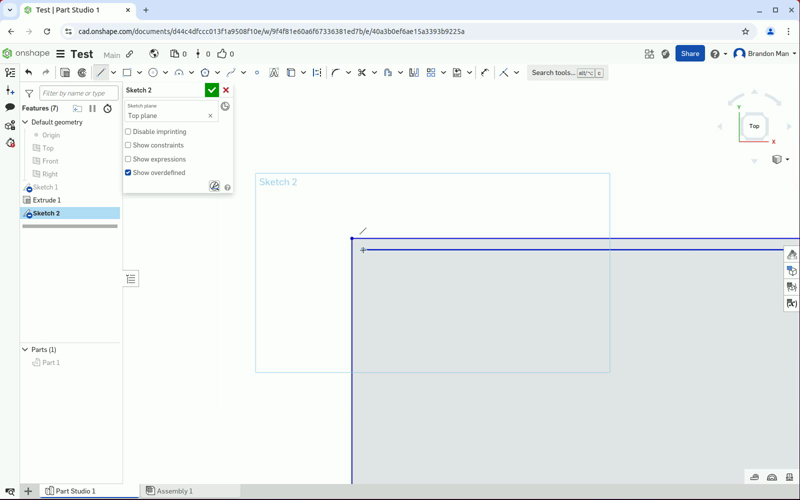
scroll(-6)
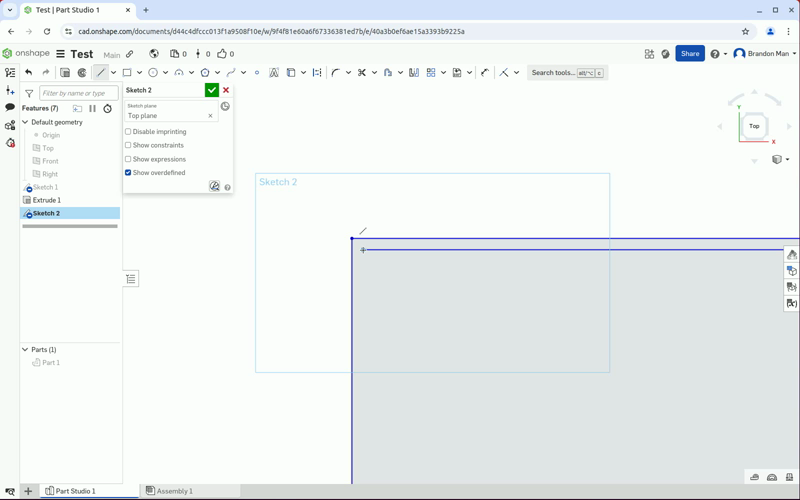
scroll(-6)
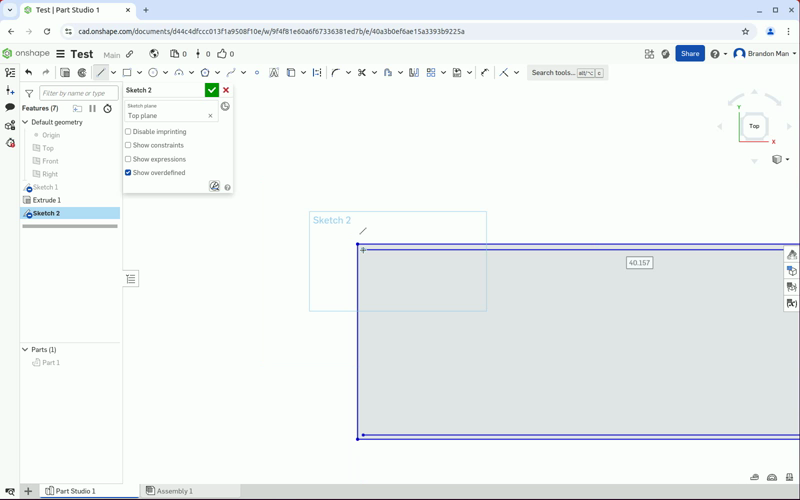
scroll(-6)
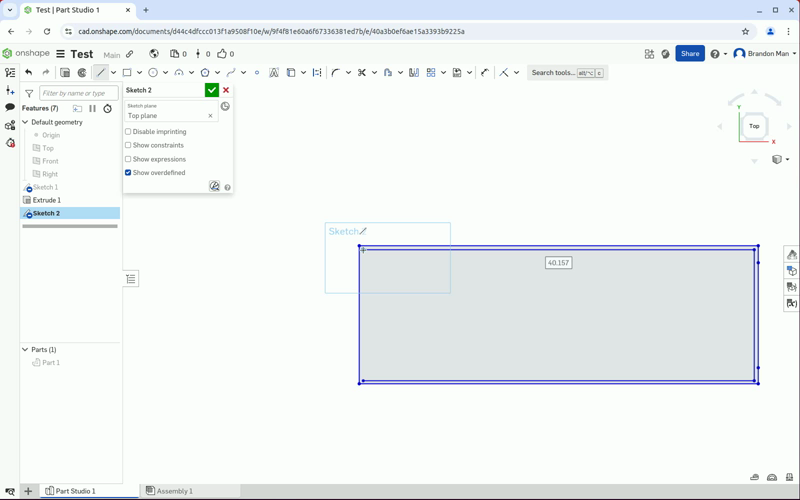
scroll(-6)
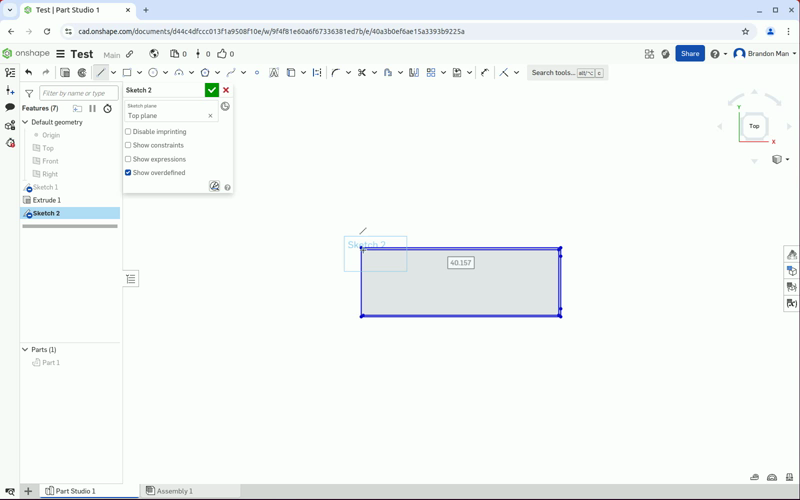
key_up(shift)
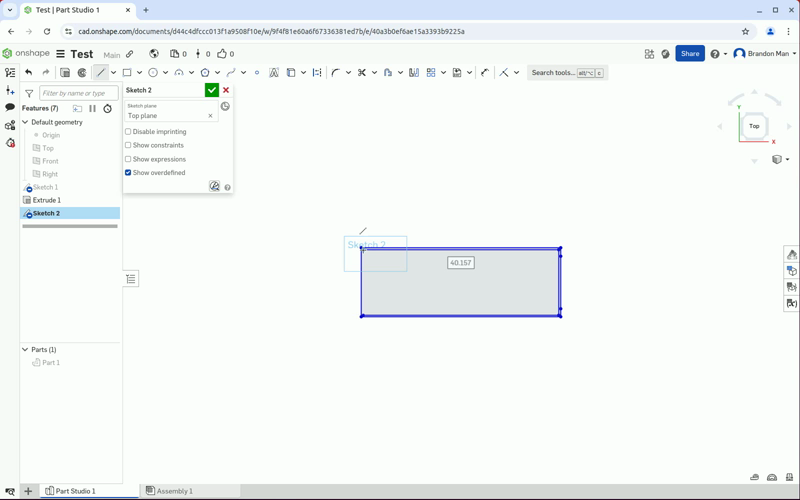
key_down(shift)
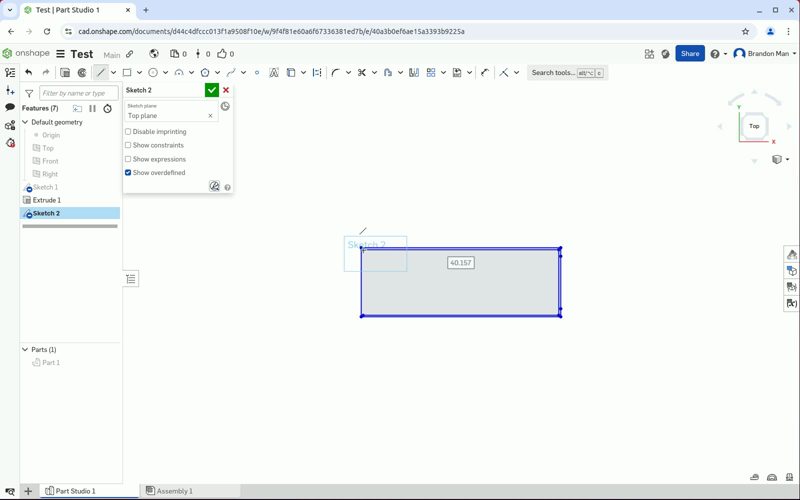
mouse_move(363, 315)
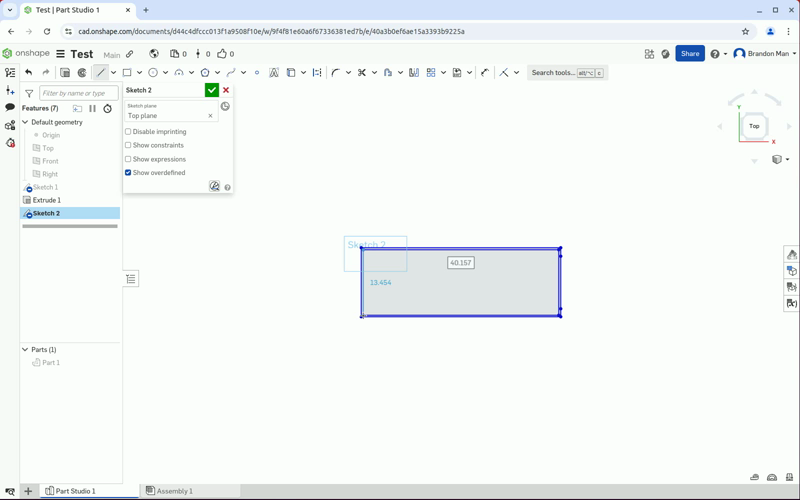
scroll(6)
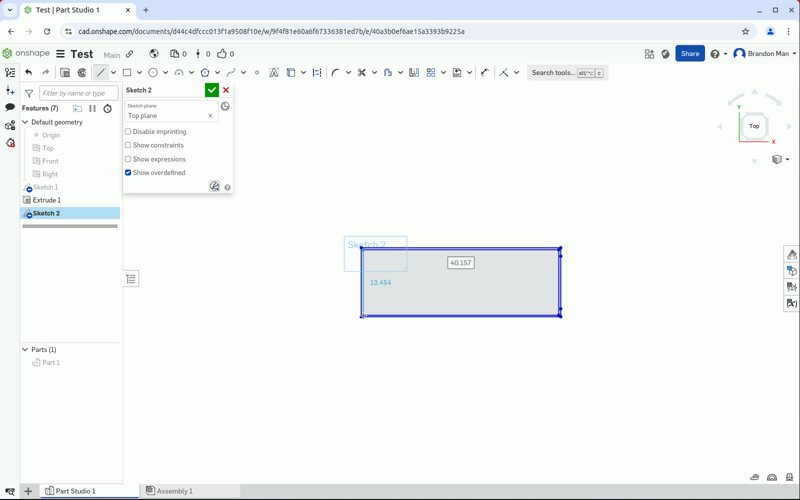
scroll(6)
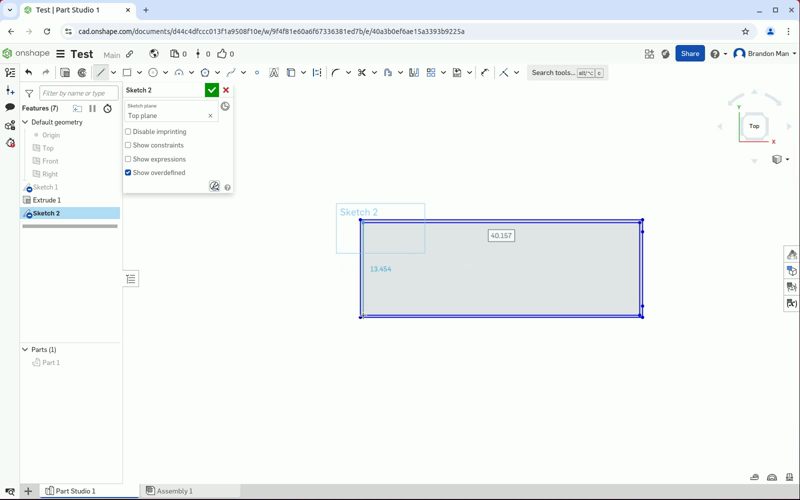
scroll(6)
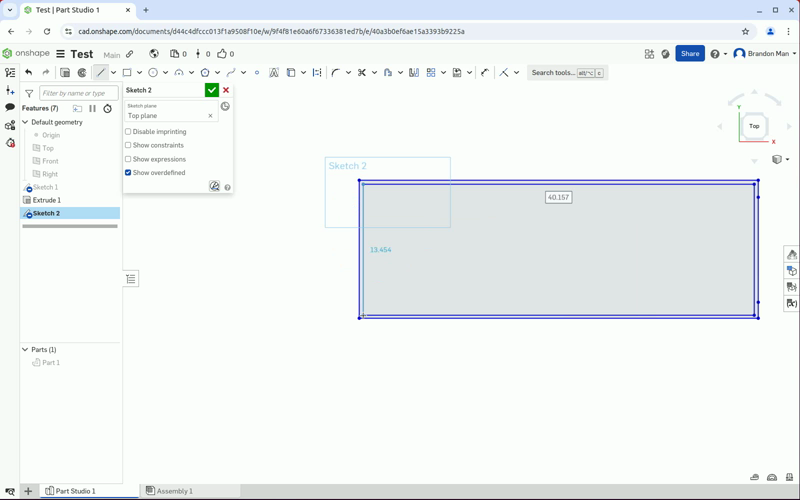
scroll(6)
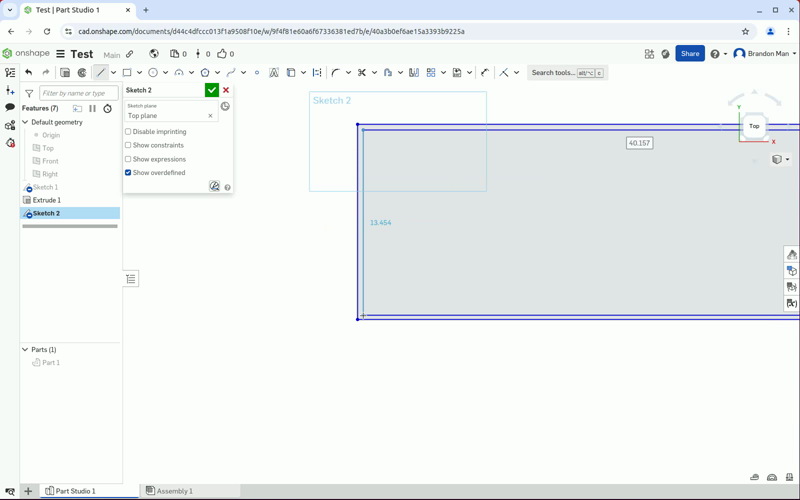
scroll(6)
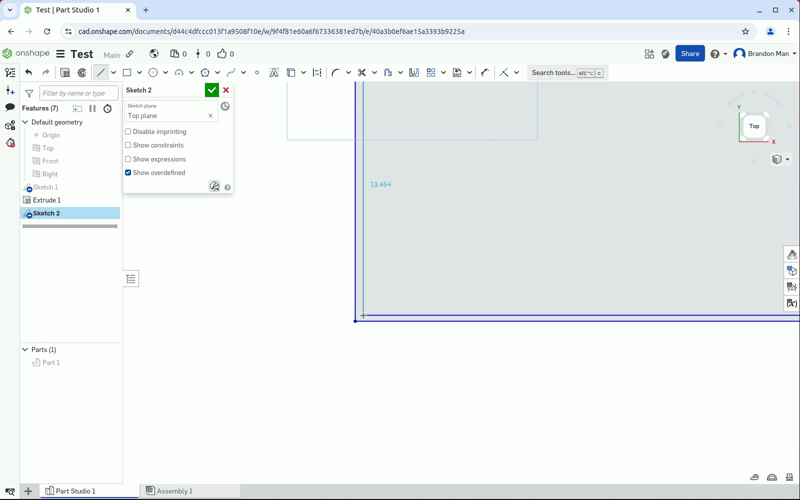
scroll(6)
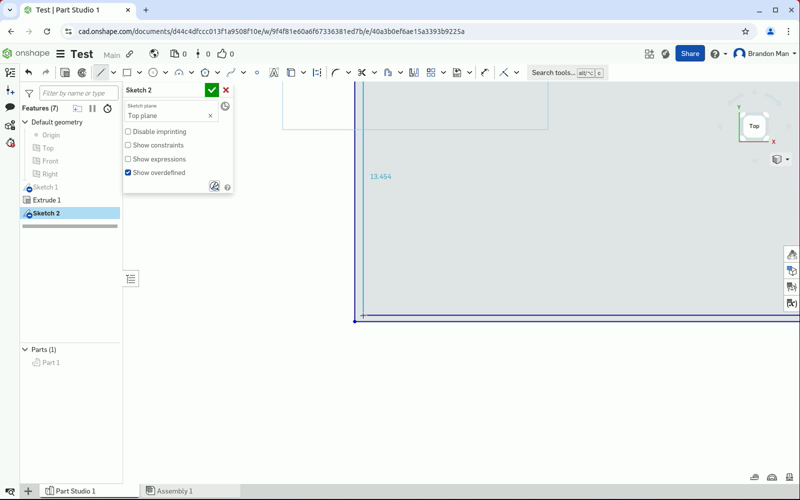
scroll(6)
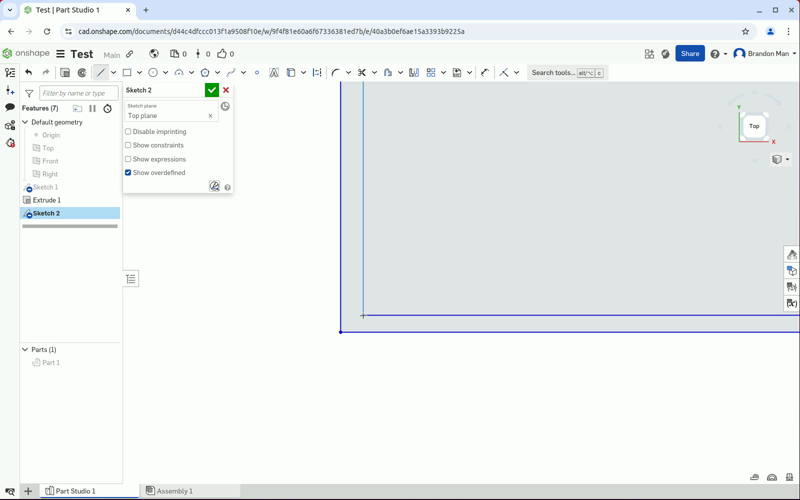
key_up(shift)
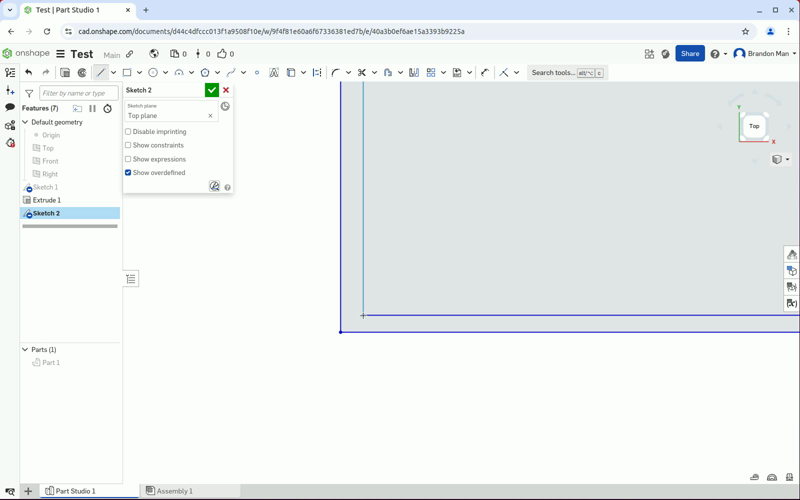
click(363, 315)
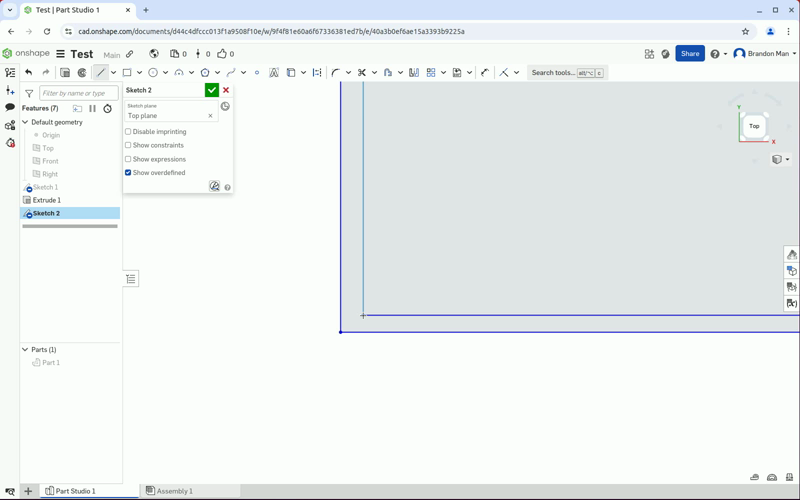
scroll(-6)
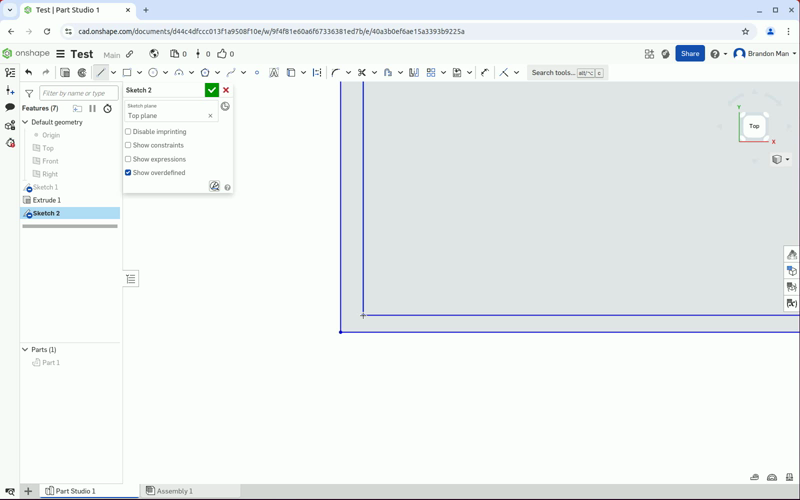
scroll(-6)
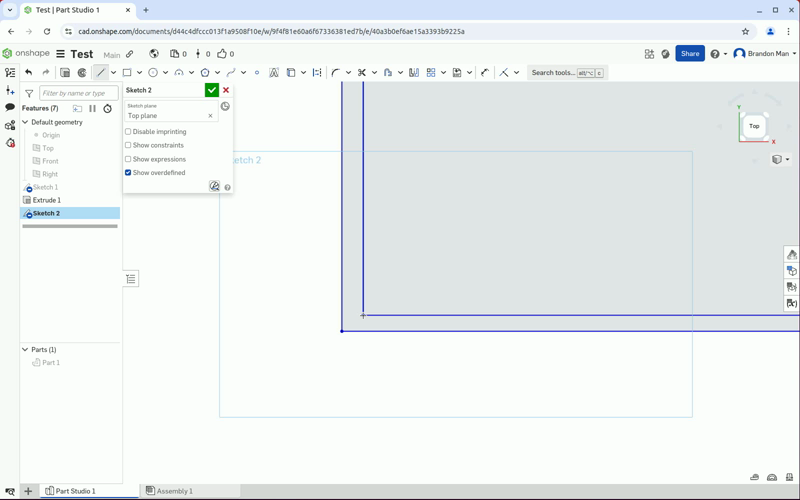
scroll(-6)
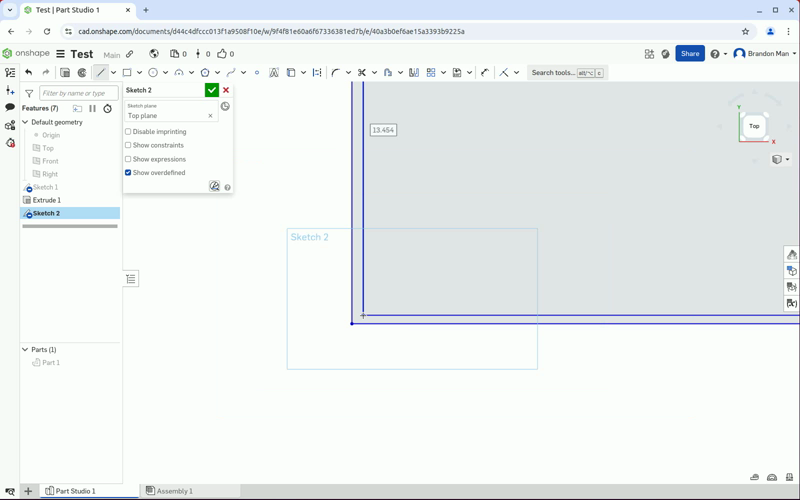
scroll(-6)
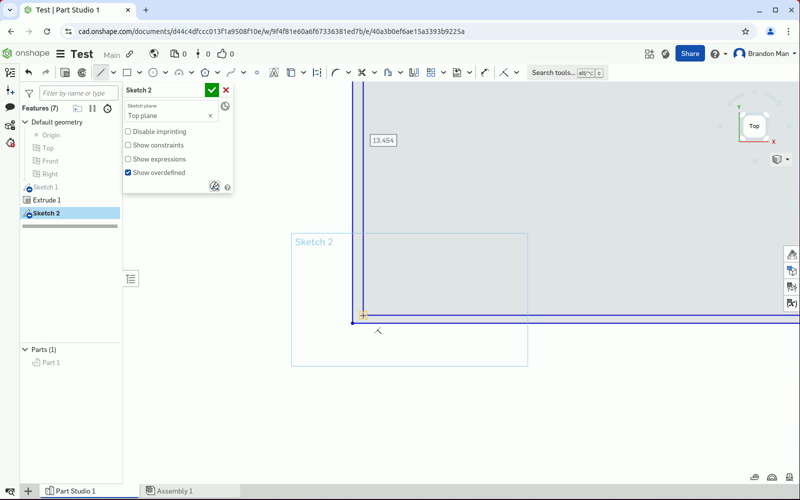
scroll(-6)
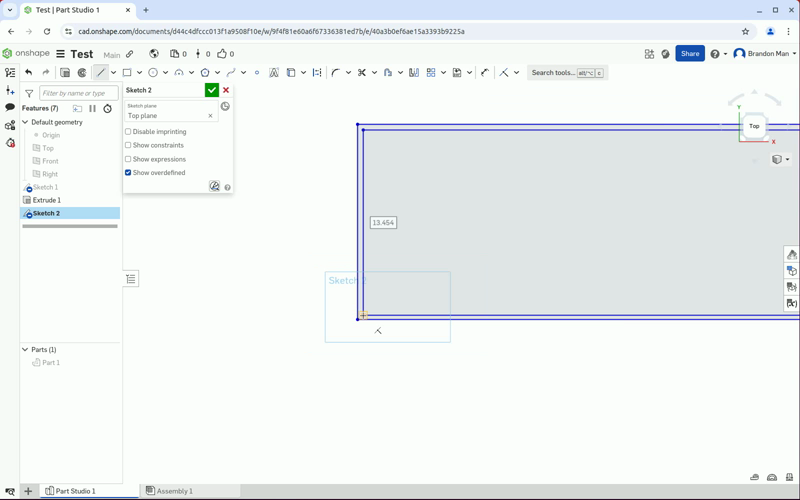
scroll(-6)
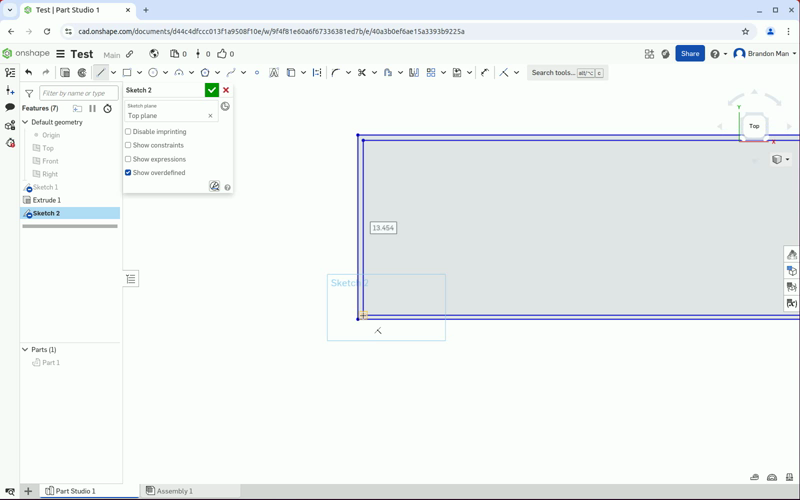
scroll(-6)
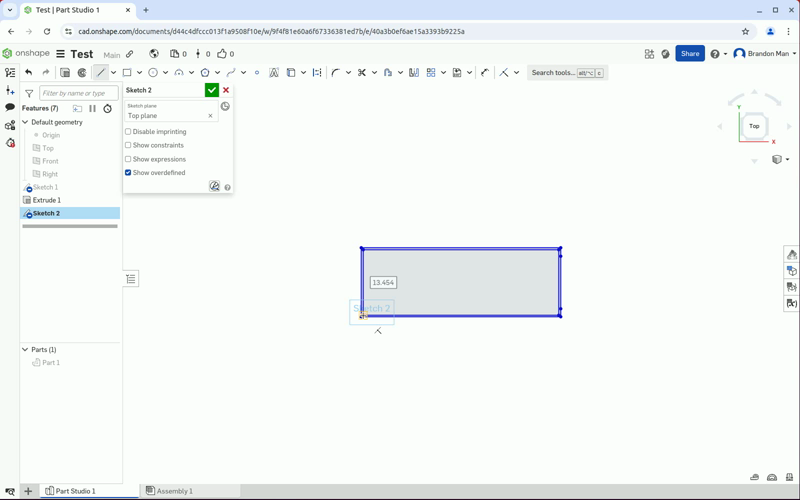
key(esc)
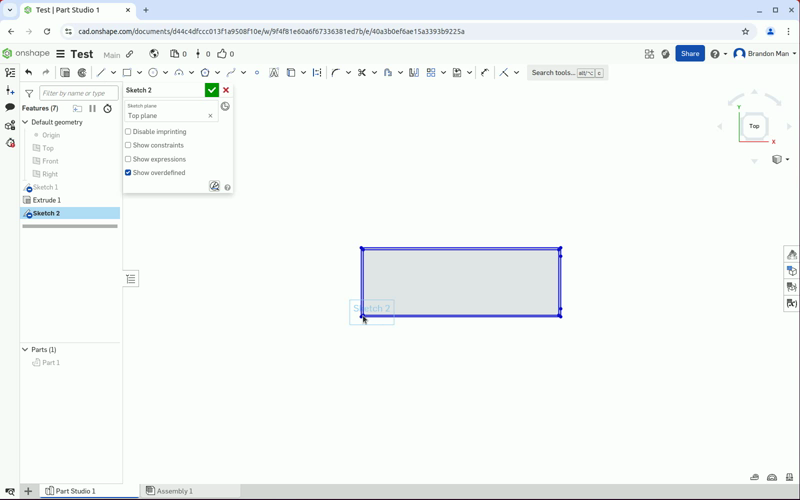
mouse_move(541, 249)
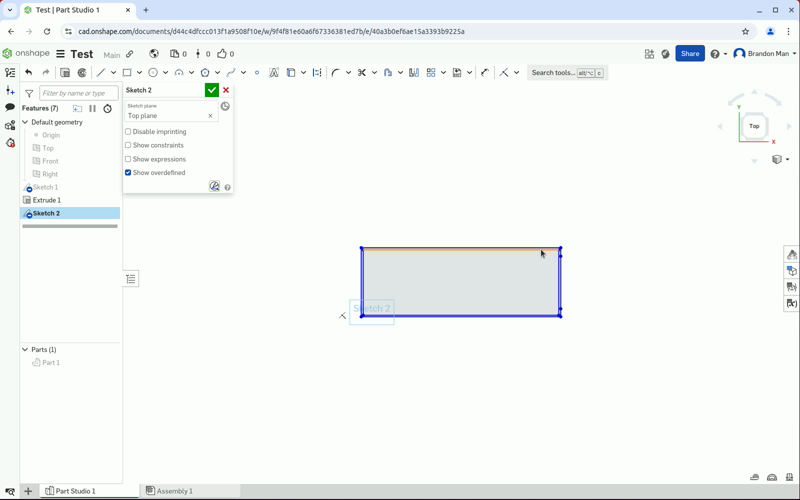
scroll(6)
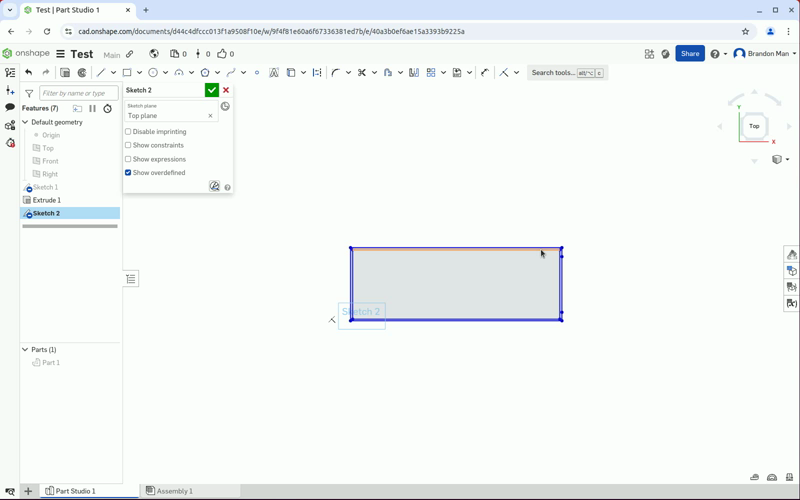
scroll(6)
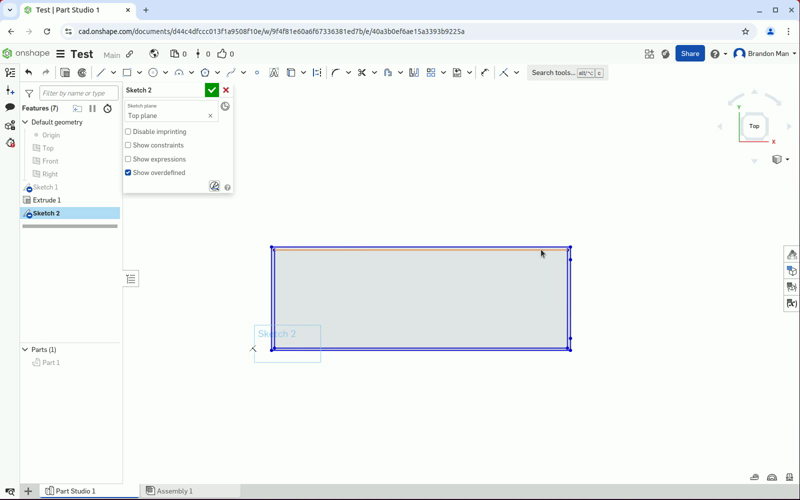
scroll(6)
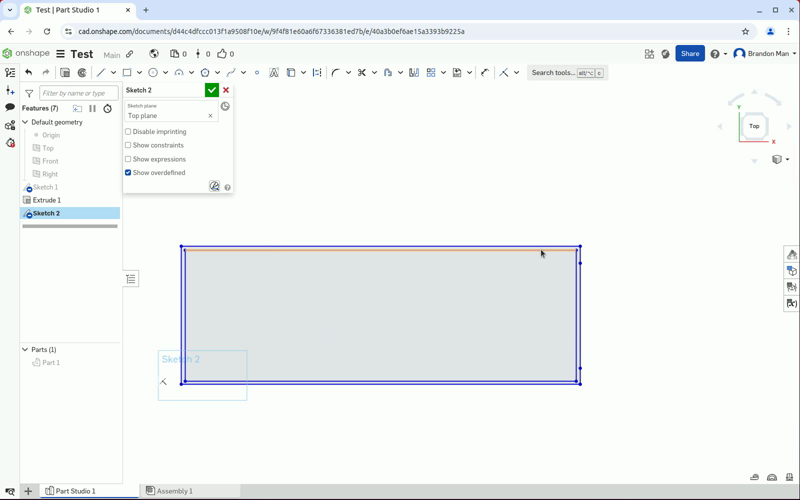
scroll(6)
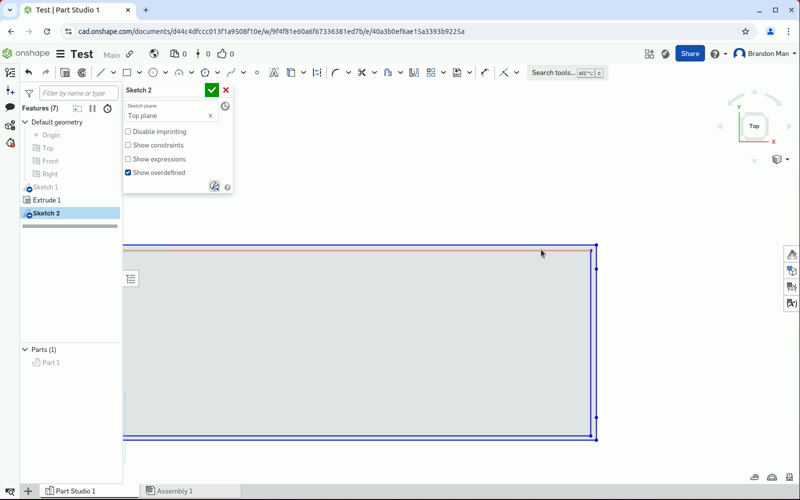
scroll(6)
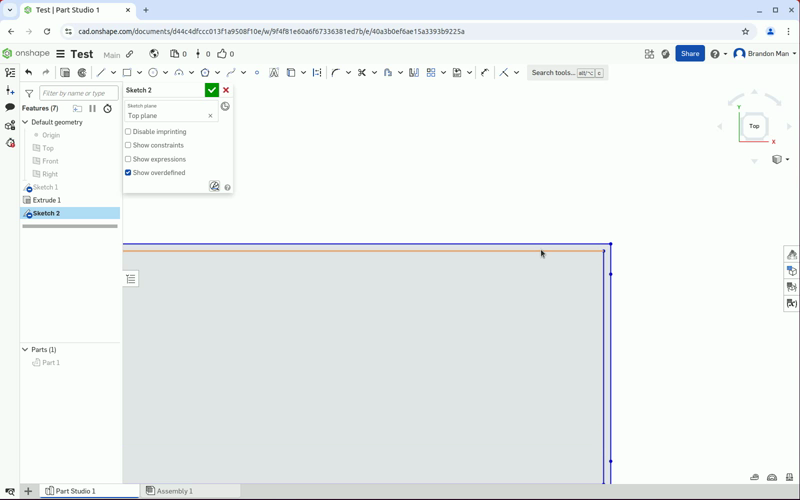
scroll(6)
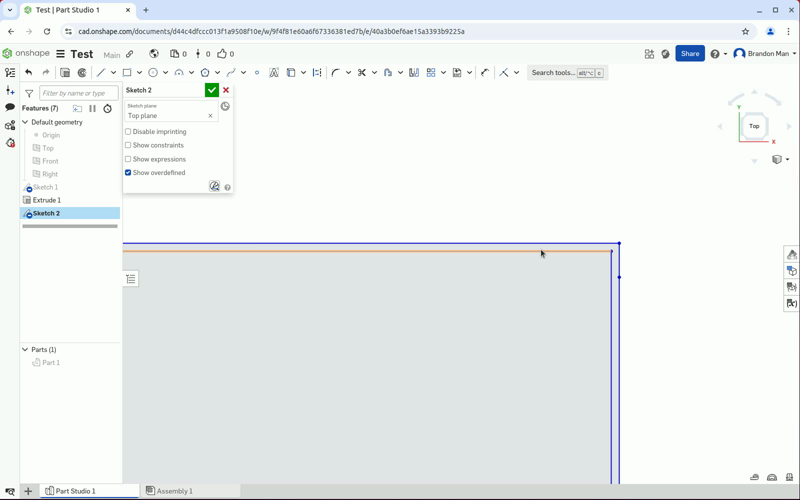
scroll(6)
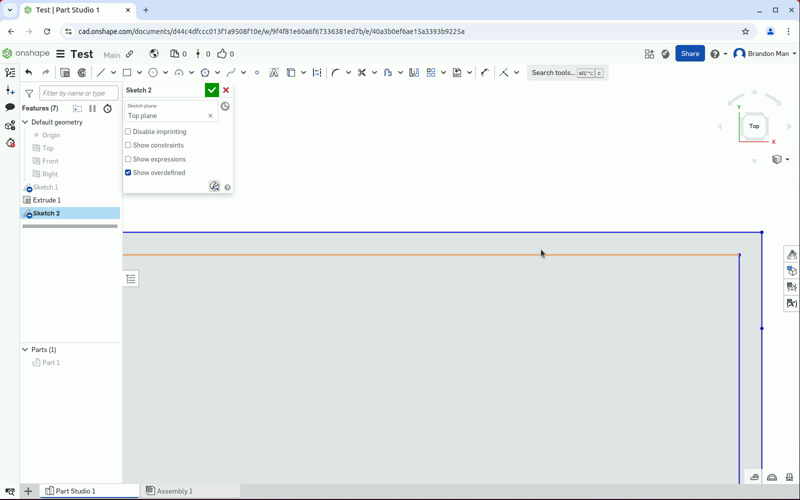
click(541, 249)
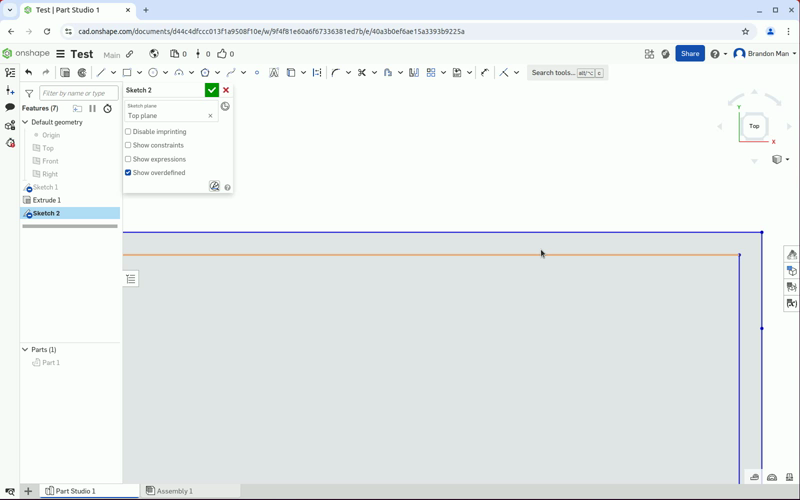
scroll(-6)
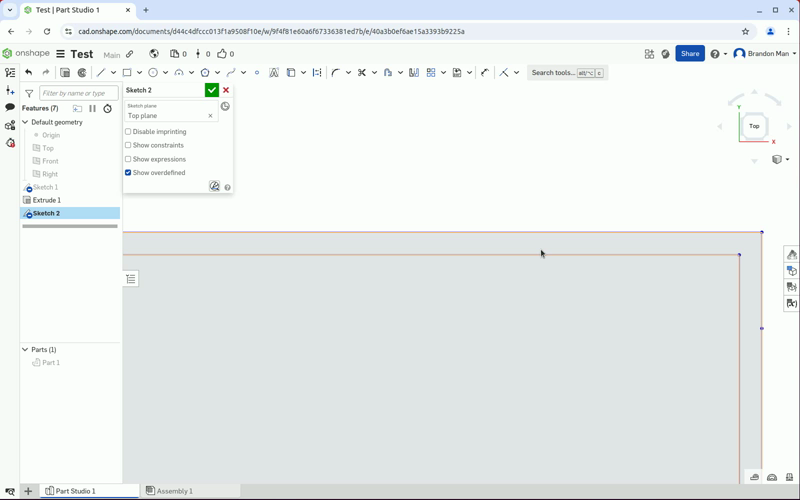
scroll(-6)
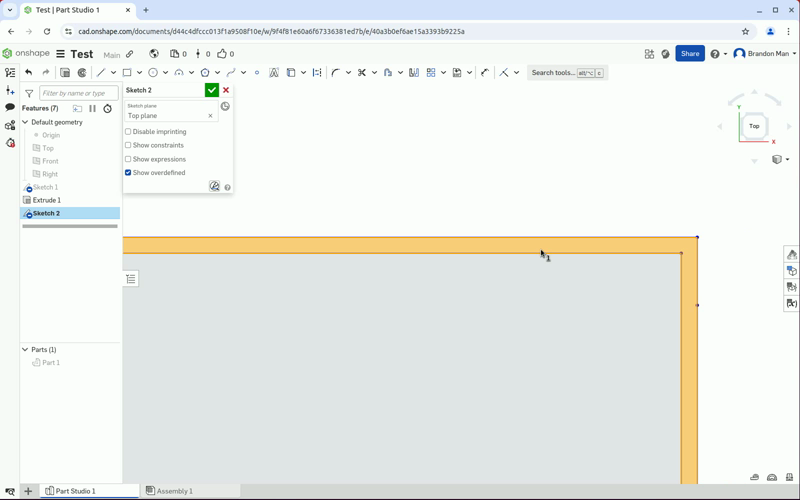
scroll(-6)
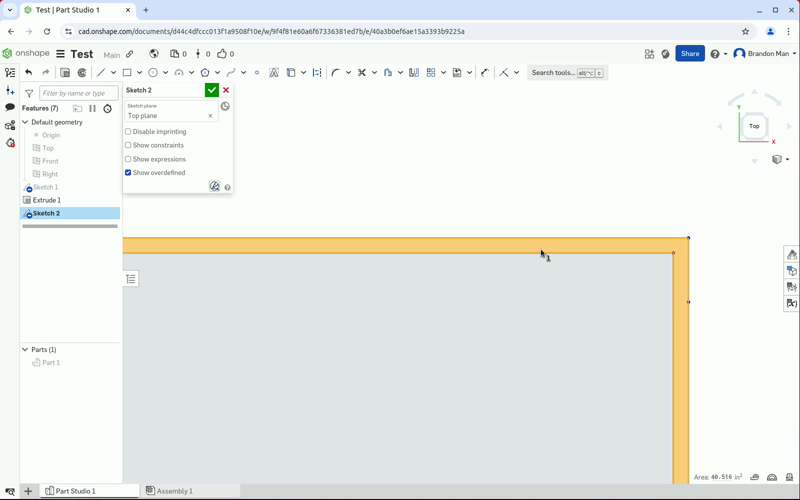
scroll(-6)
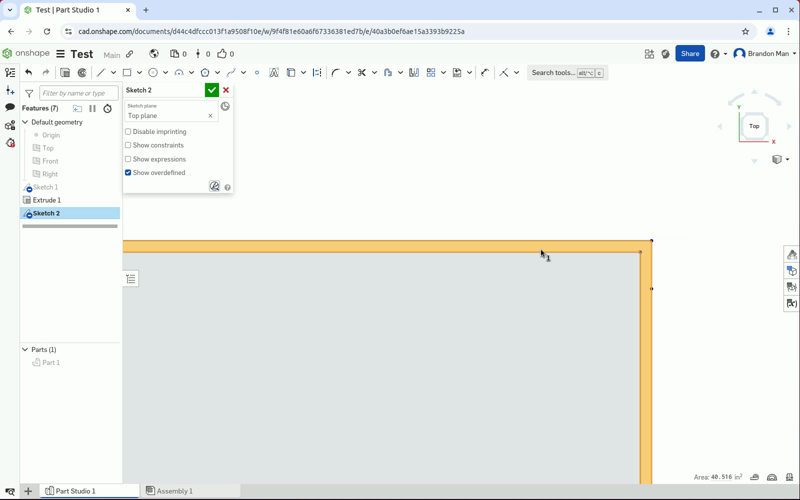
scroll(-6)
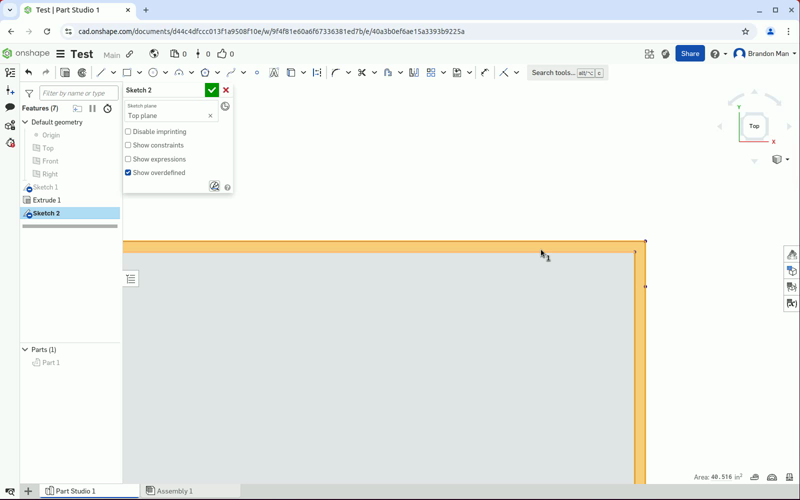
scroll(-6)
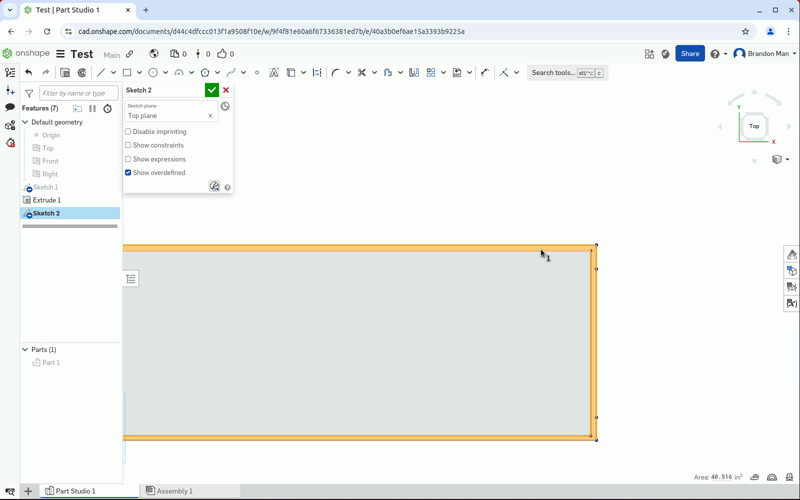
scroll(-6)
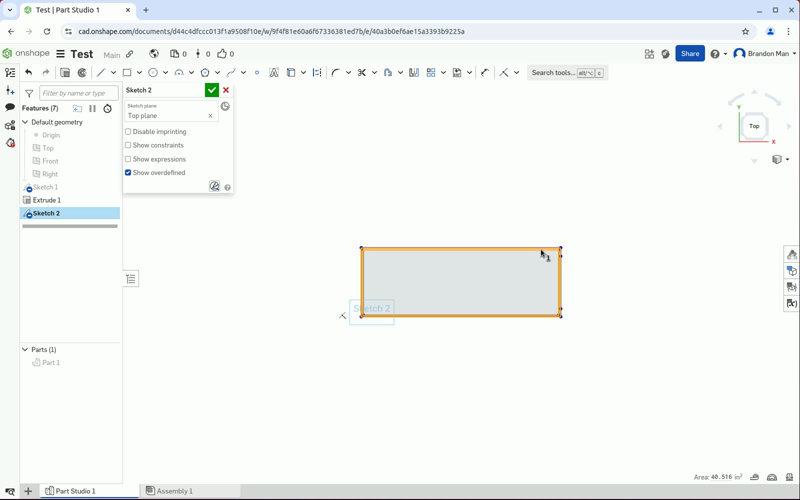
mouse_move(73, 352)
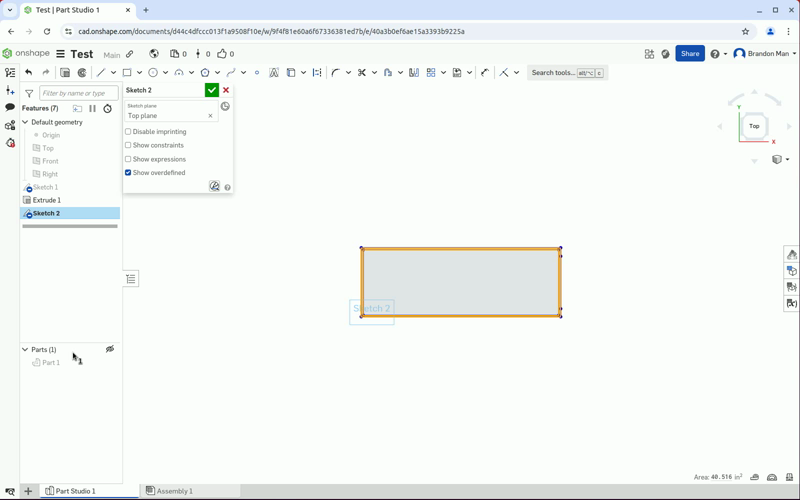
key(shift+y)
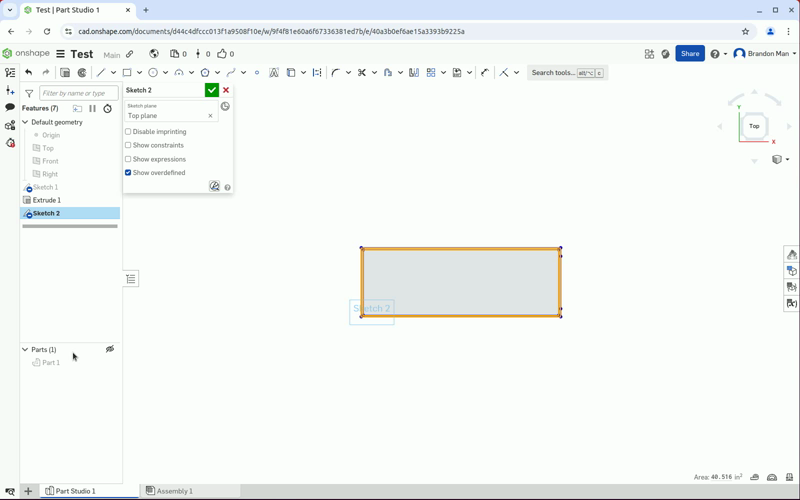
key(shift+e)
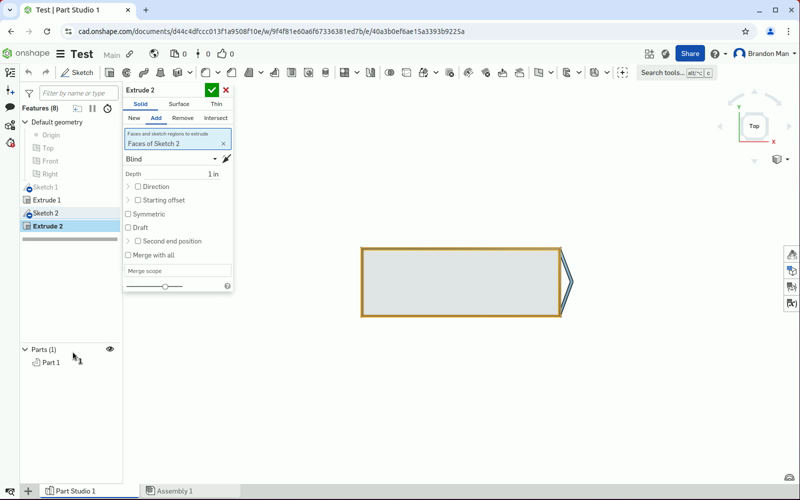
mouse_move(143, 106)
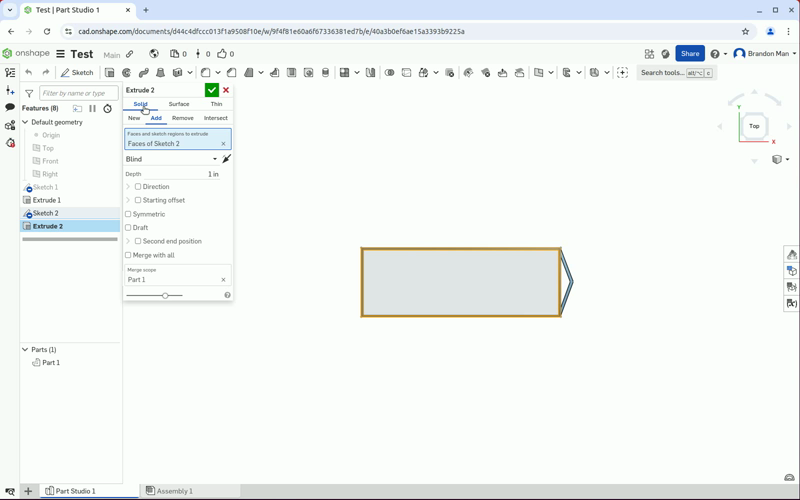
click(143, 106)
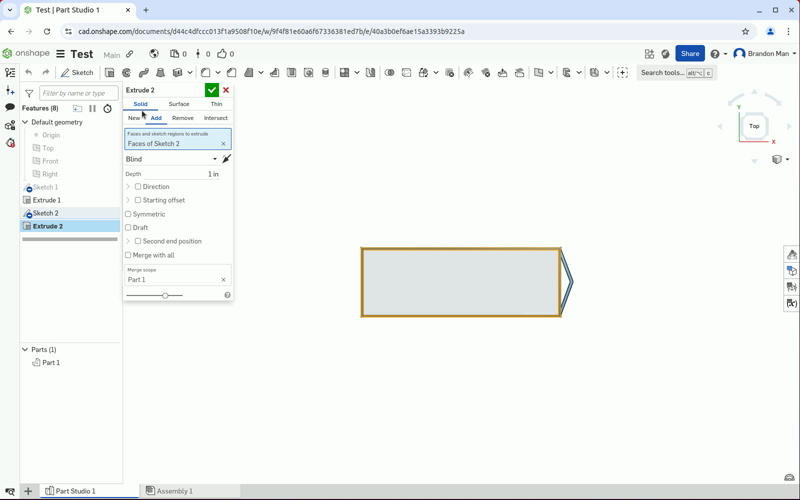
mouse_move(137, 120)
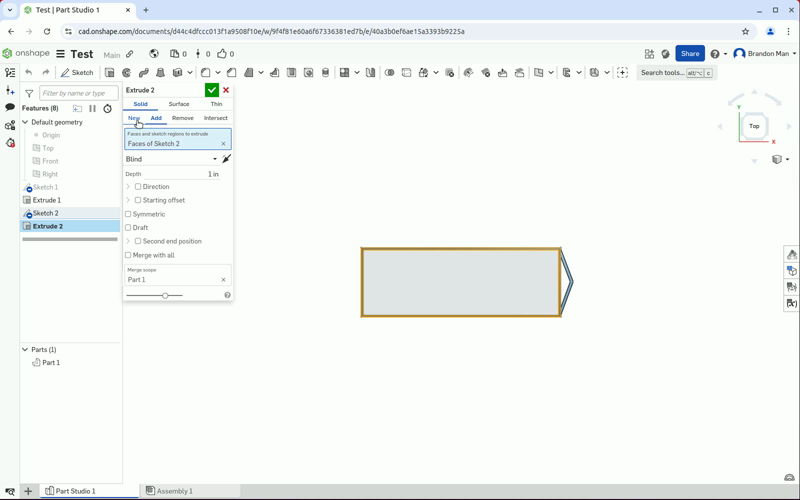
click(137, 120)
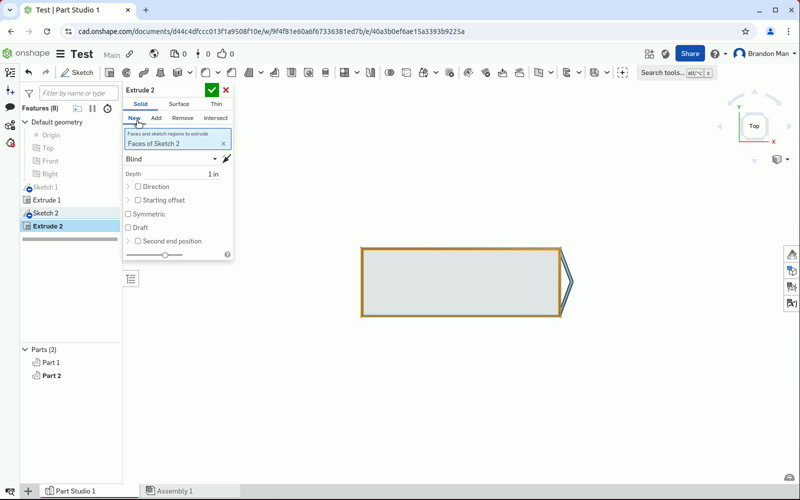
key(tab, 4)
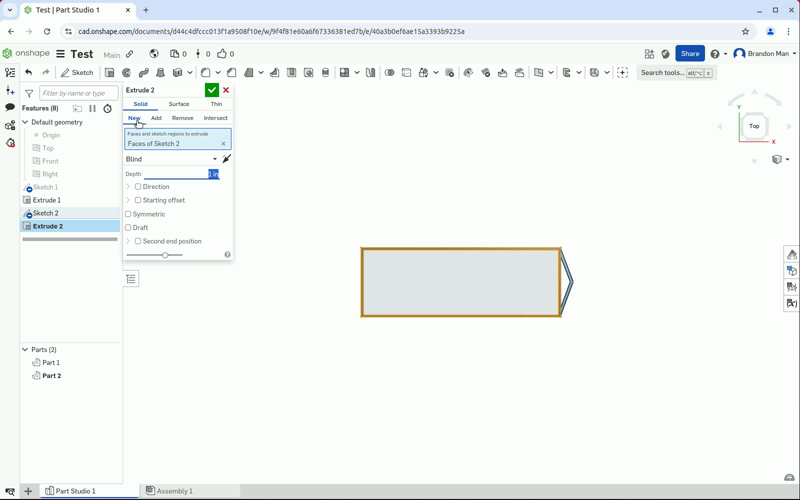
text(18.535)
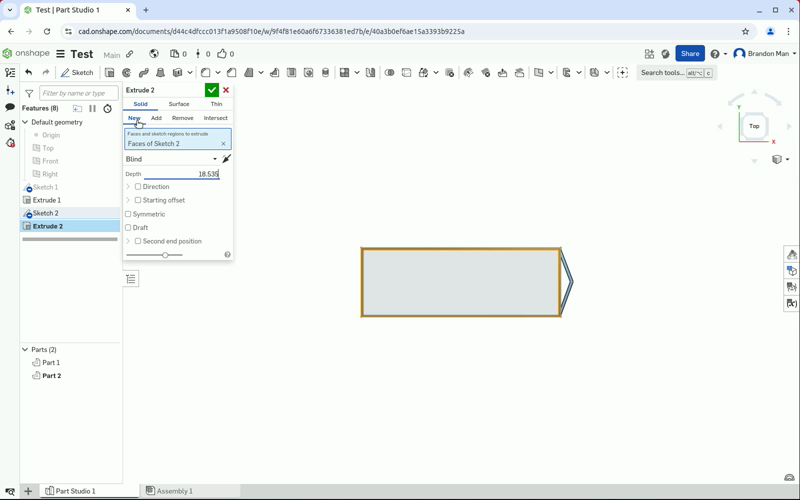
key(enter)
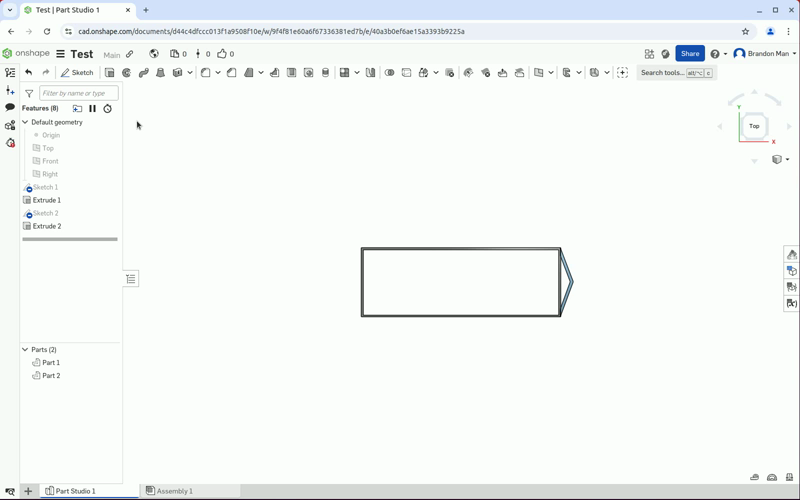
key(shift+h)
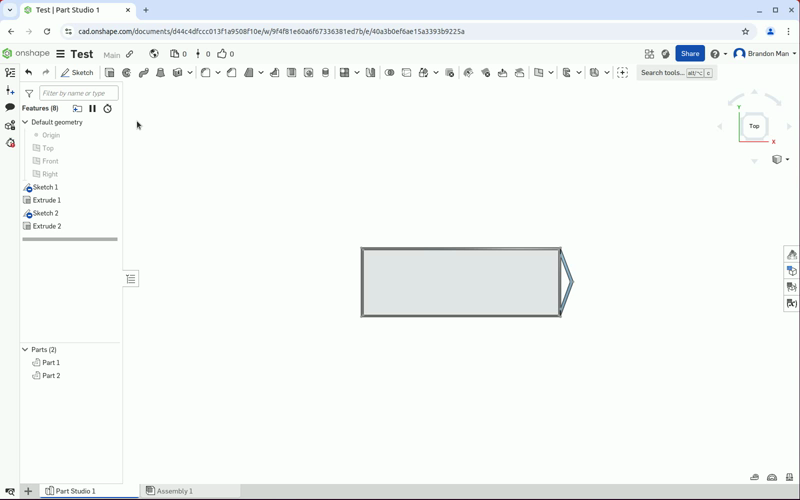
key(shift+h)
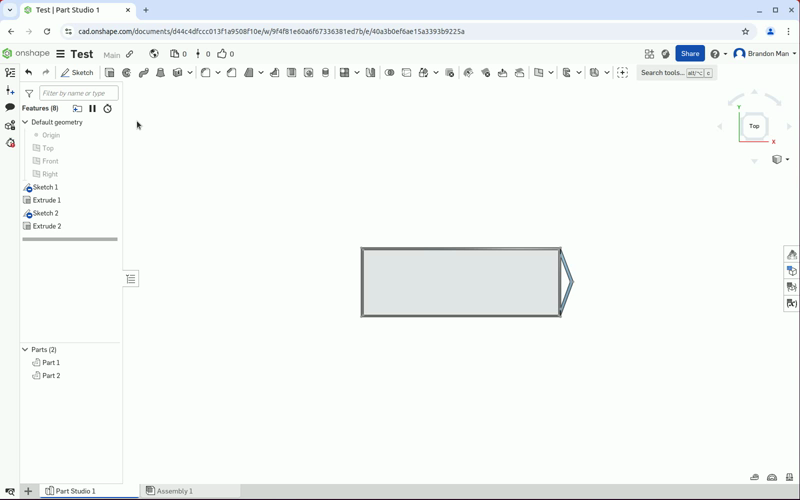
key(shift+7)
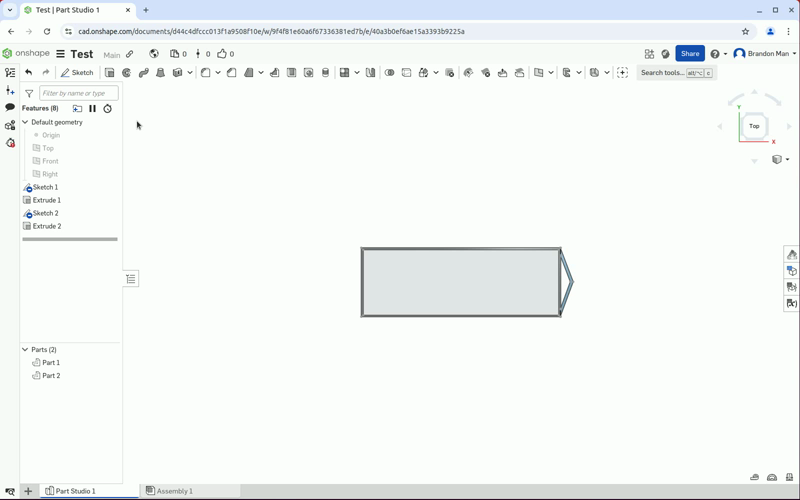
key(up, 3)
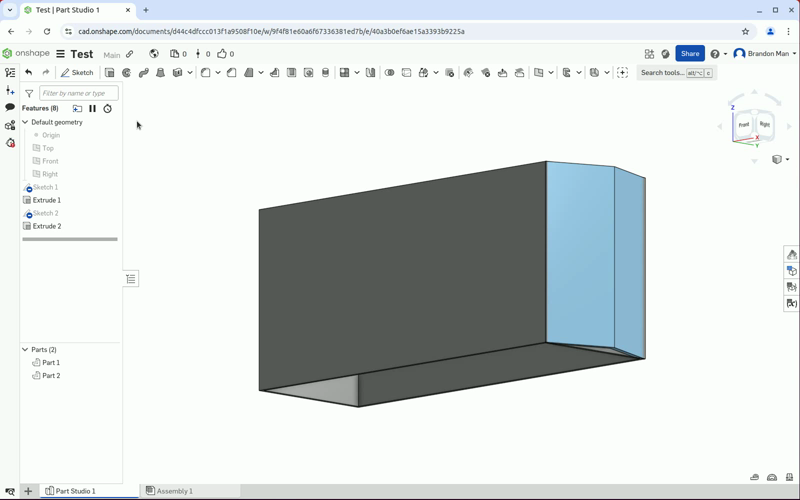
key(left, 3)
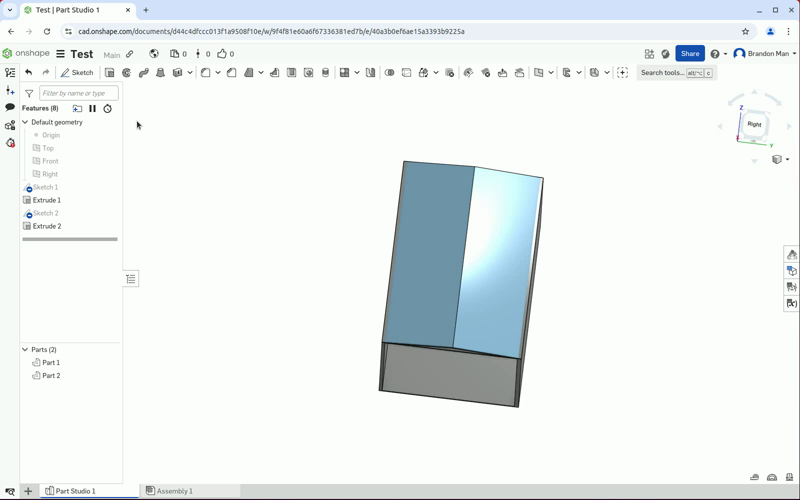
key(right, 3)
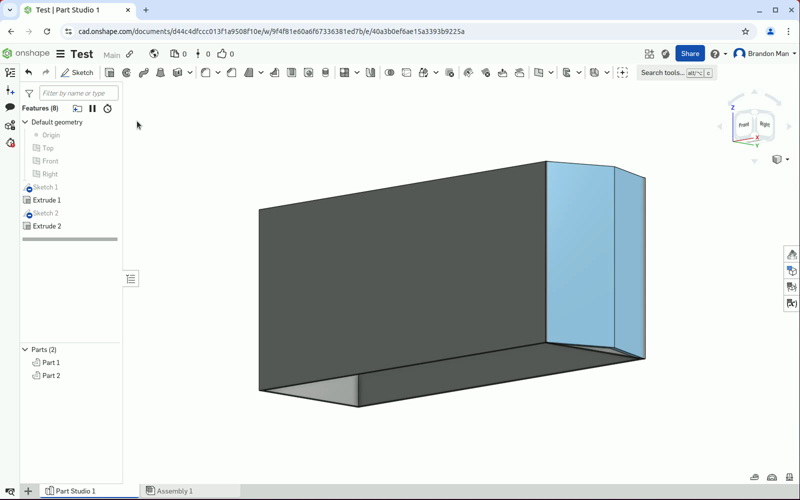
key(down, 3)
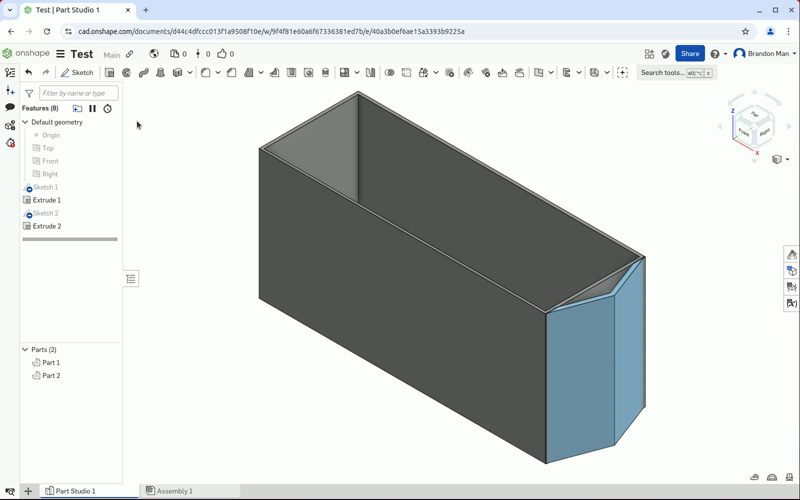
mouse_move(73, 189)
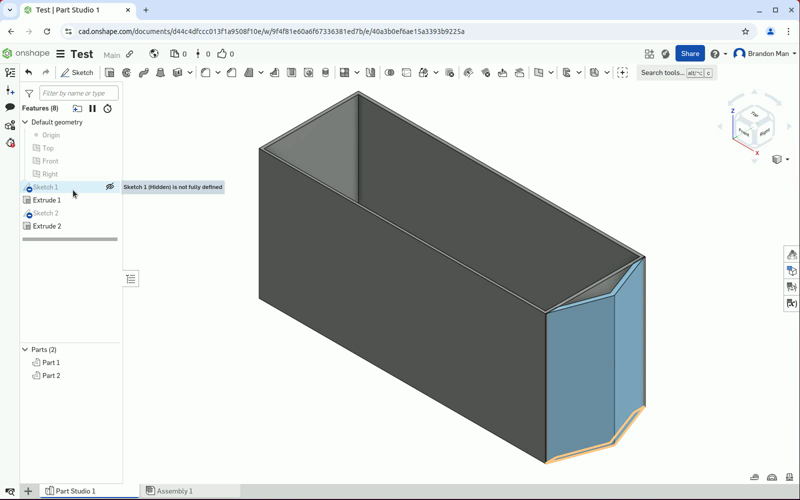
click(73, 189)